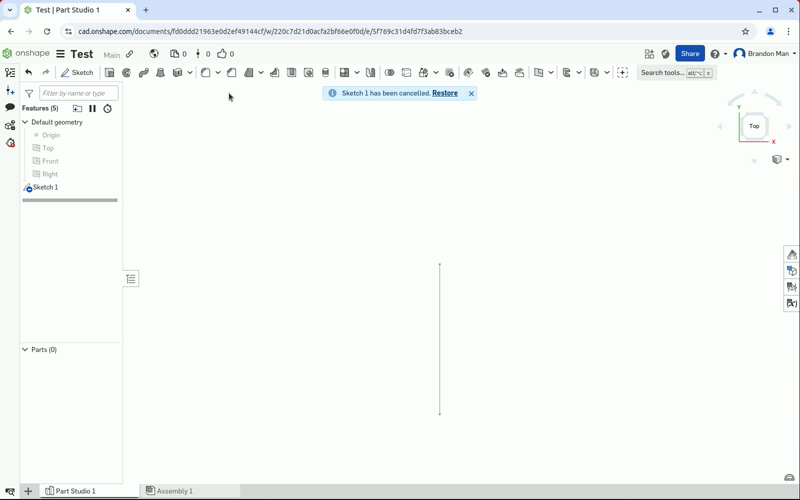
key(shift+h)
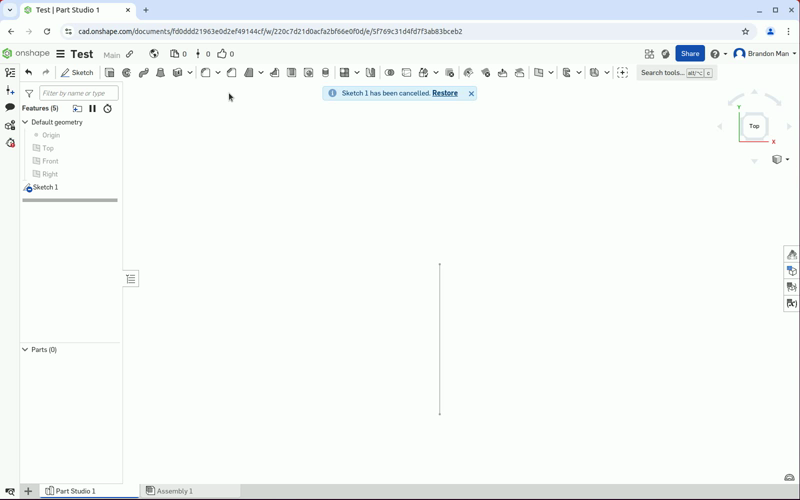
key(shift+s)
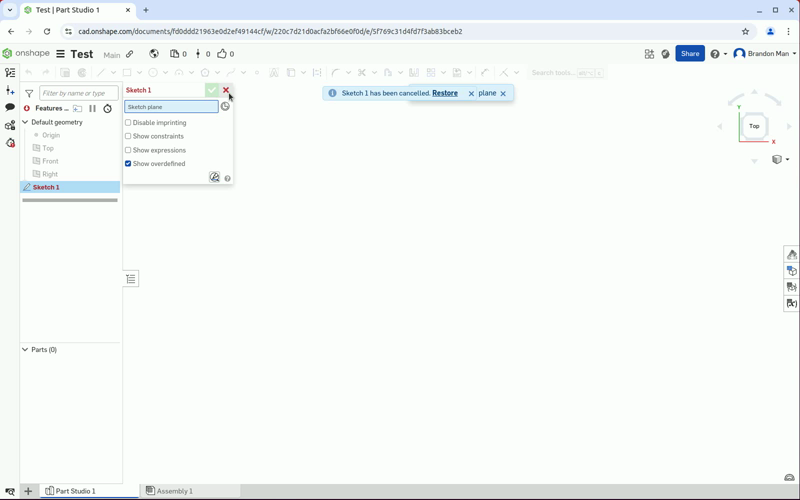
mouse_move(73, 150)
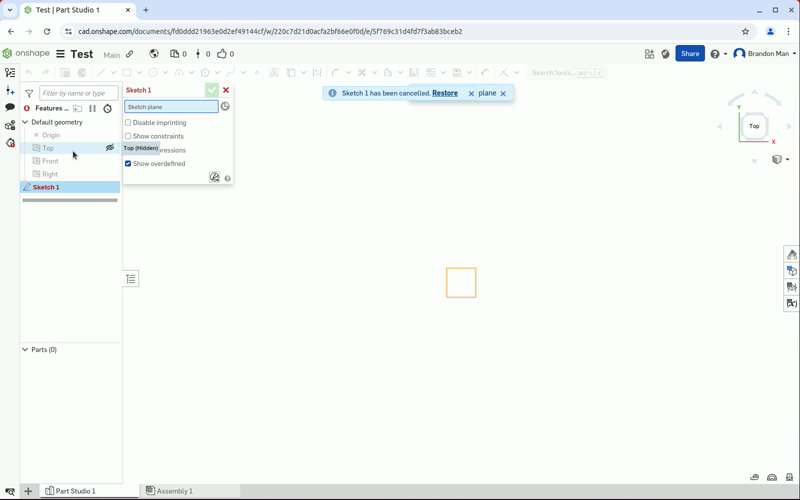
click(73, 150)
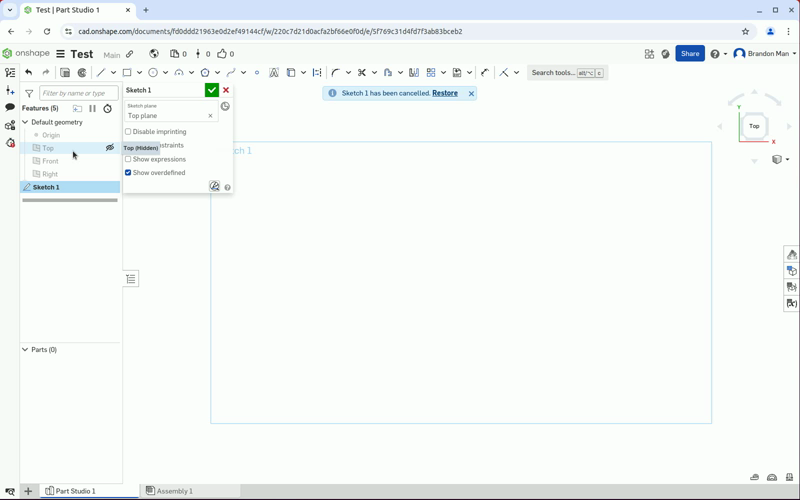
mouse_move(73, 352)
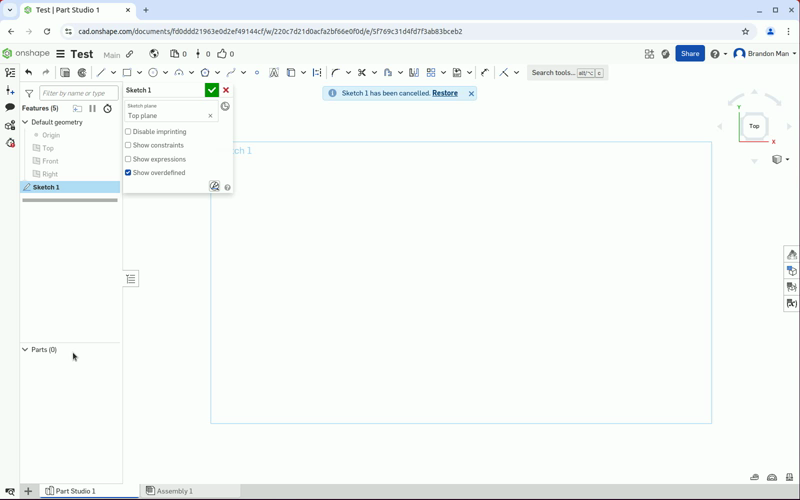
key(y)
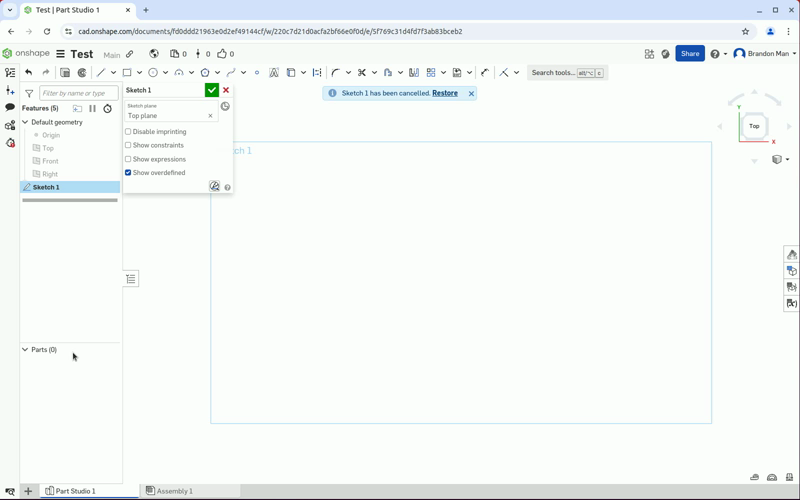
key(l)
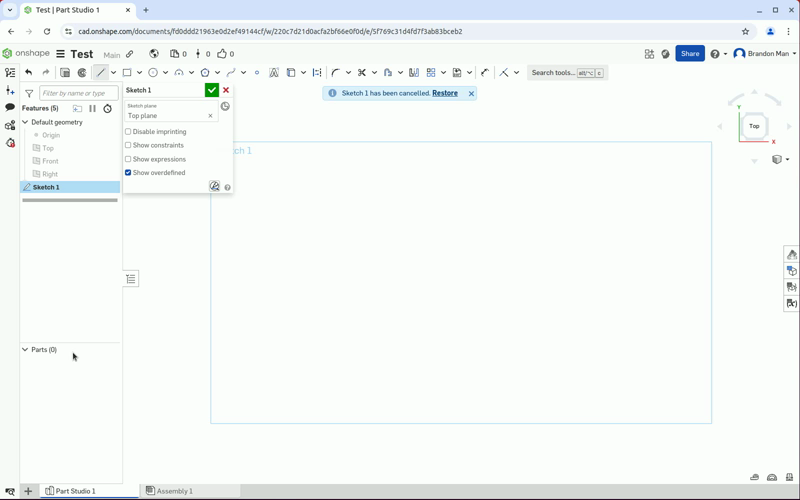
key_down(shift)
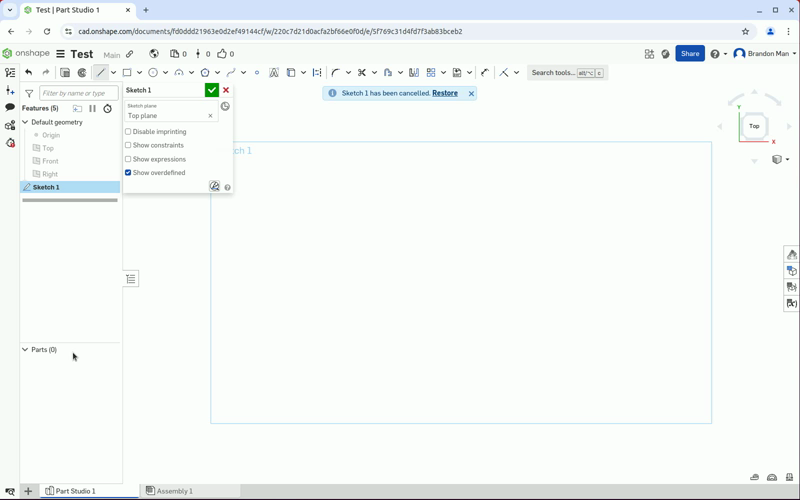
mouse_move(460, 234)
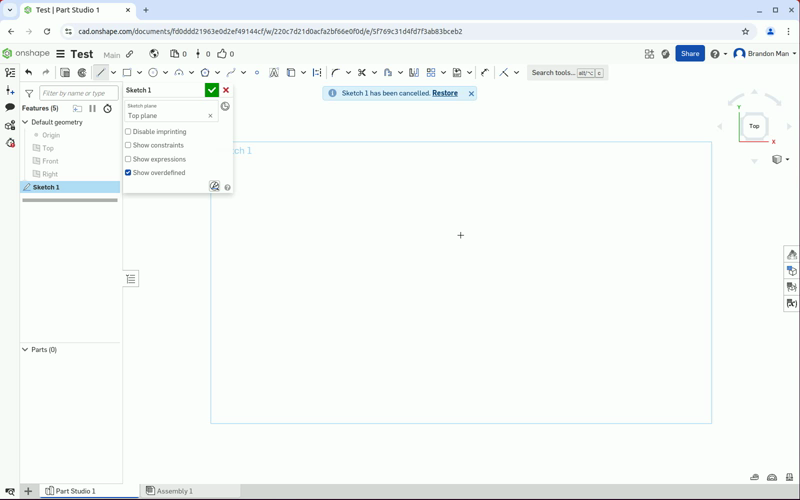
click(460, 234)
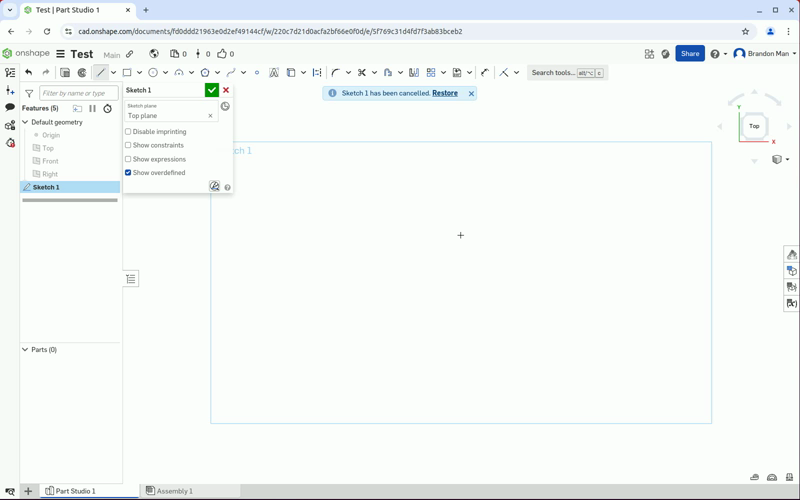
key_up(shift)
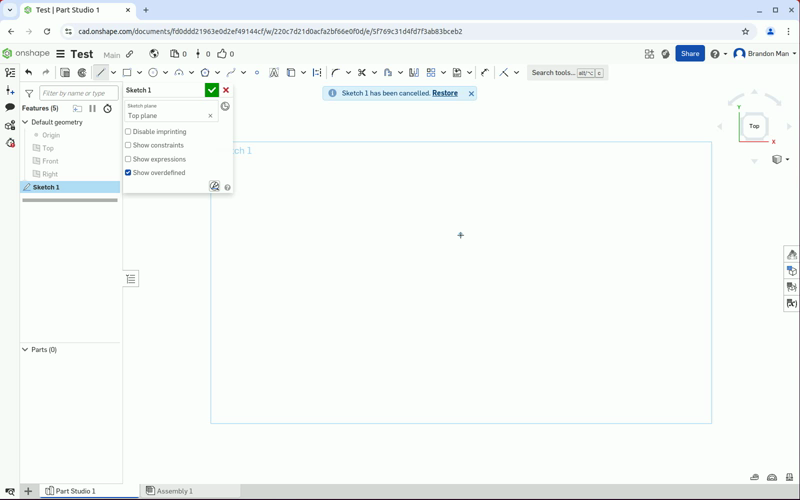
key_down(shift)
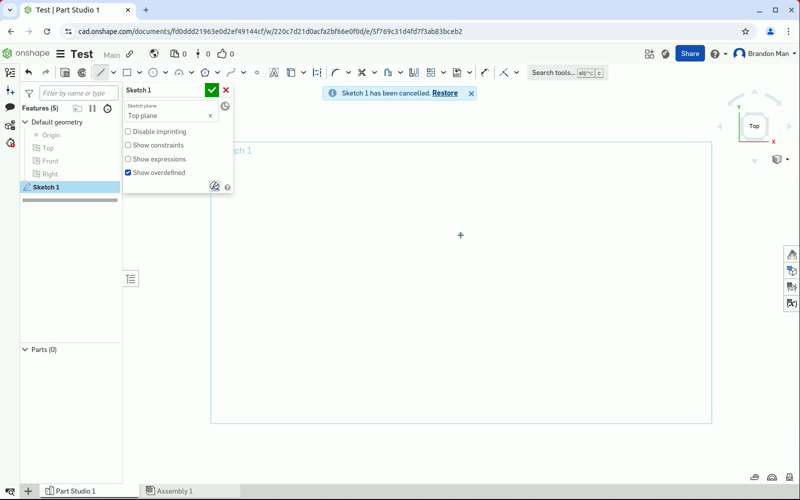
mouse_move(490, 234)
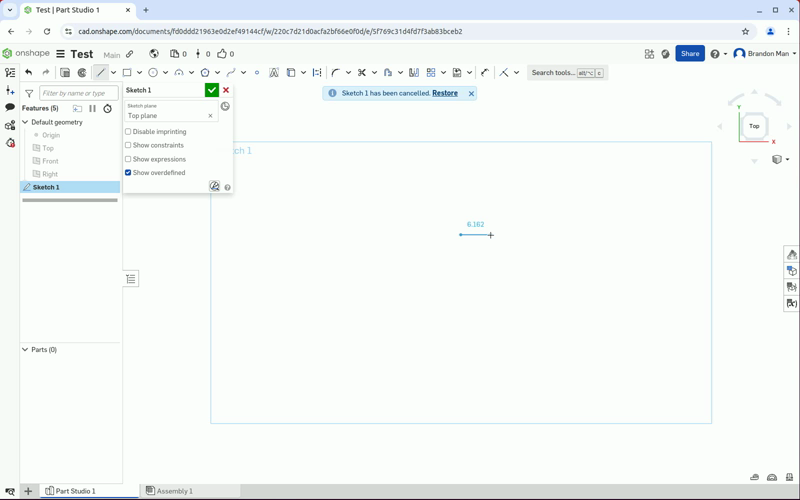
mouse_move(467, 234)
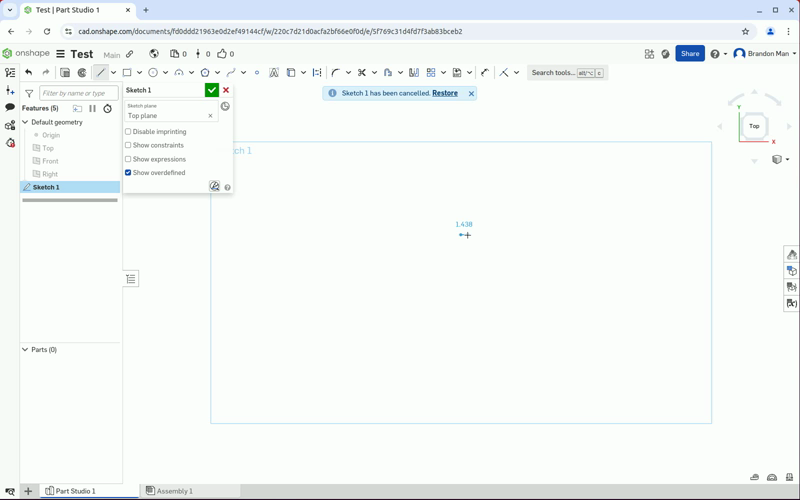
scroll(6)
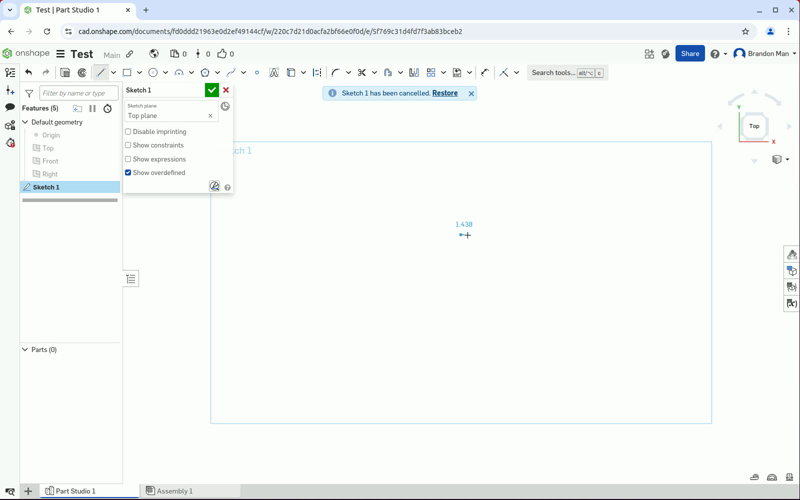
scroll(6)
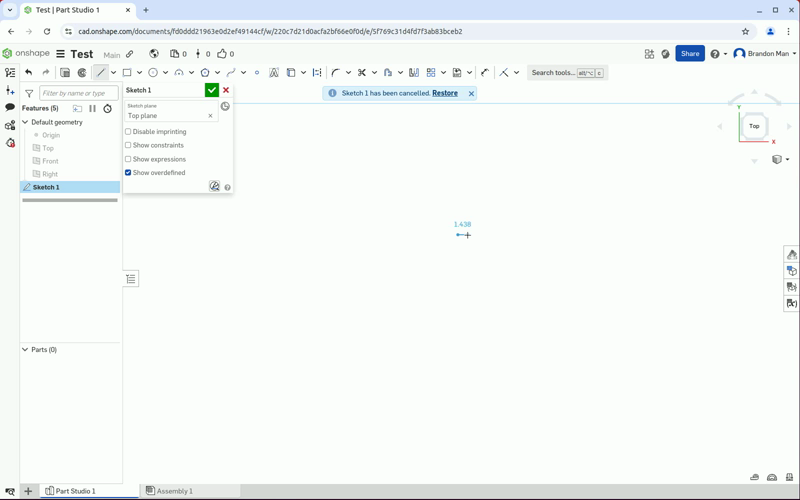
scroll(6)
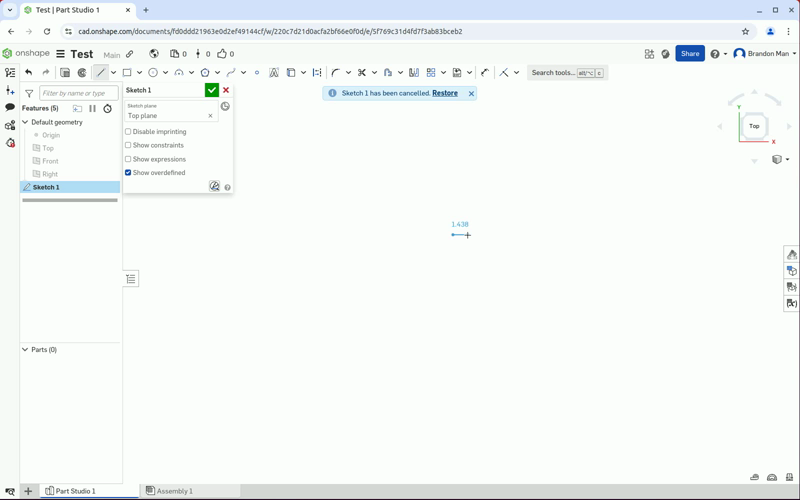
scroll(6)
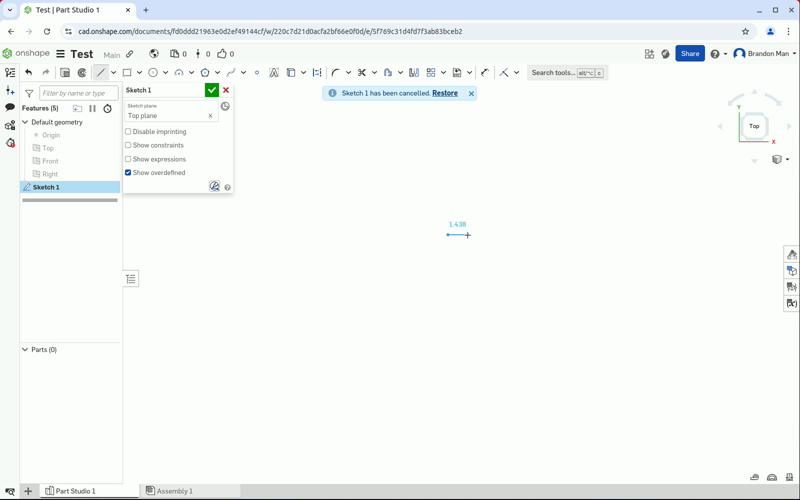
scroll(6)
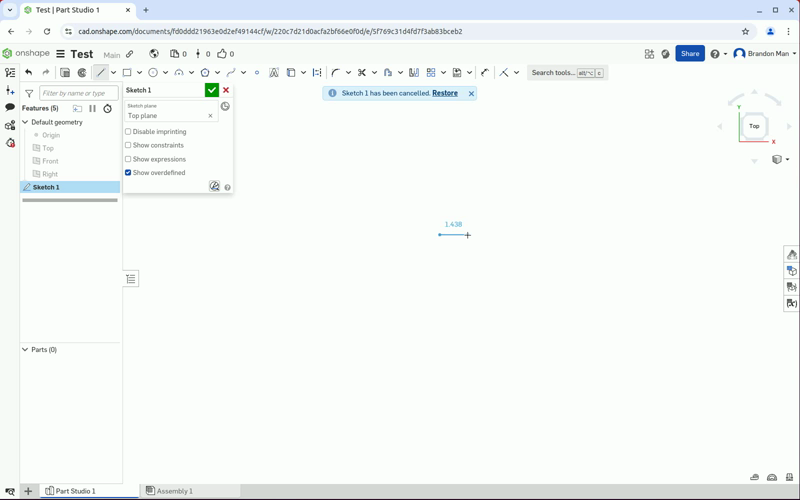
scroll(6)
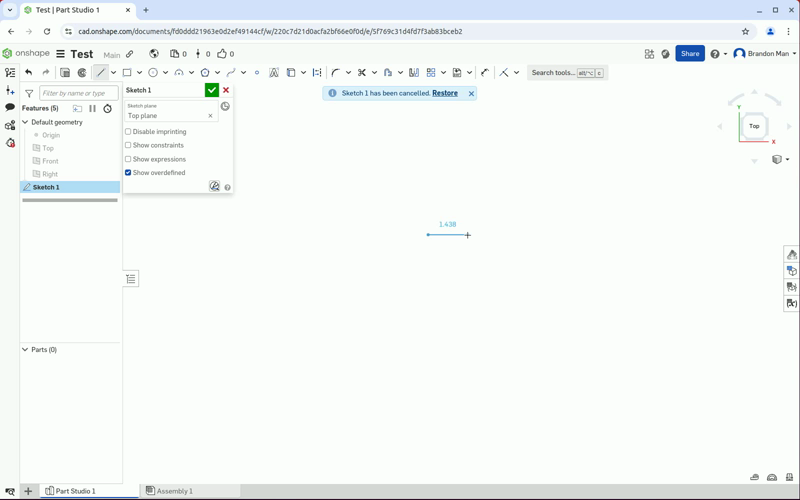
scroll(6)
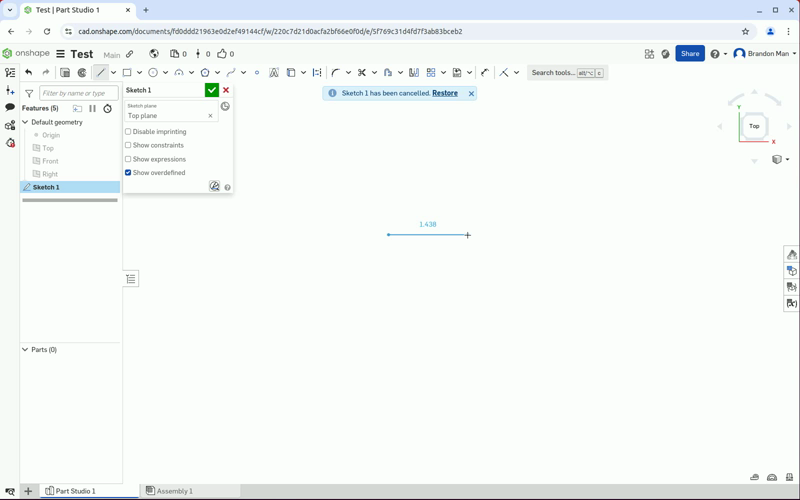
click(467, 234)
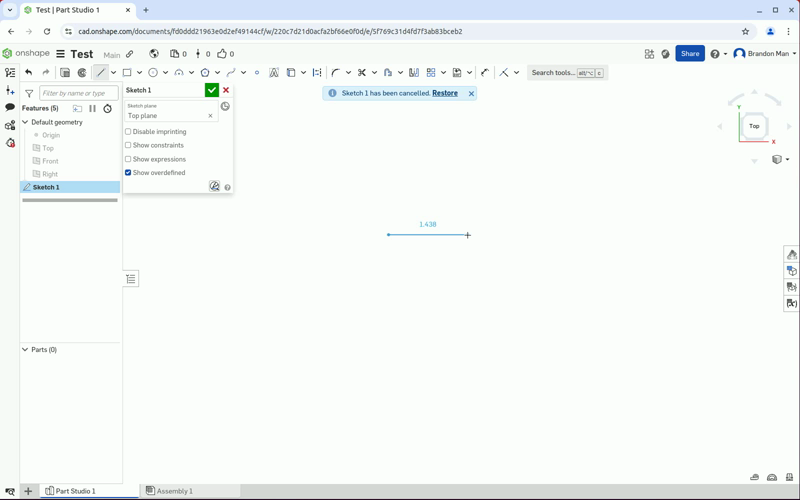
scroll(-6)
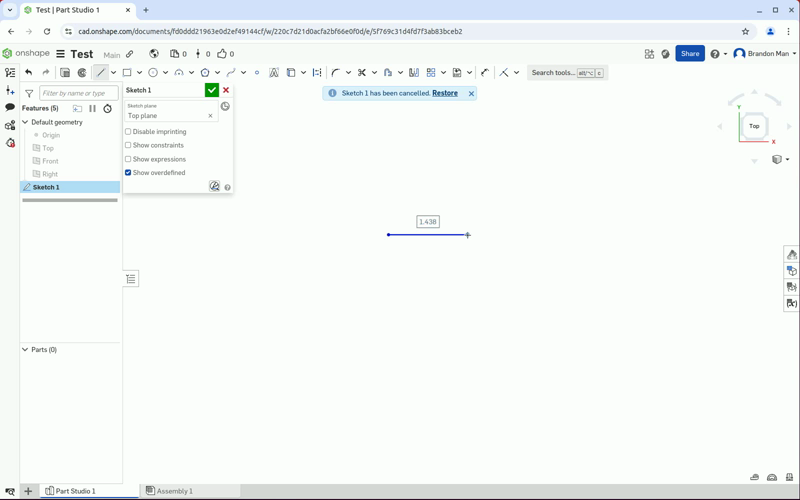
scroll(-6)
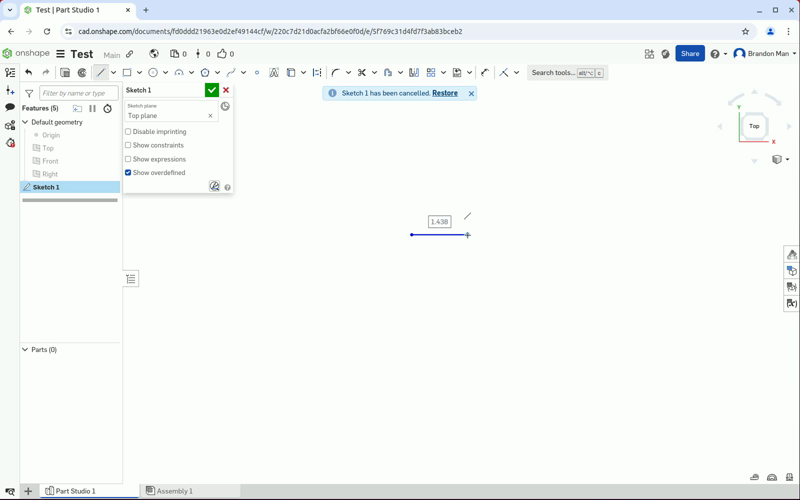
scroll(-6)
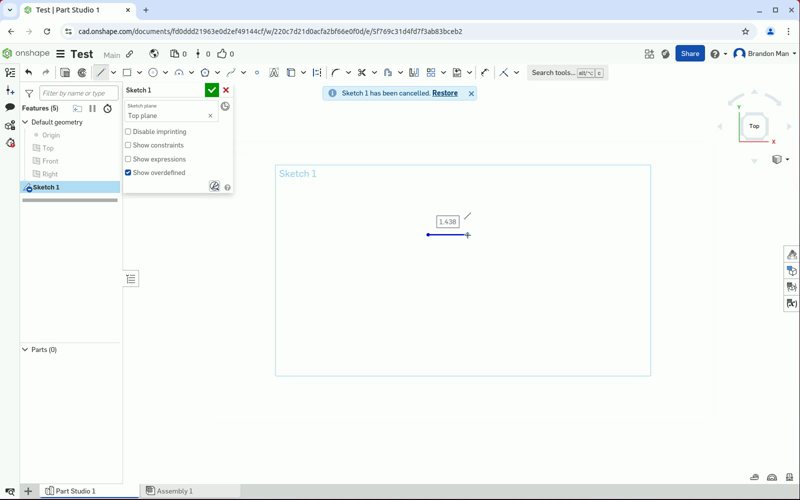
scroll(-6)
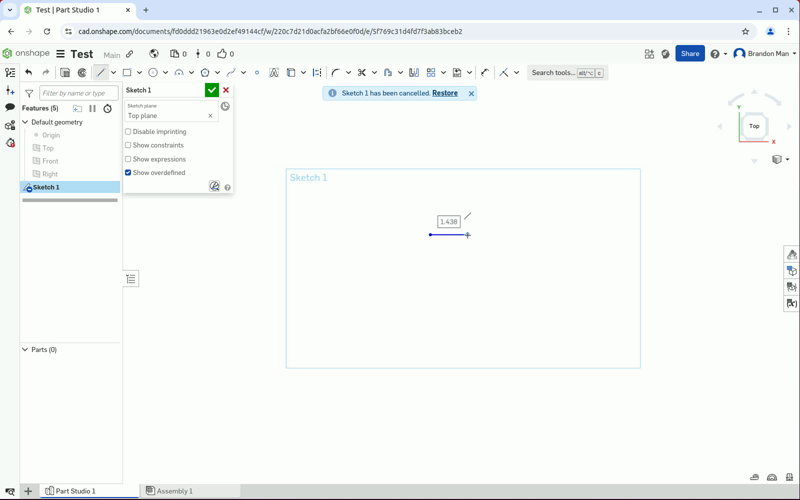
scroll(-6)
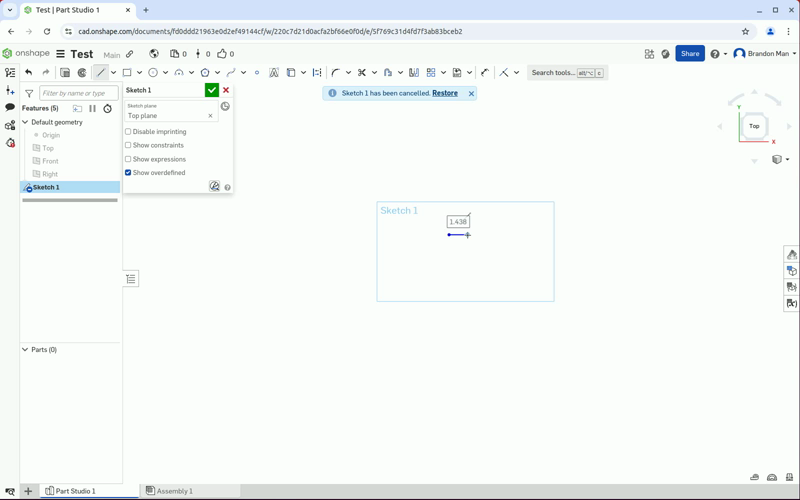
scroll(-6)
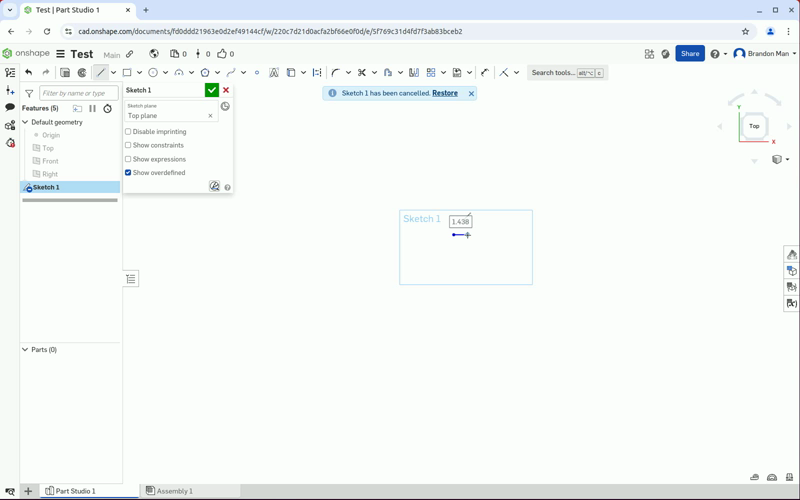
scroll(-6)
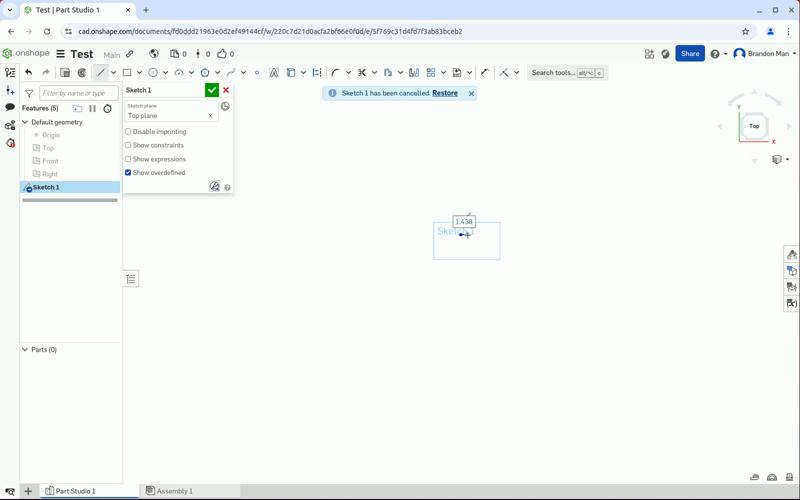
key_up(shift)
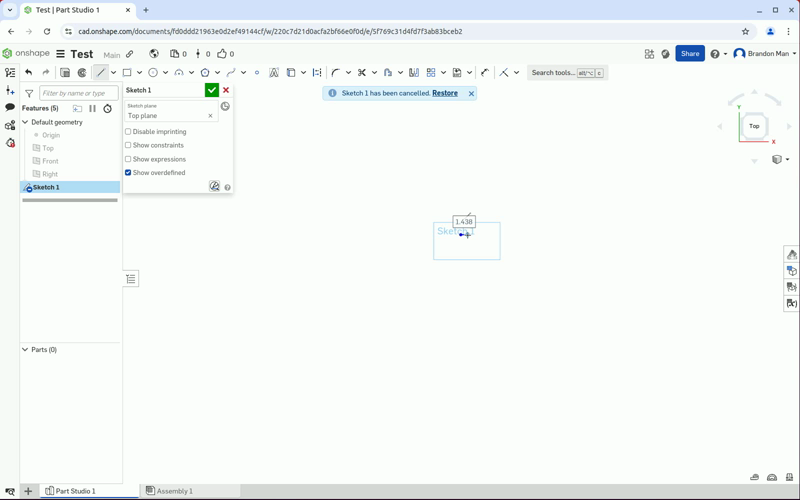
key_down(shift)
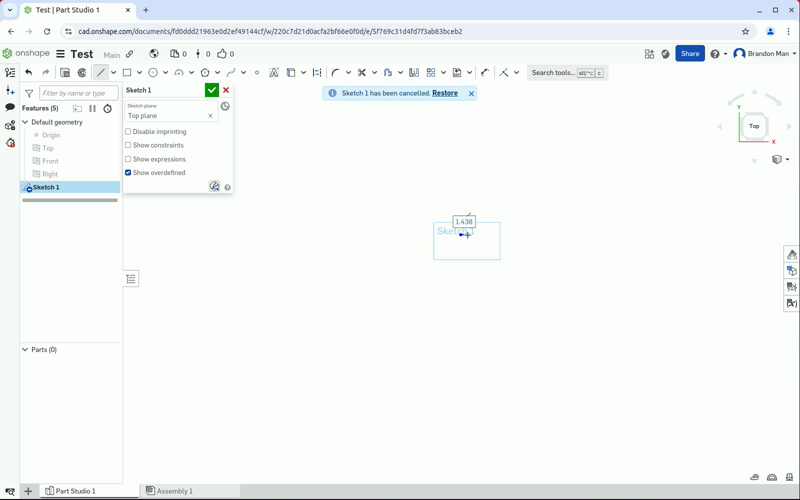
mouse_move(497, 234)
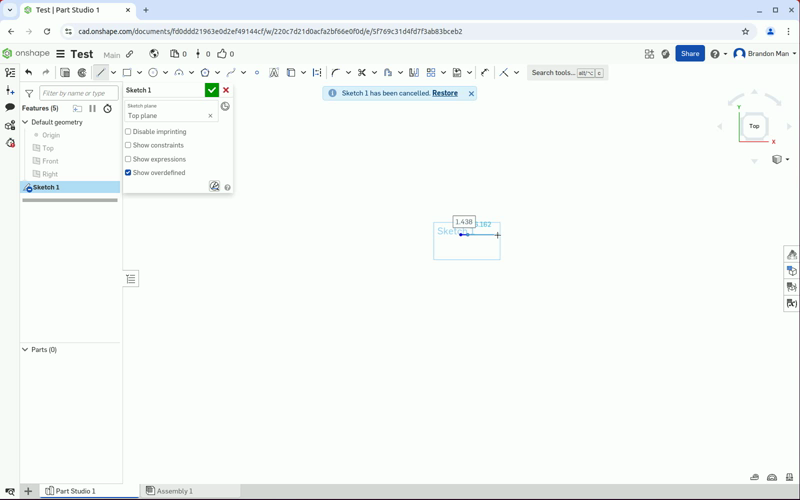
mouse_move(467, 228)
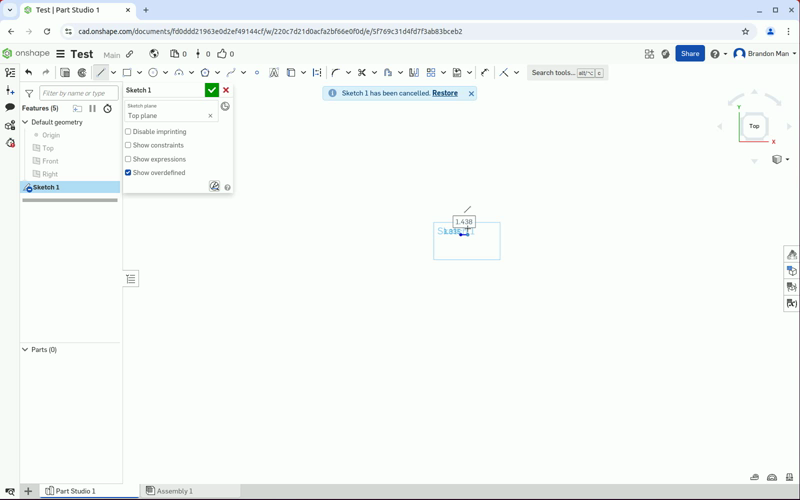
scroll(6)
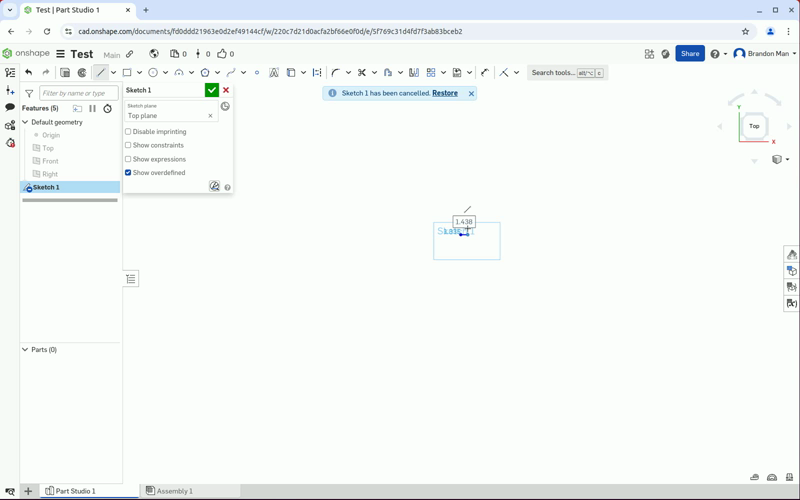
scroll(6)
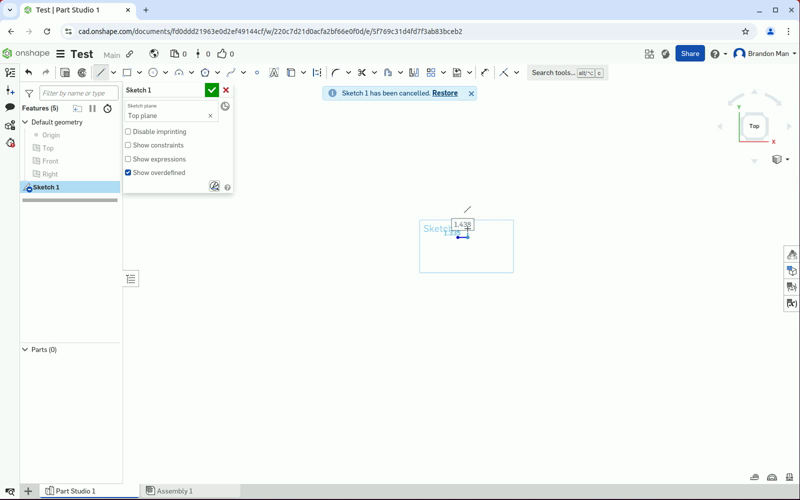
scroll(6)
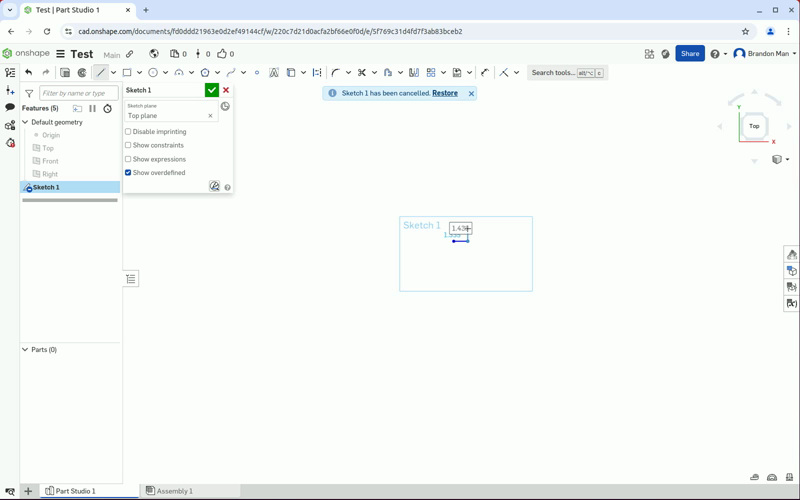
scroll(6)
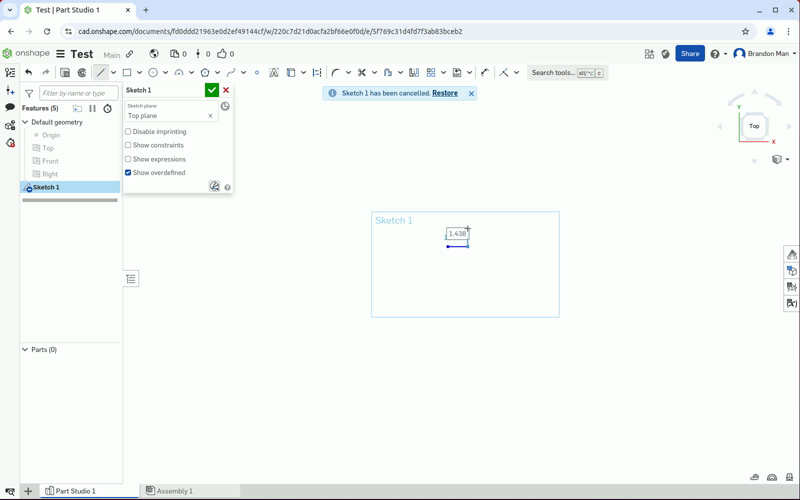
scroll(6)
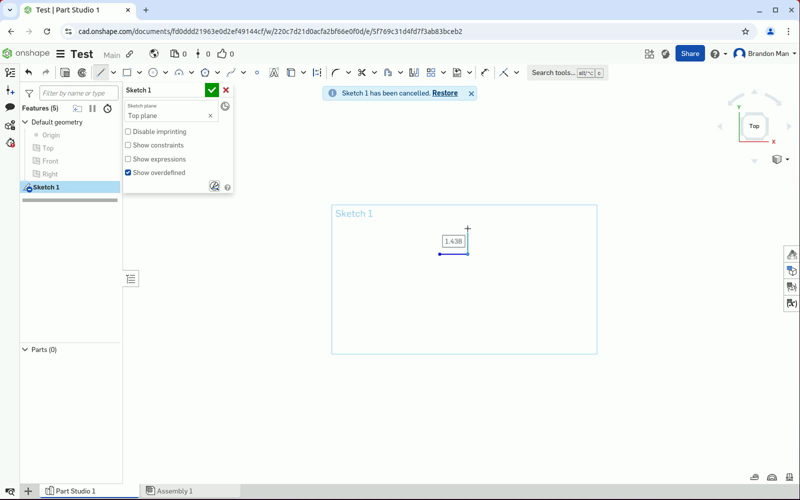
scroll(6)
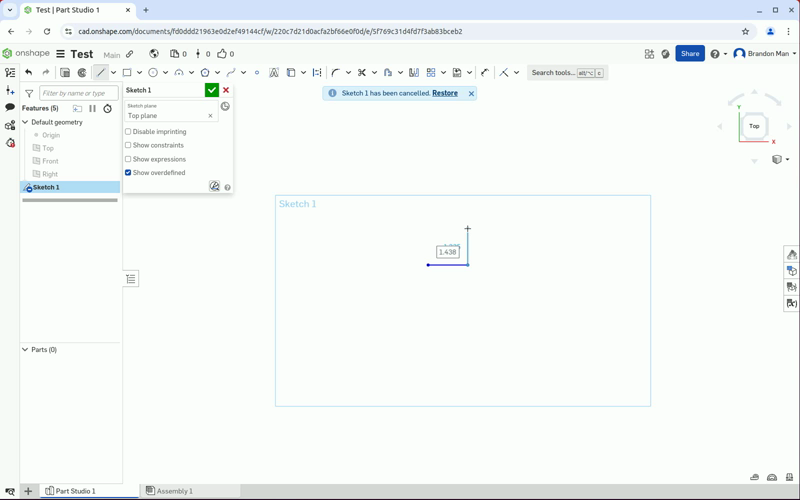
scroll(6)
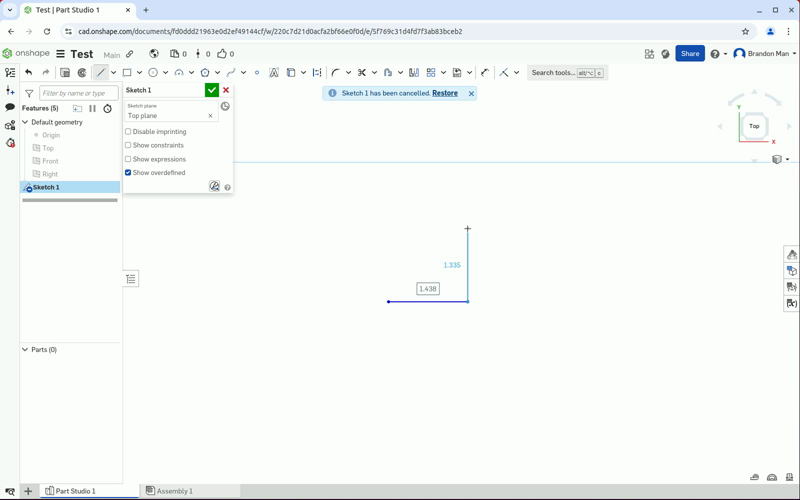
click(467, 228)
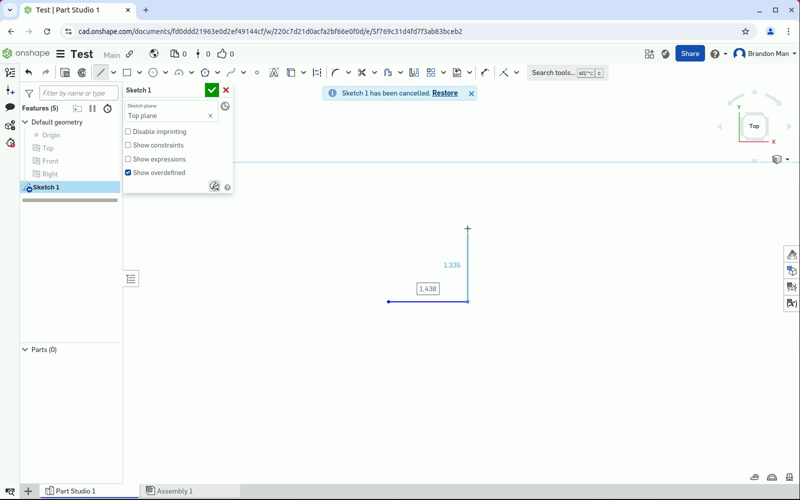
scroll(-6)
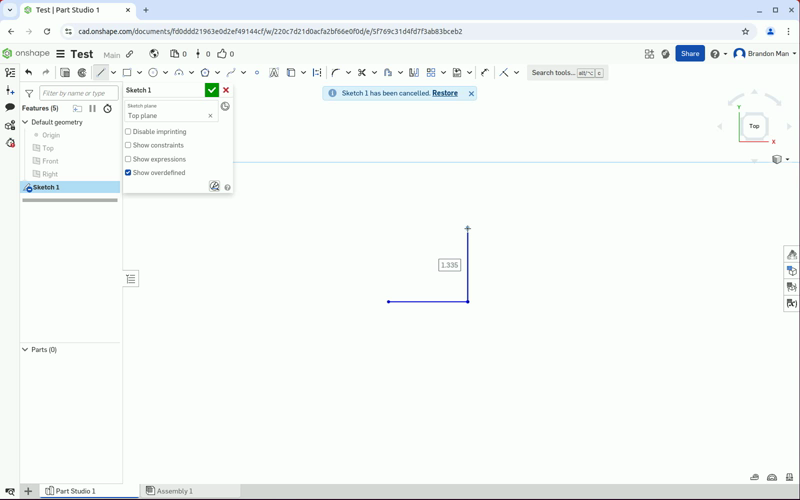
scroll(-6)
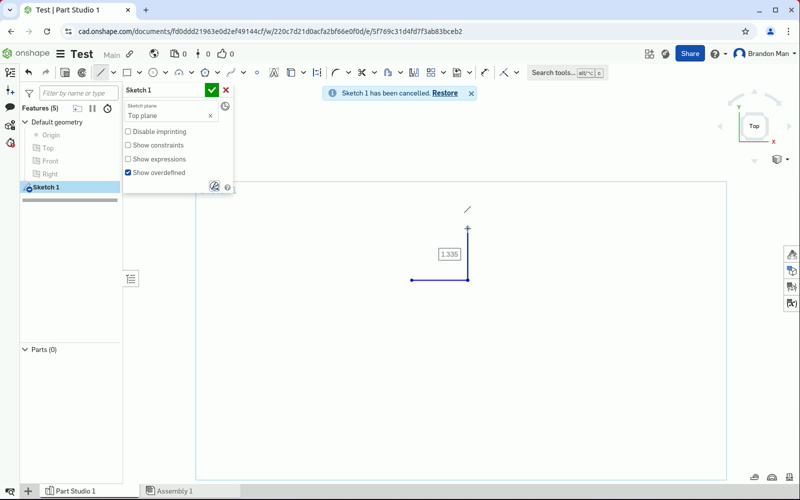
scroll(-6)
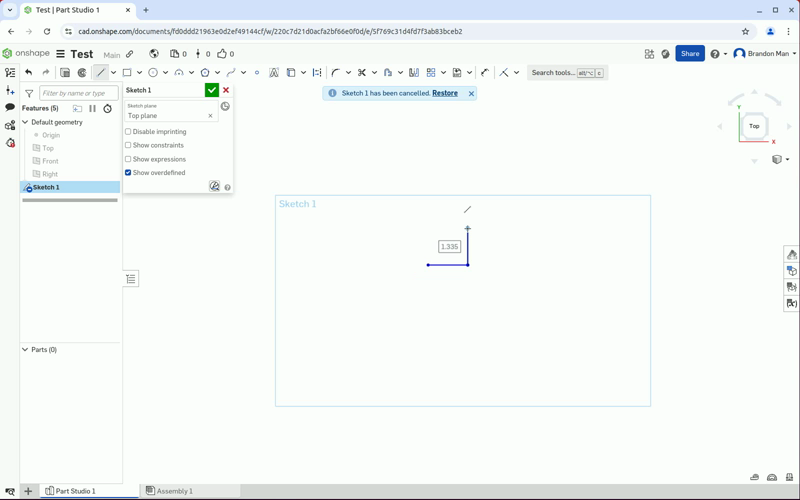
scroll(-6)
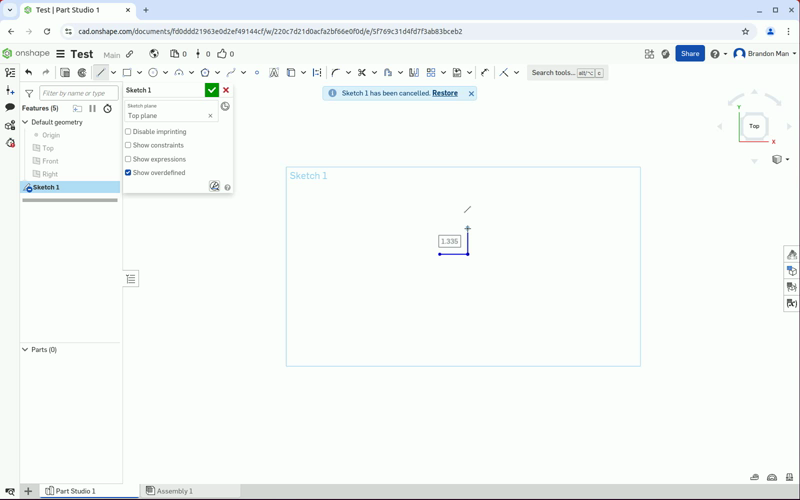
scroll(-6)
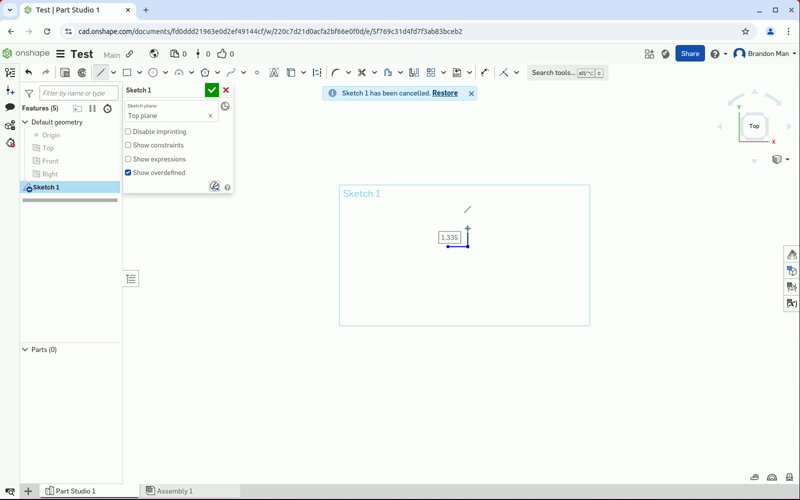
scroll(-6)
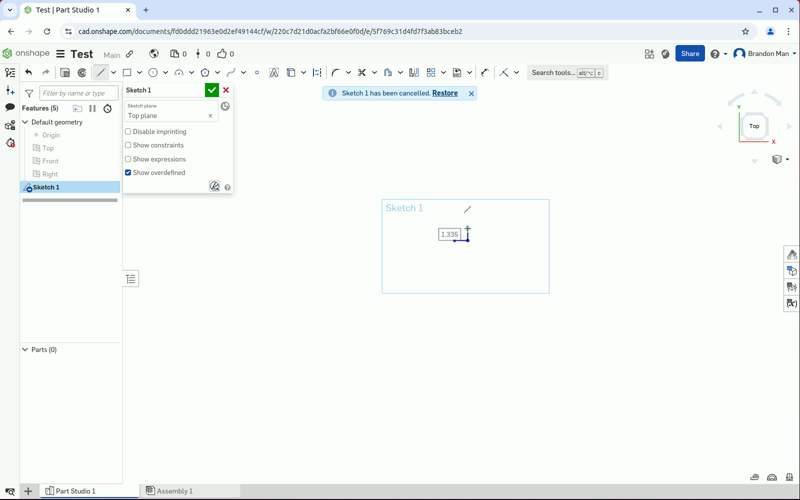
scroll(-6)
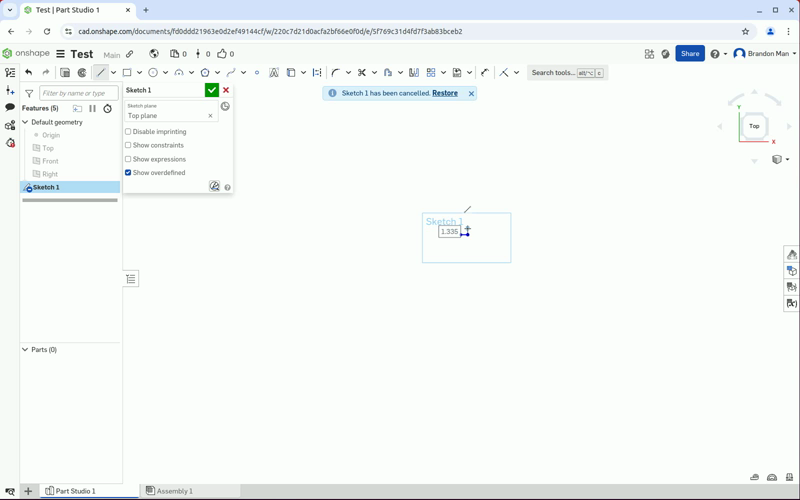
key_up(shift)
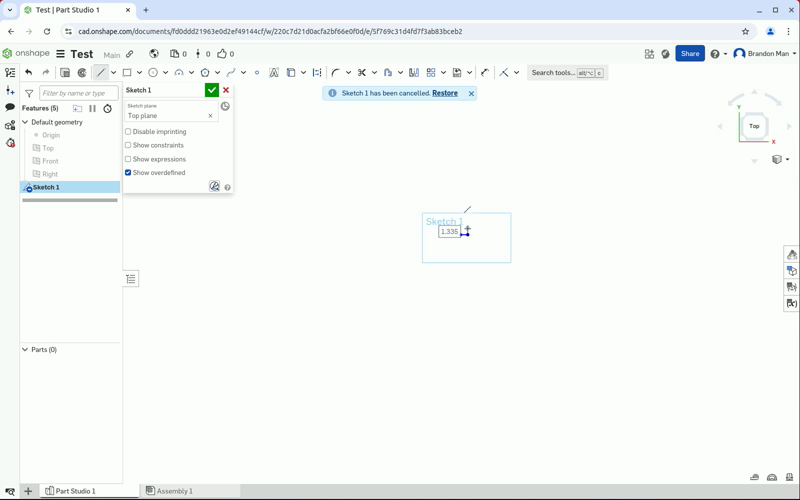
key_down(shift)
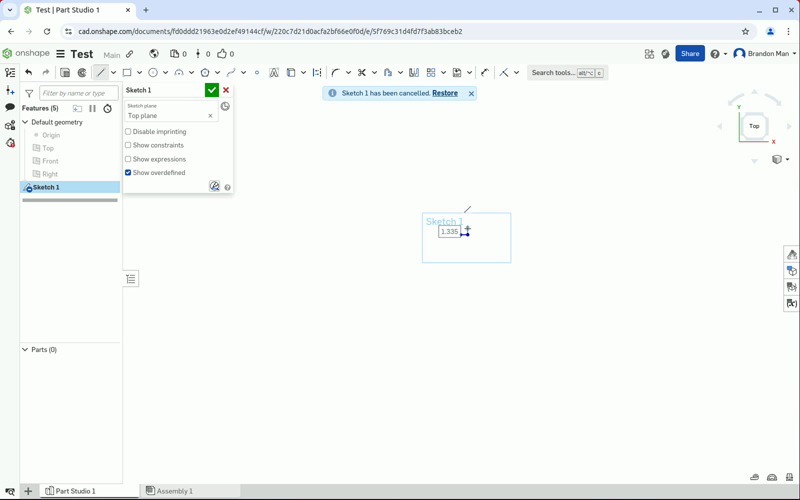
mouse_move(497, 228)
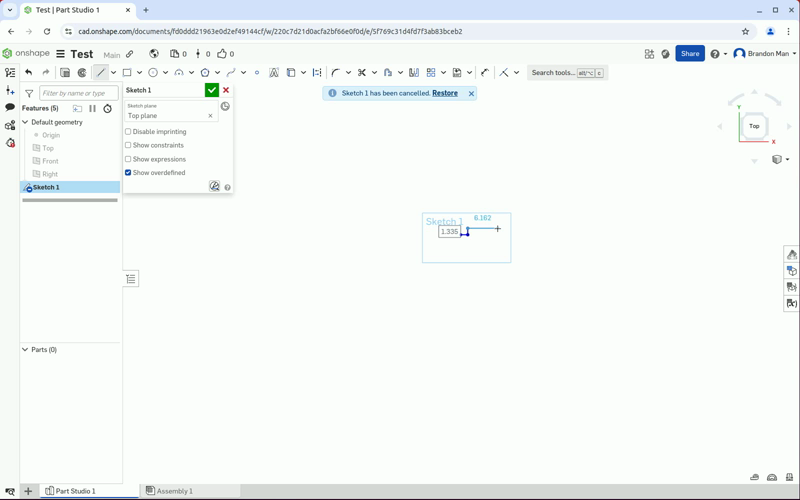
mouse_move(460, 228)
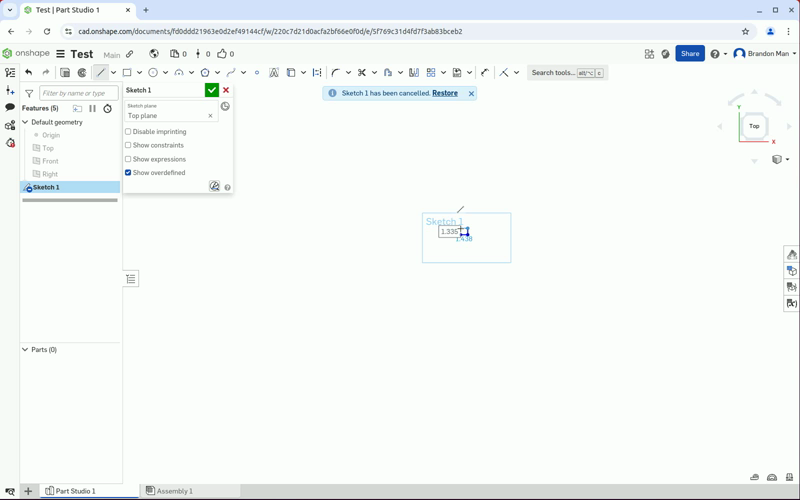
scroll(6)
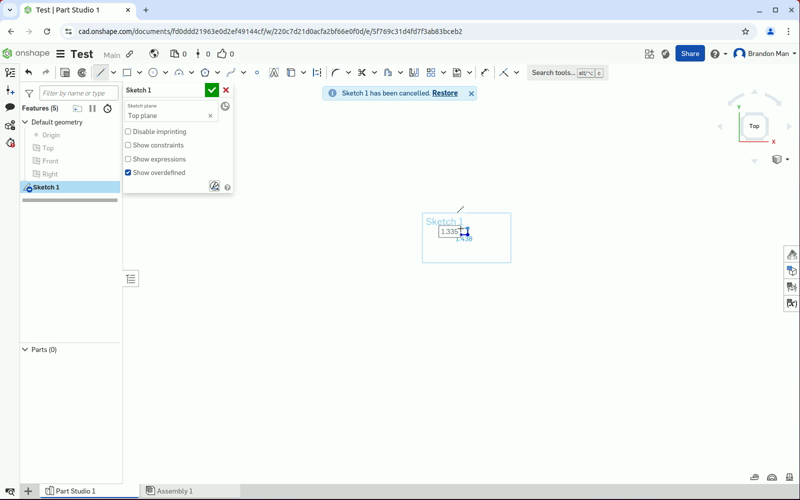
scroll(6)
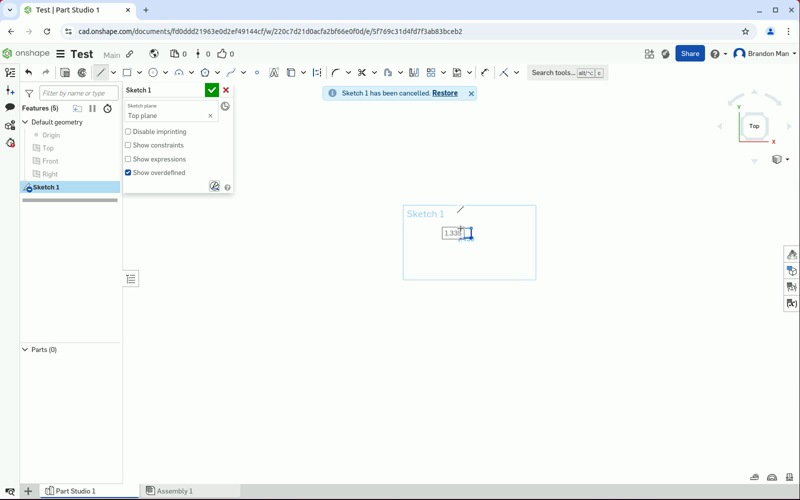
scroll(6)
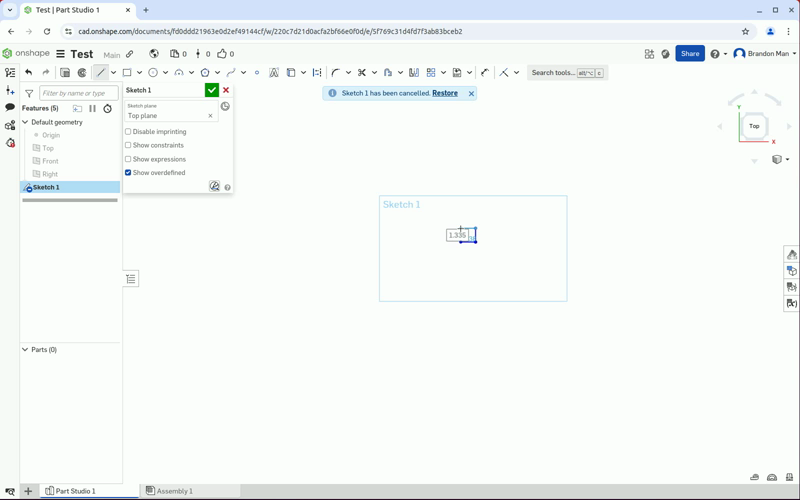
scroll(6)
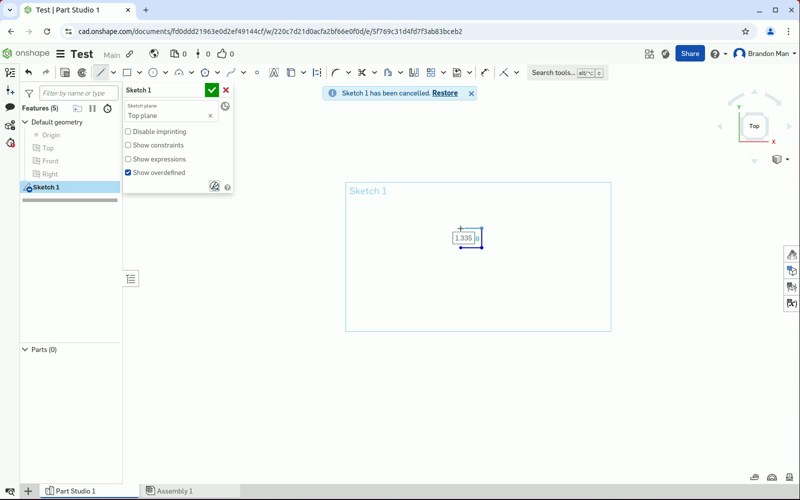
scroll(6)
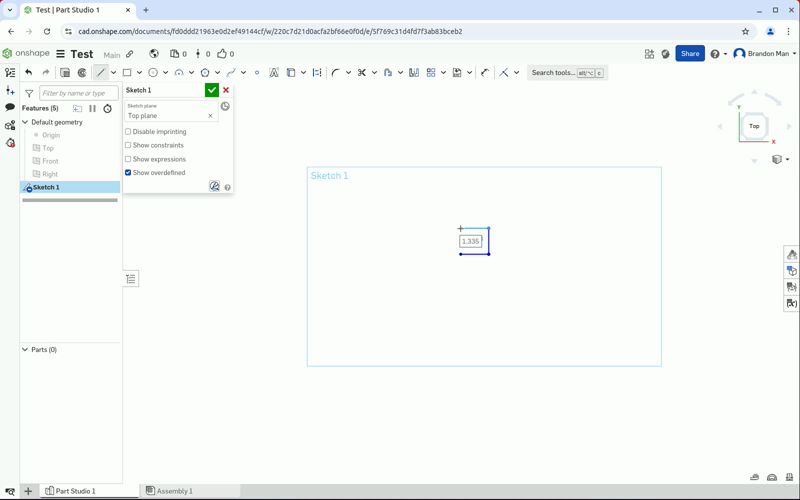
scroll(6)
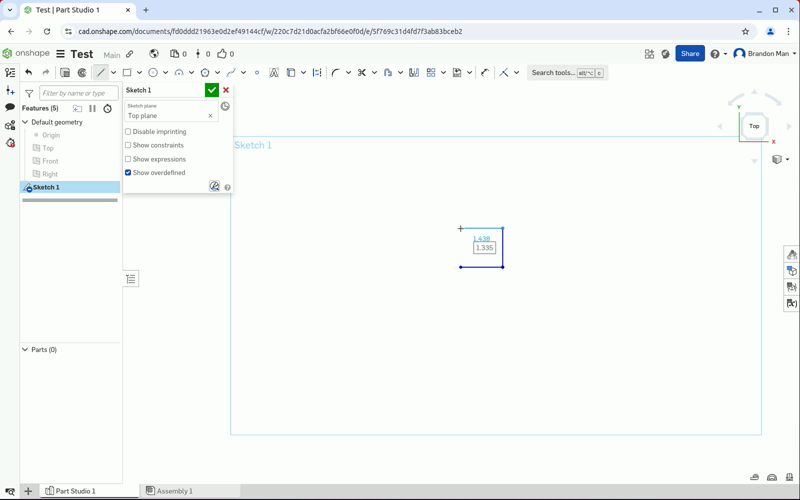
scroll(6)
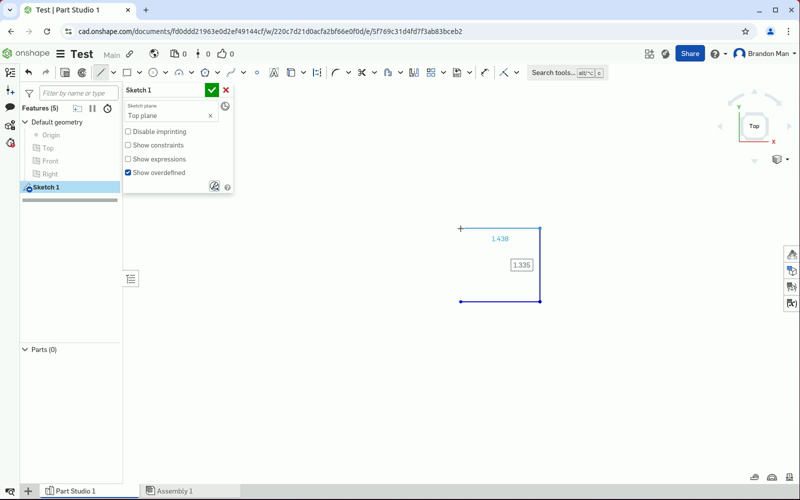
click(460, 228)
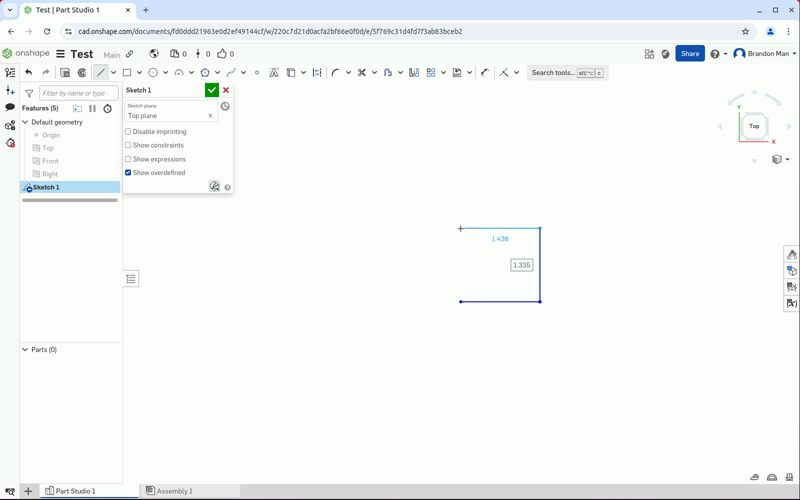
scroll(-6)
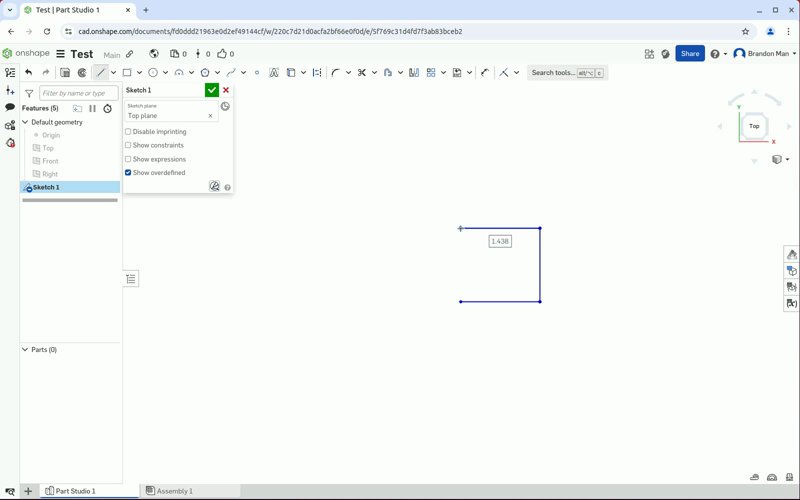
scroll(-6)
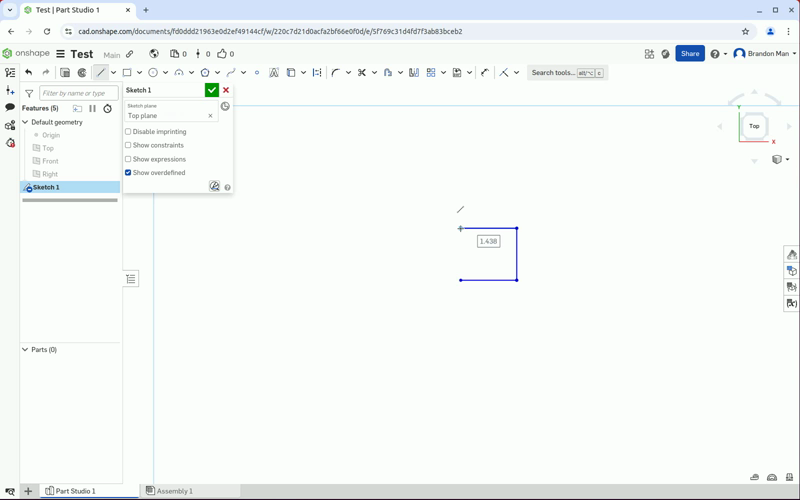
scroll(-6)
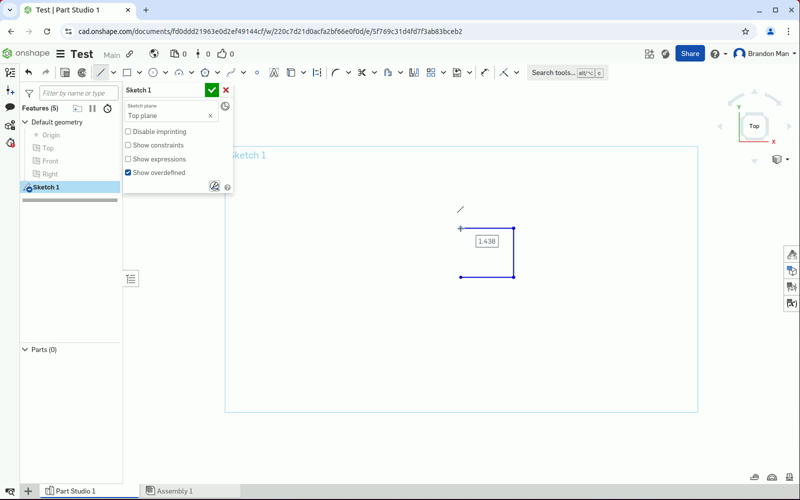
scroll(-6)
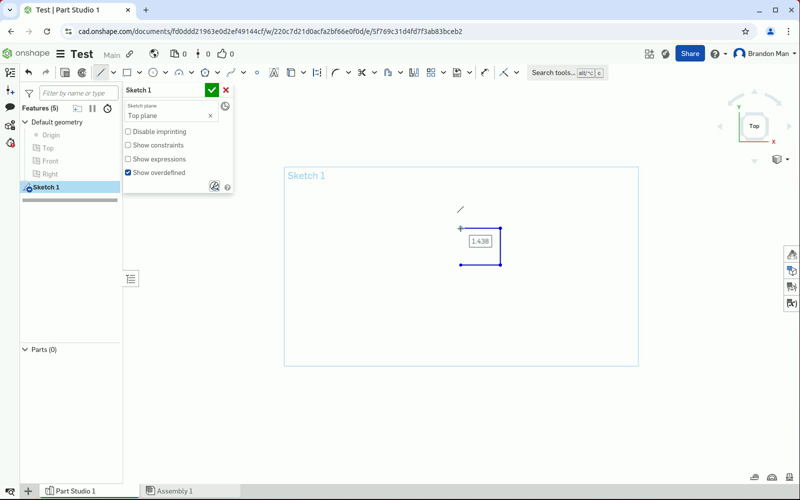
scroll(-6)
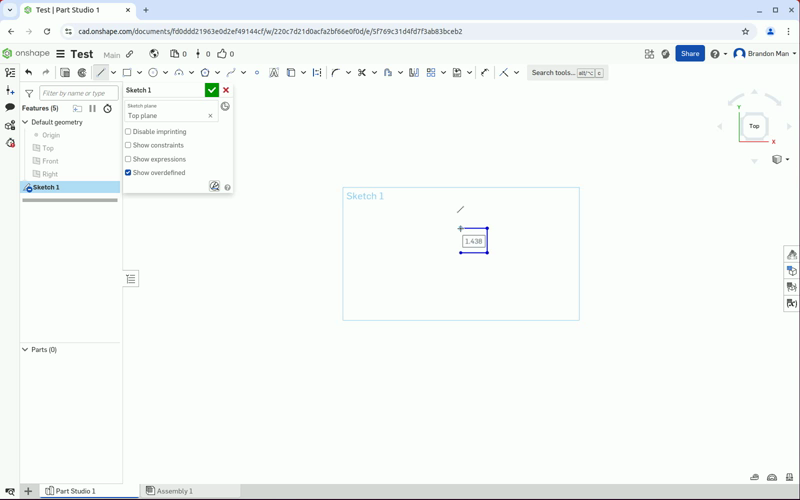
scroll(-6)
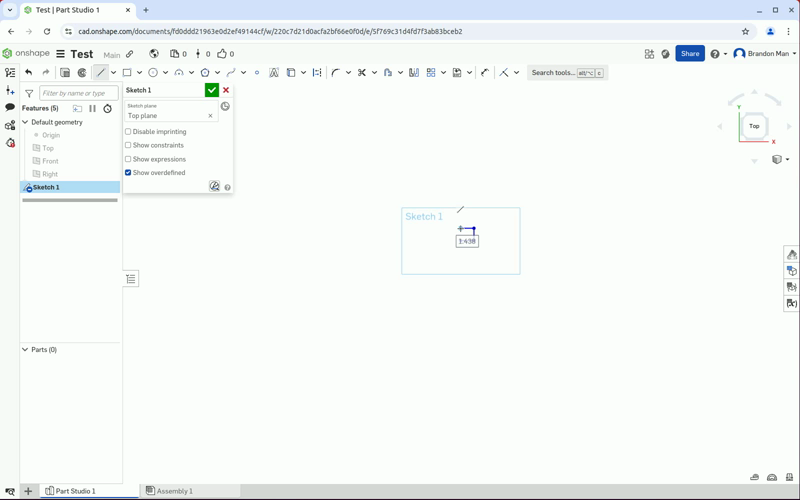
scroll(-6)
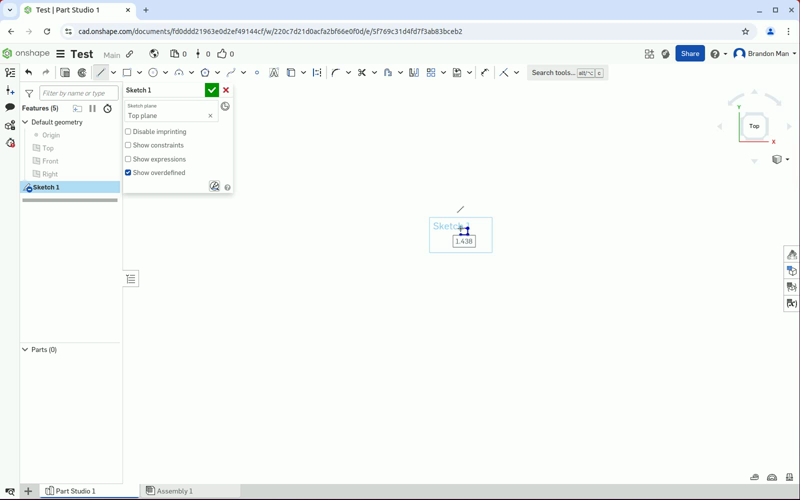
key_up(shift)
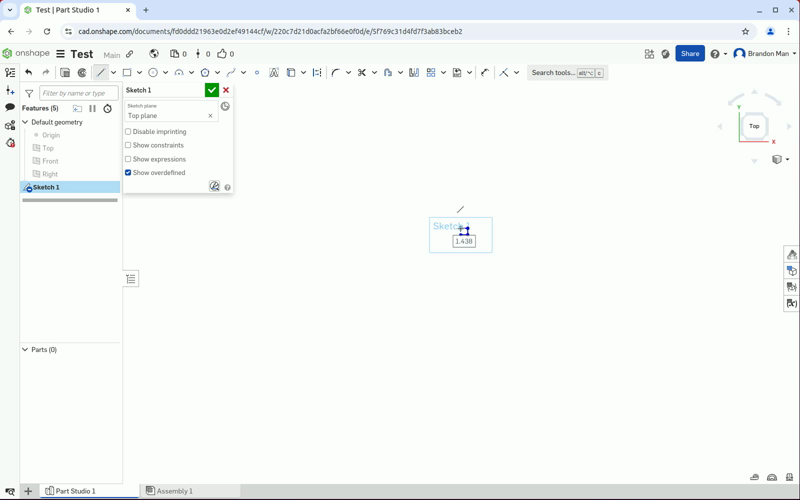
mouse_move(490, 228)
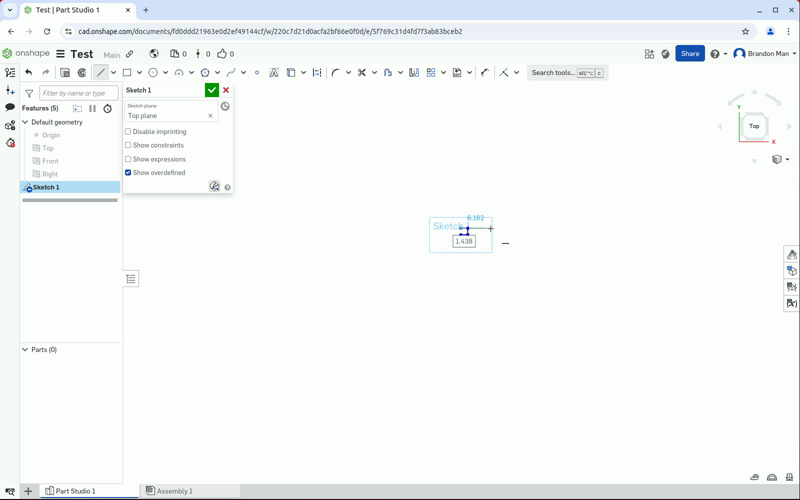
key_down(shift)
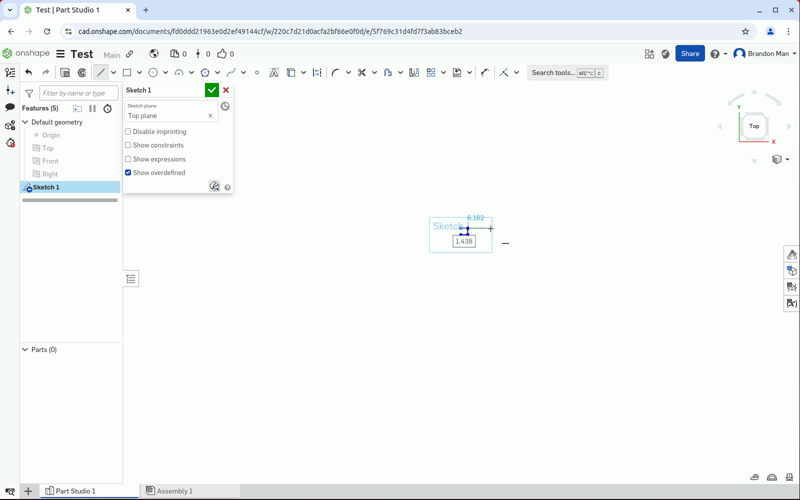
mouse_move(460, 234)
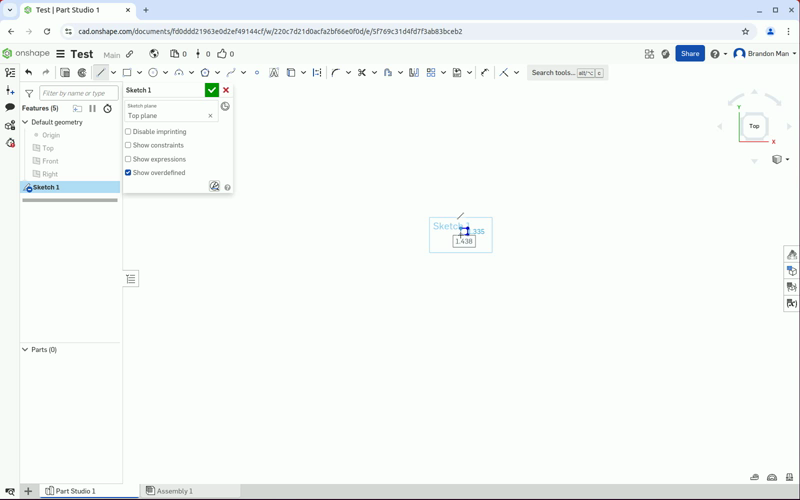
scroll(6)
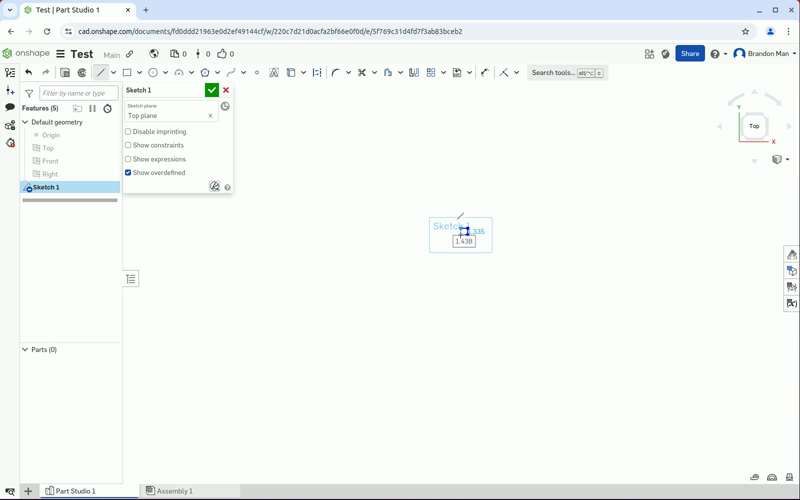
scroll(6)
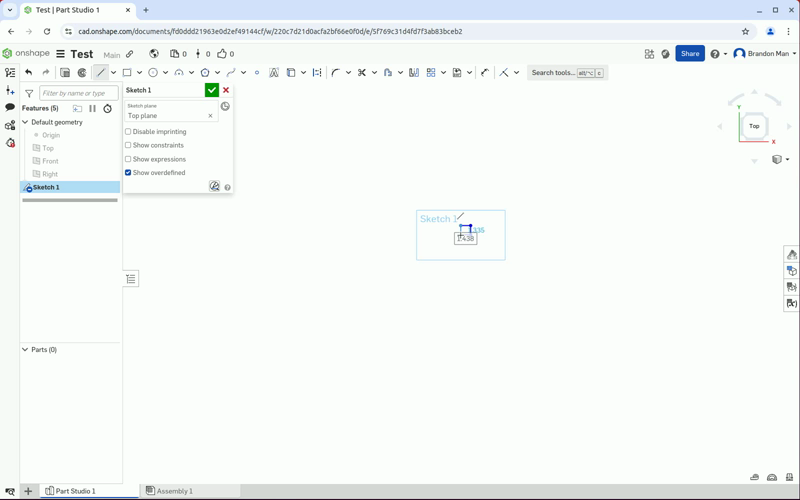
scroll(6)
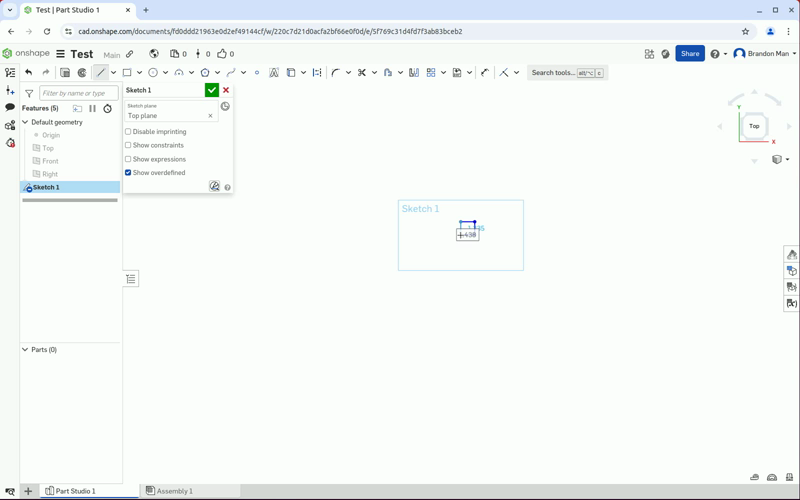
scroll(6)
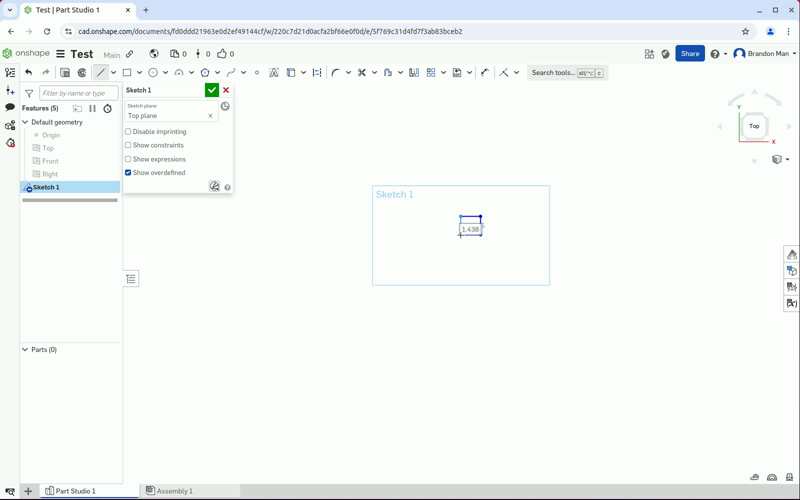
scroll(6)
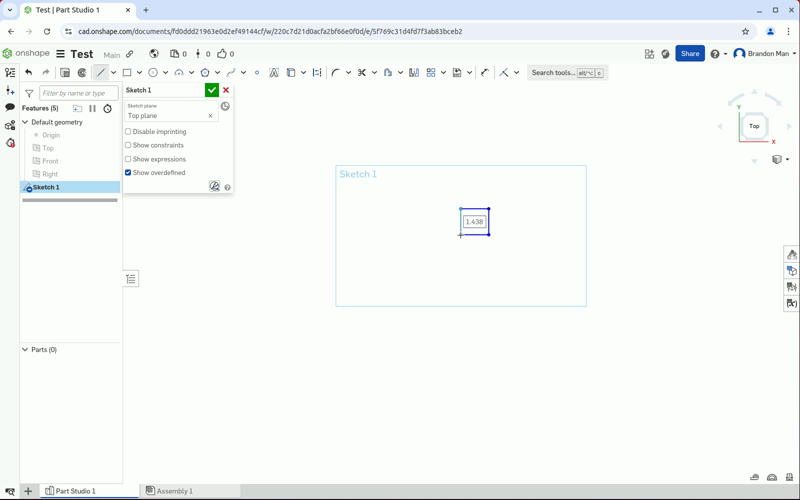
scroll(6)
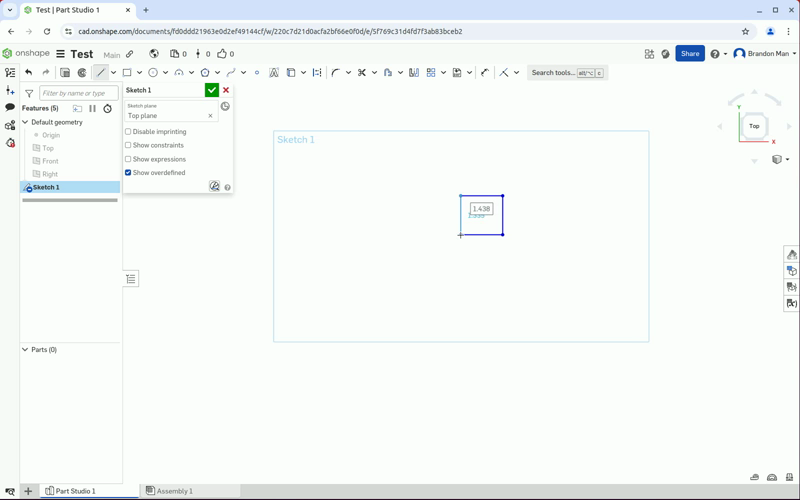
scroll(6)
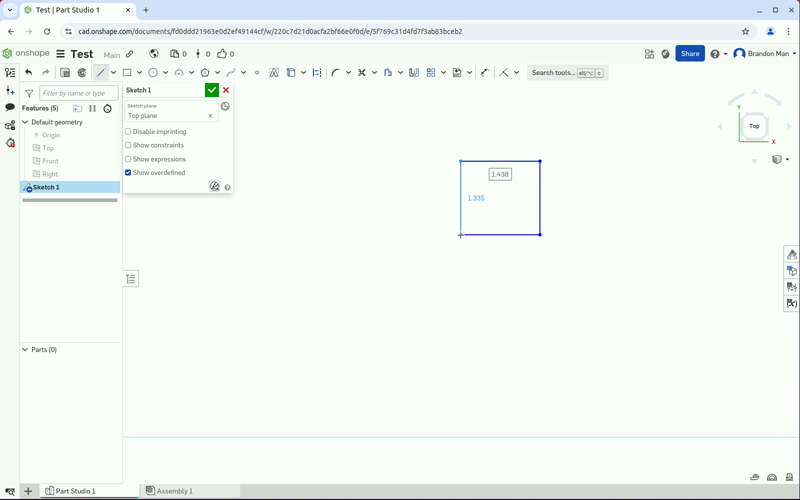
key_up(shift)
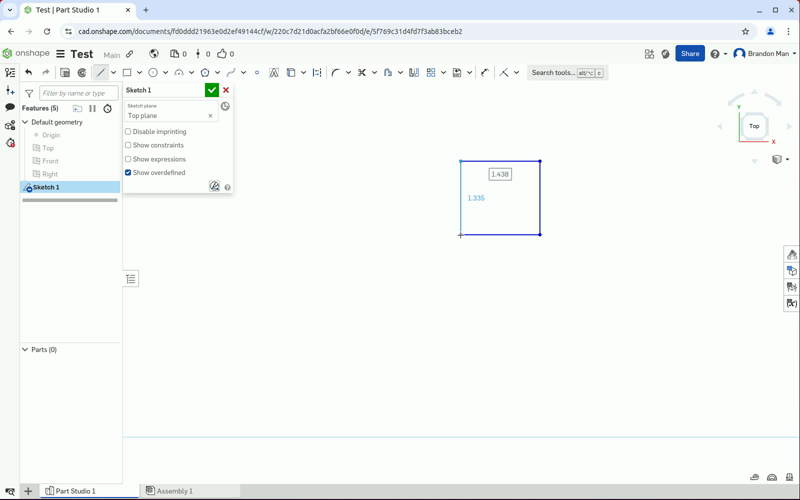
click(460, 234)
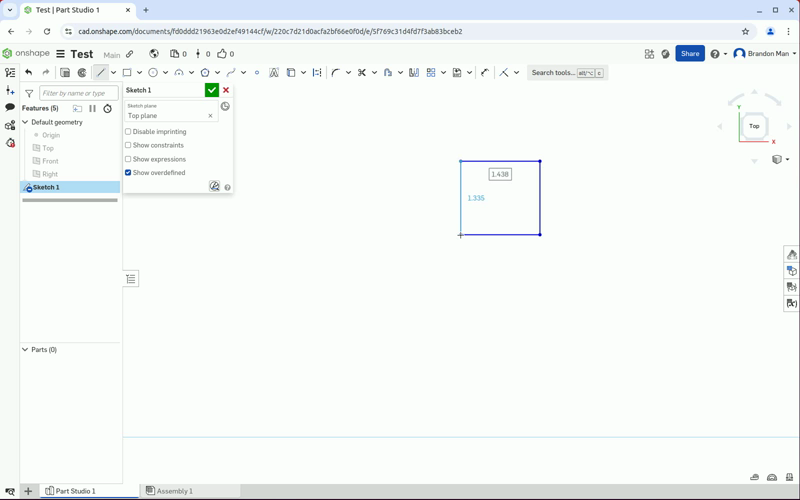
scroll(-6)
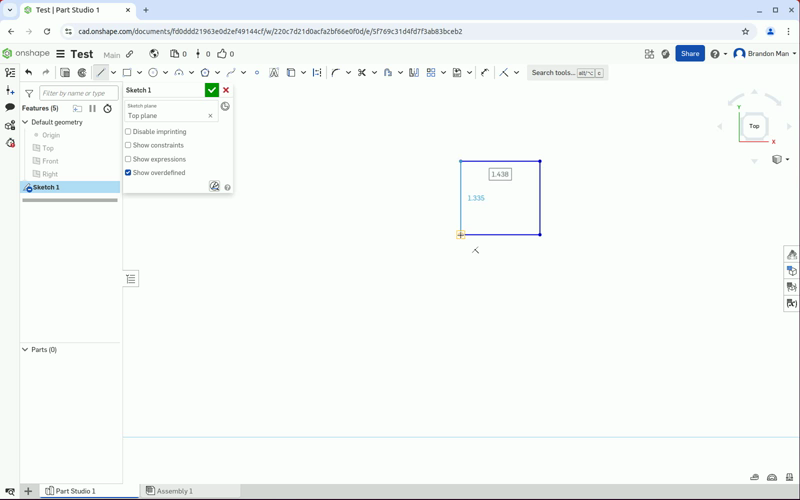
scroll(-6)
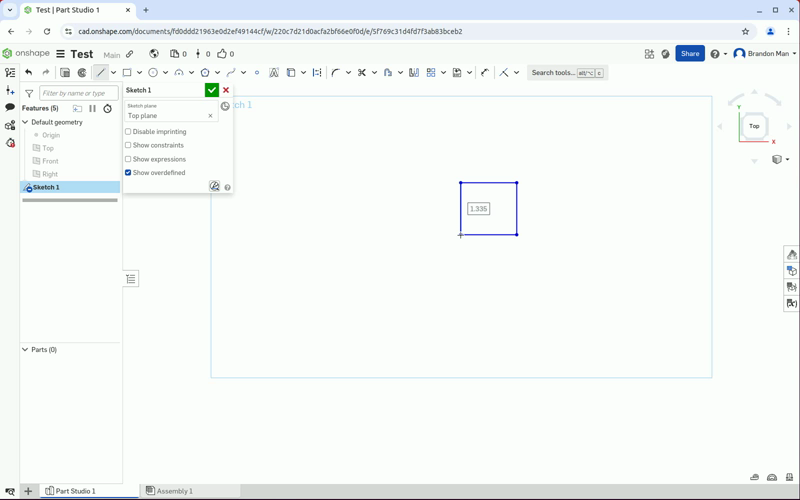
scroll(-6)
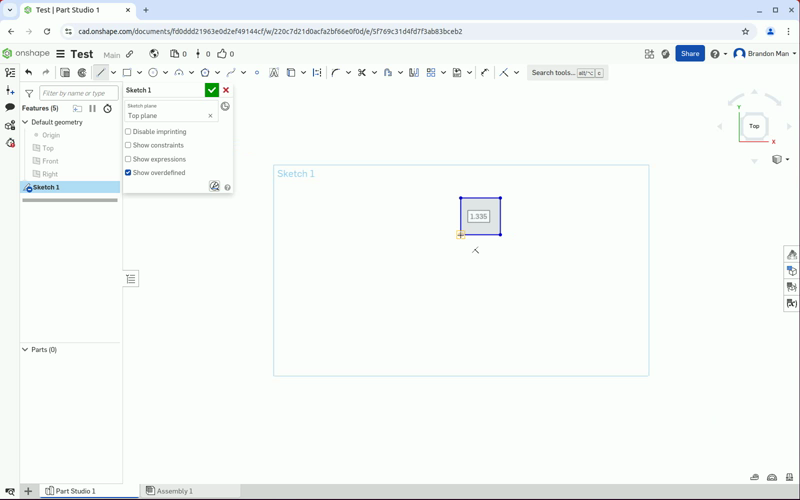
scroll(-6)
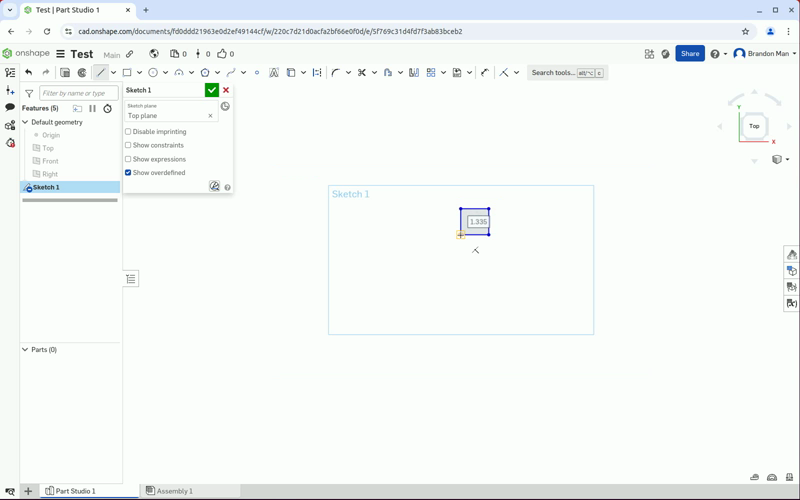
scroll(-6)
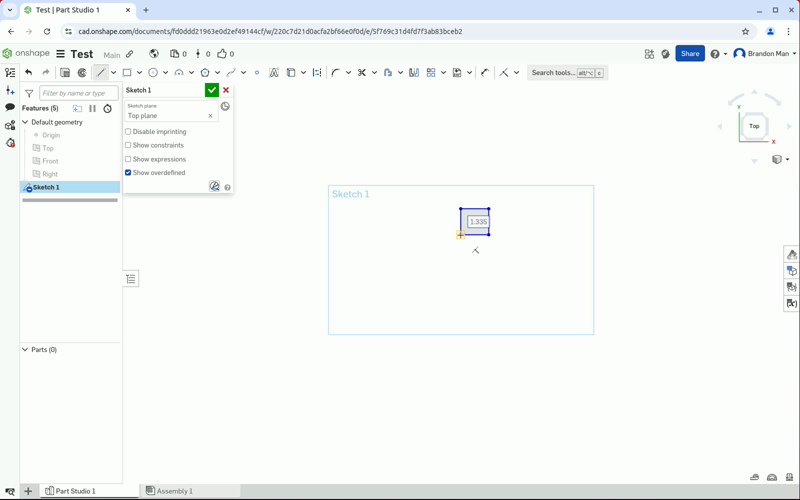
scroll(-6)
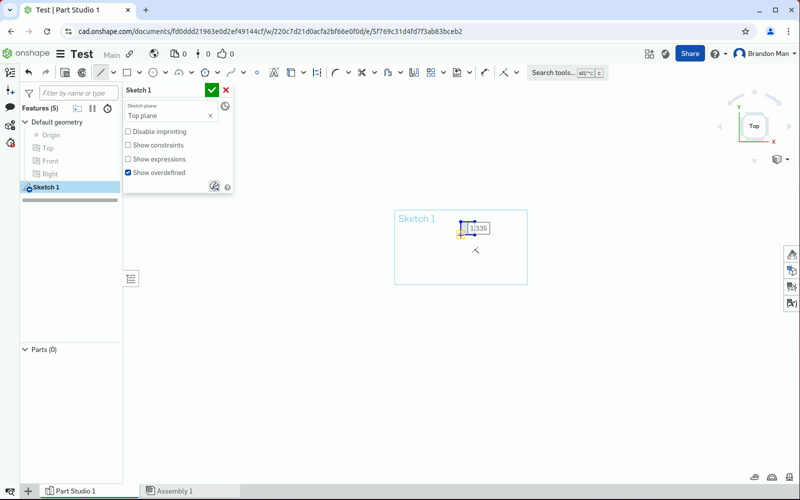
scroll(-6)
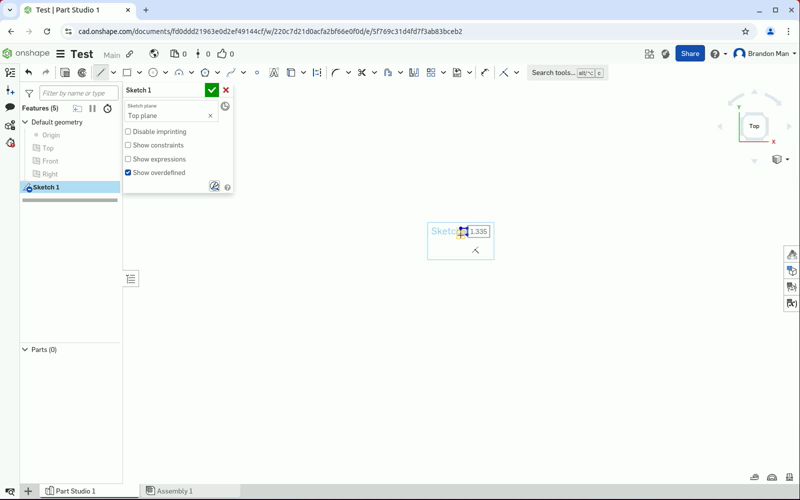
key(esc)
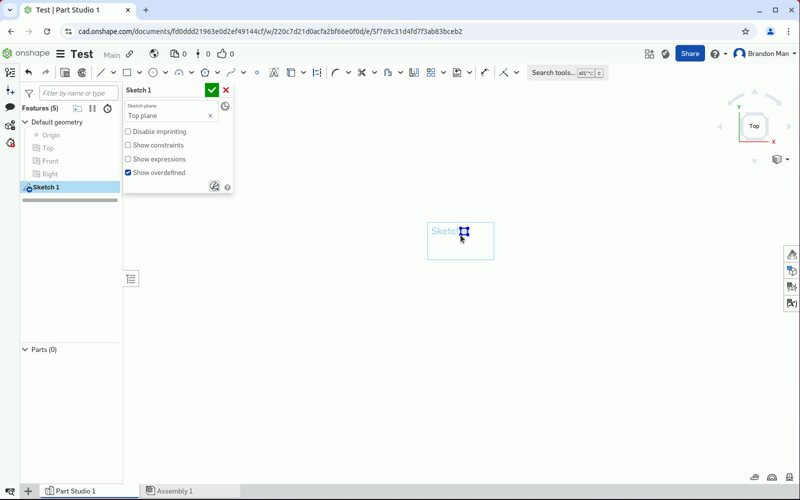
mouse_move(461, 233)
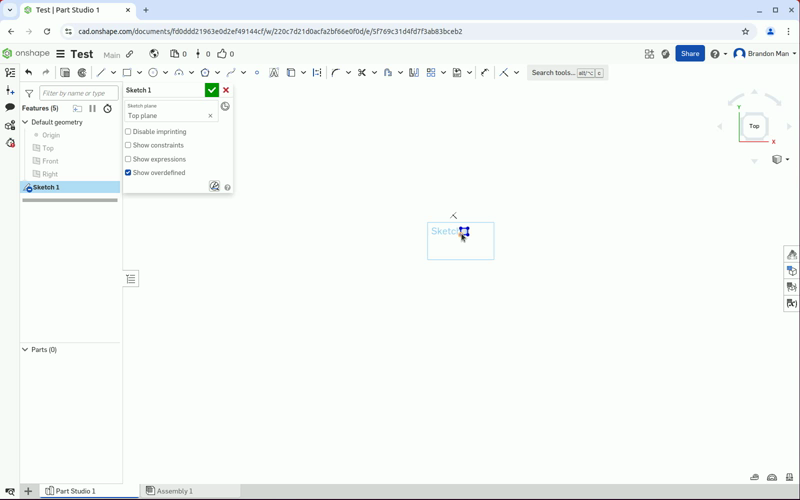
scroll(6)
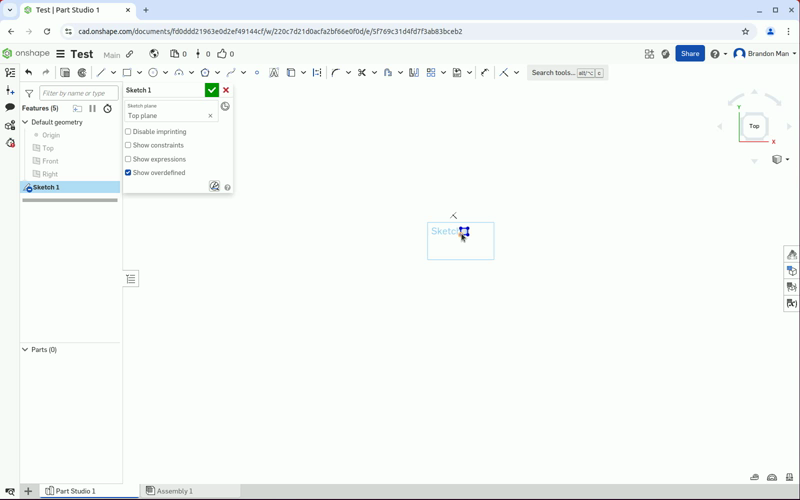
scroll(6)
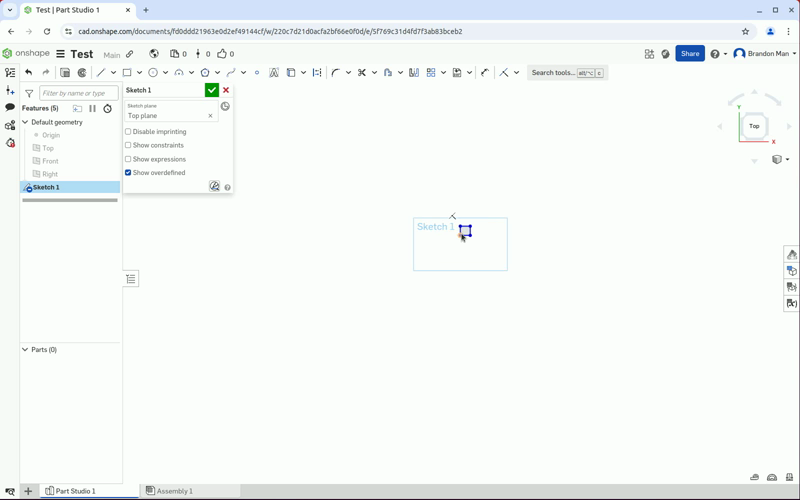
scroll(6)
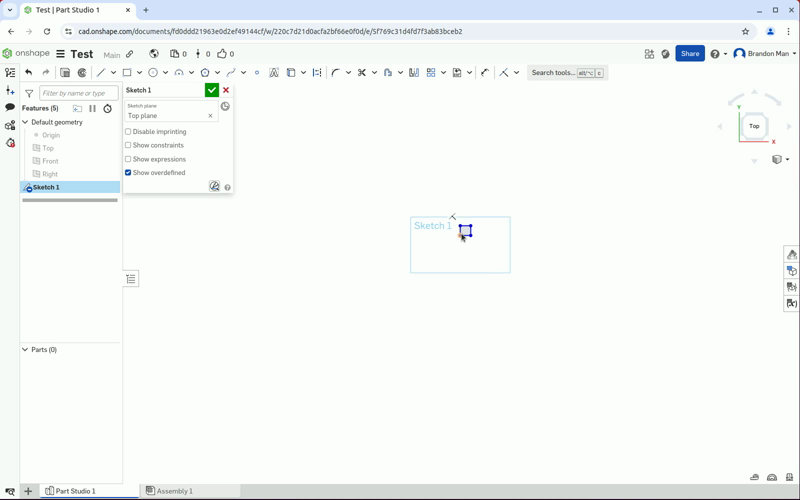
scroll(6)
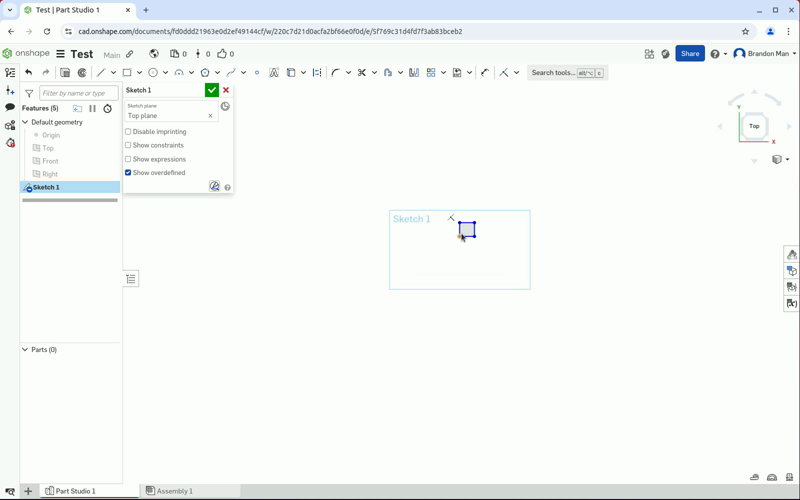
scroll(6)
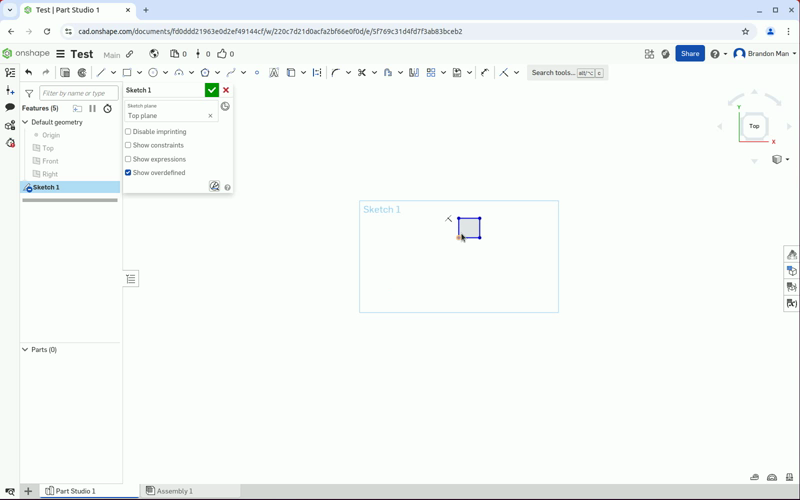
scroll(6)
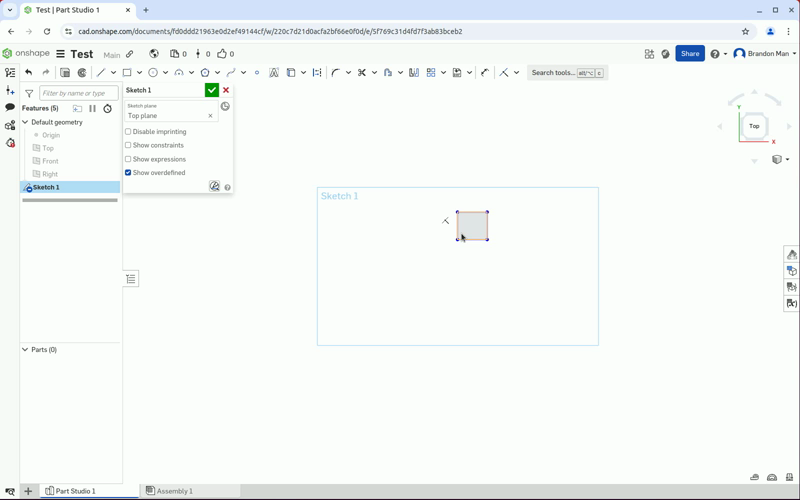
scroll(6)
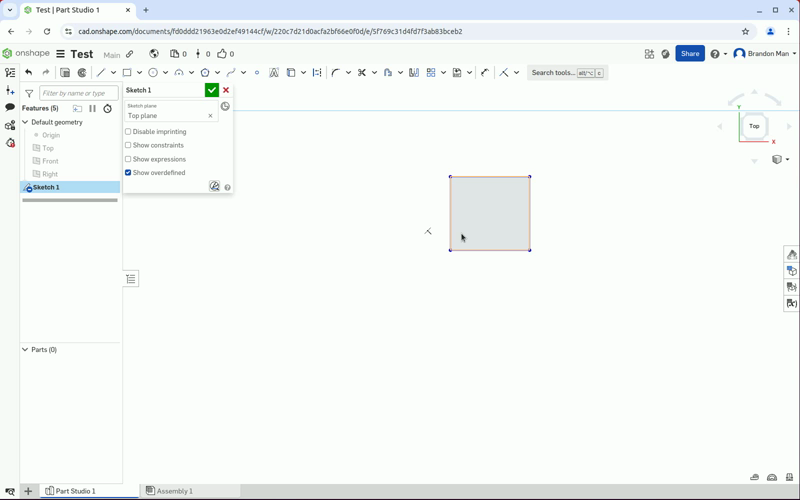
click(461, 233)
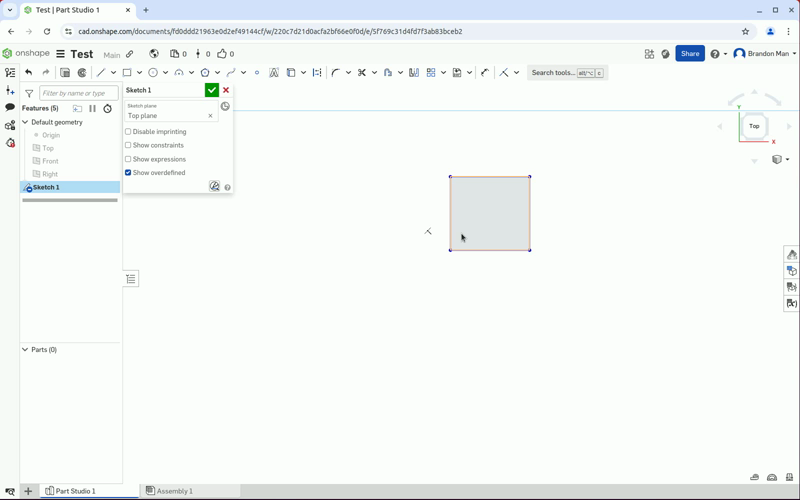
scroll(-6)
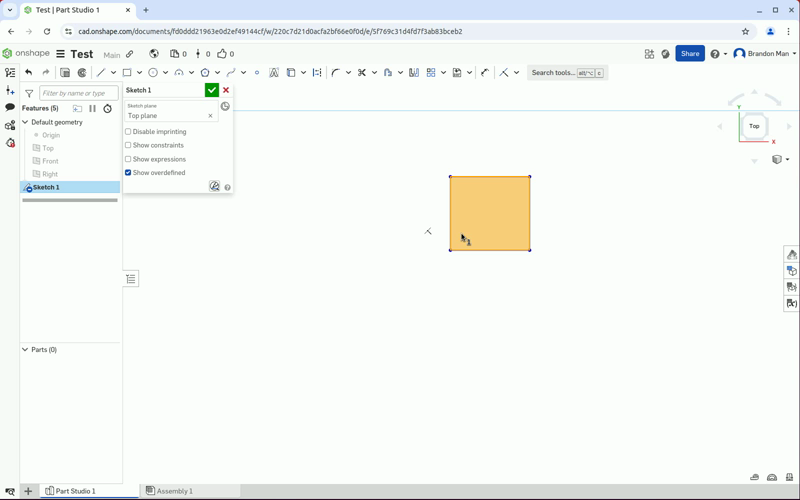
scroll(-6)
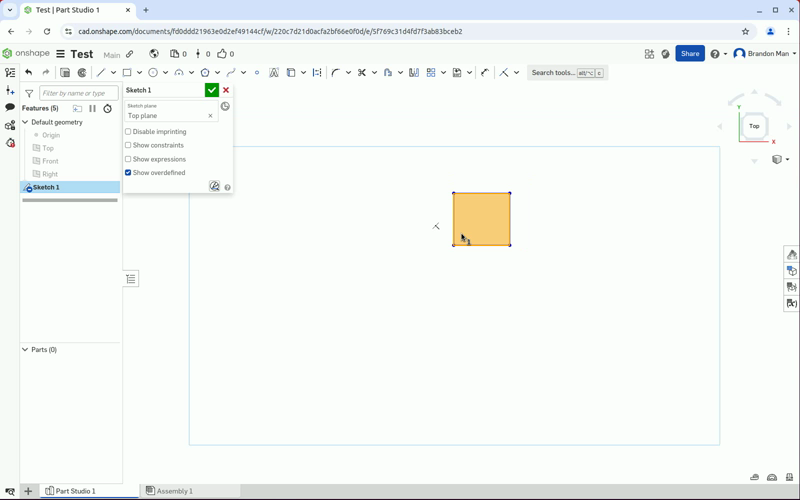
scroll(-6)
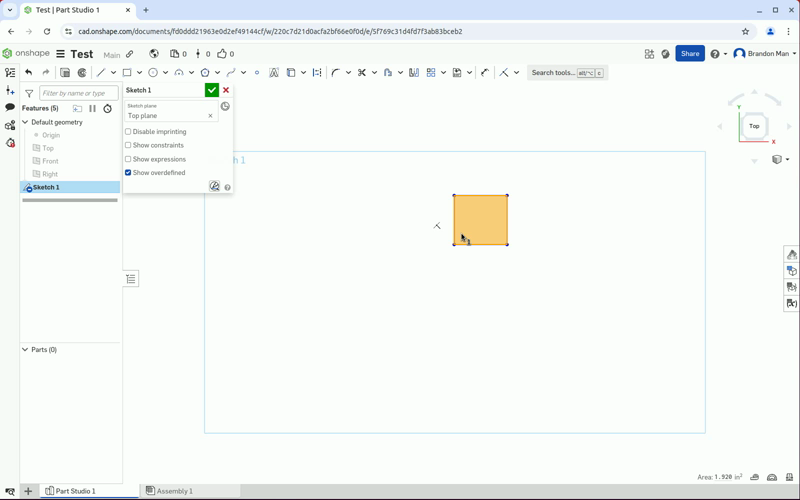
scroll(-6)
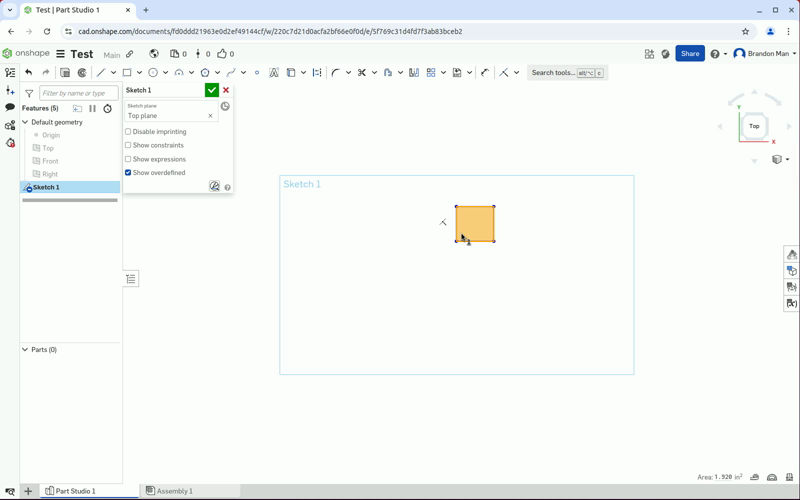
scroll(-6)
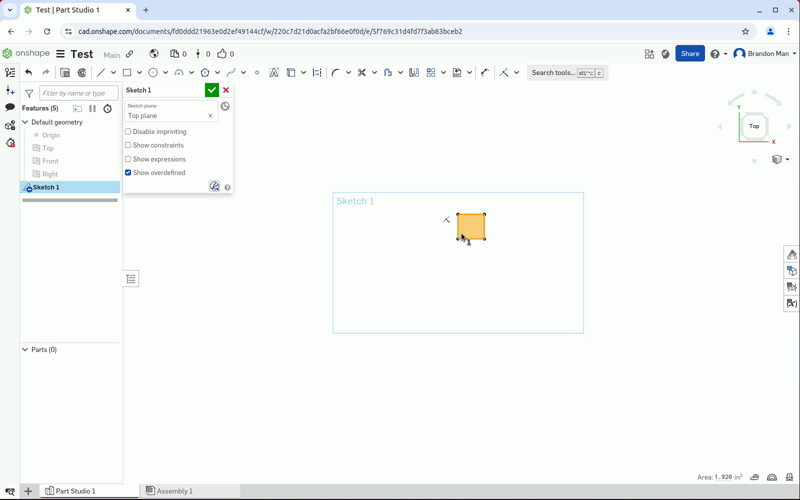
scroll(-6)
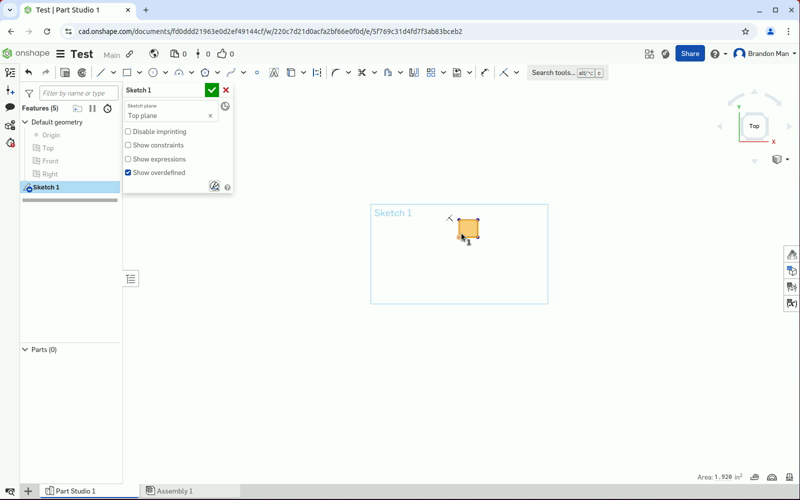
scroll(-6)
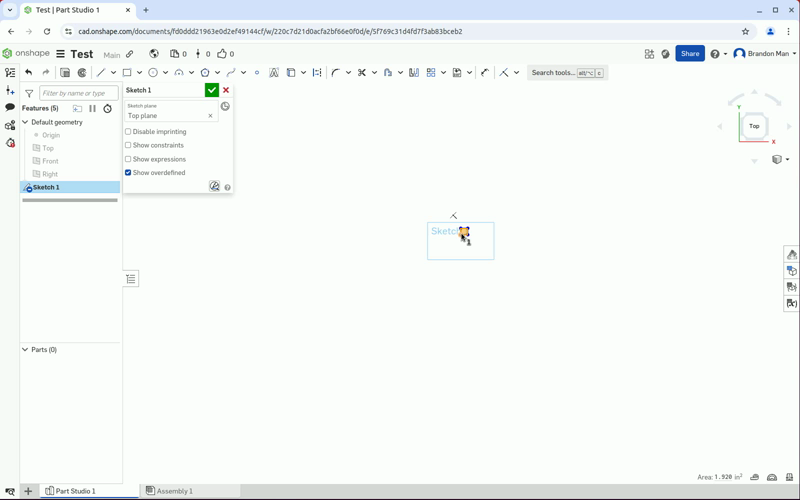
mouse_move(73, 352)
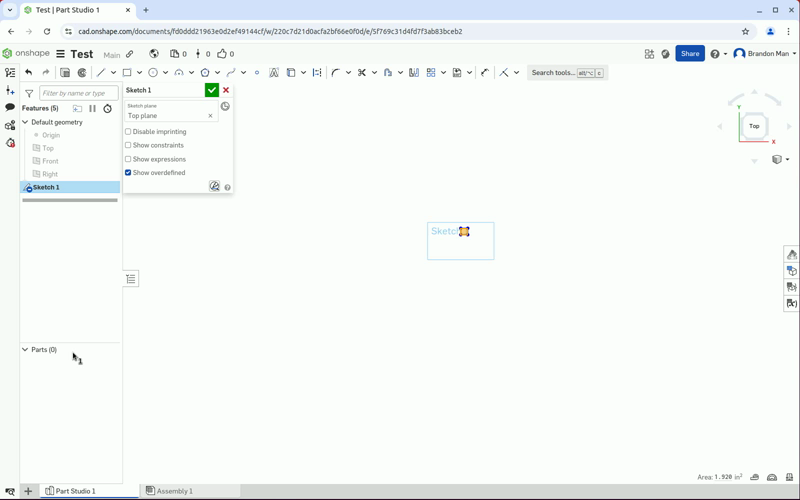
key(shift+y)
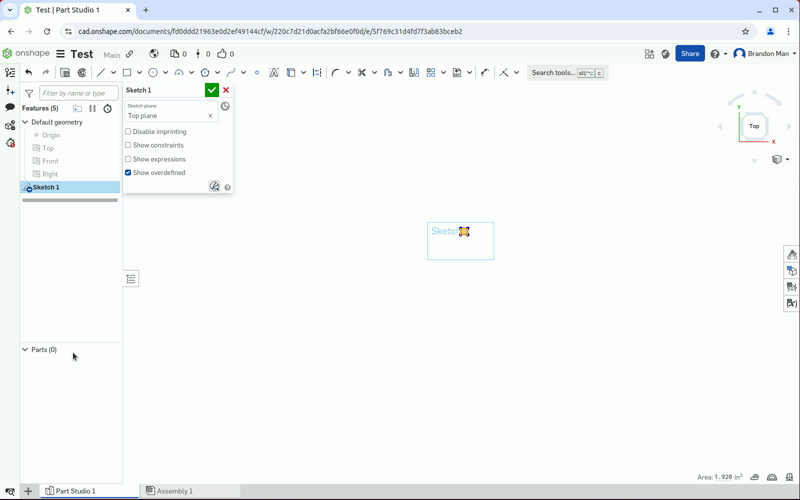
key(shift+e)
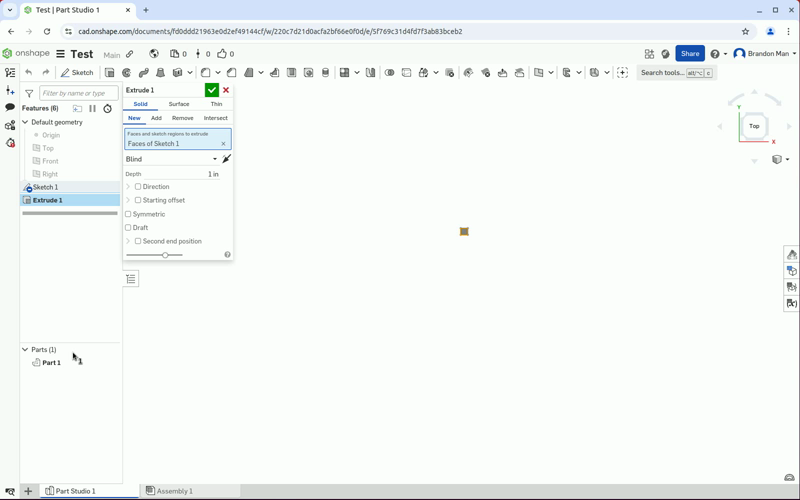
mouse_move(143, 106)
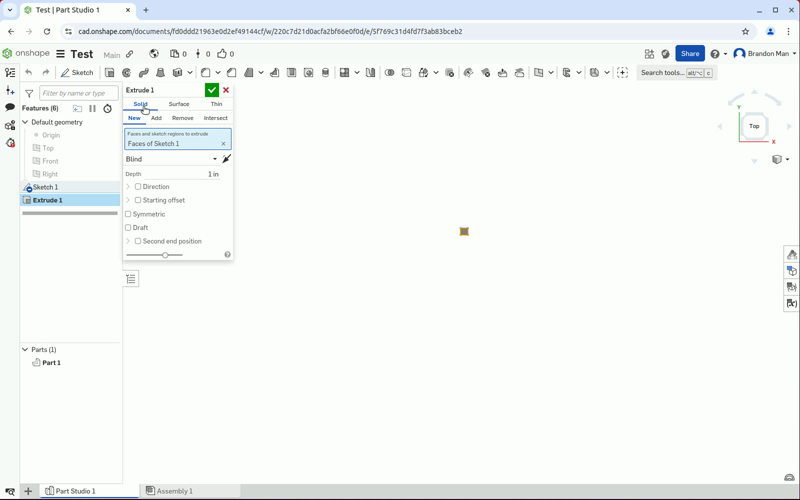
click(143, 106)
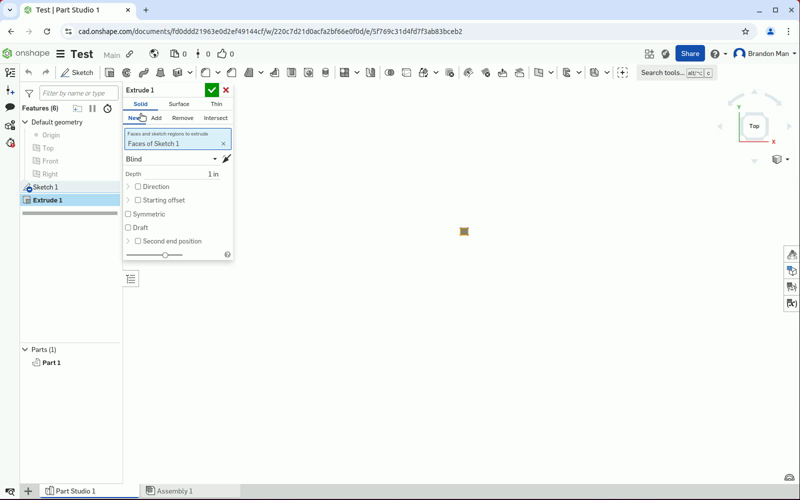
mouse_move(137, 120)
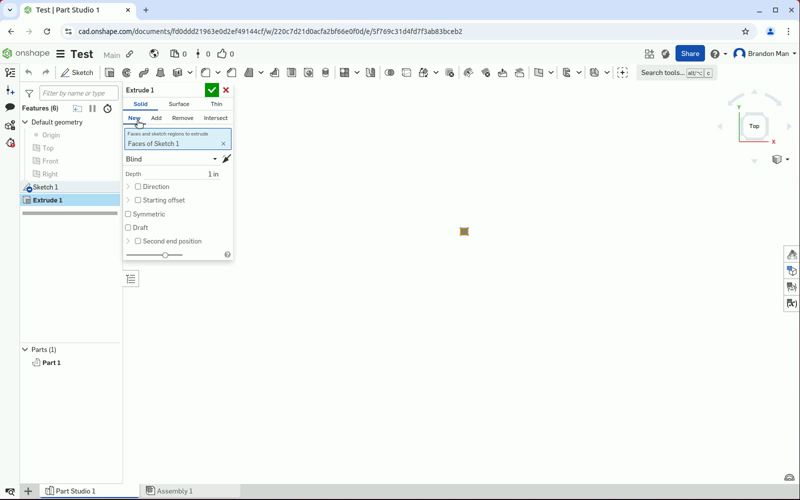
click(137, 120)
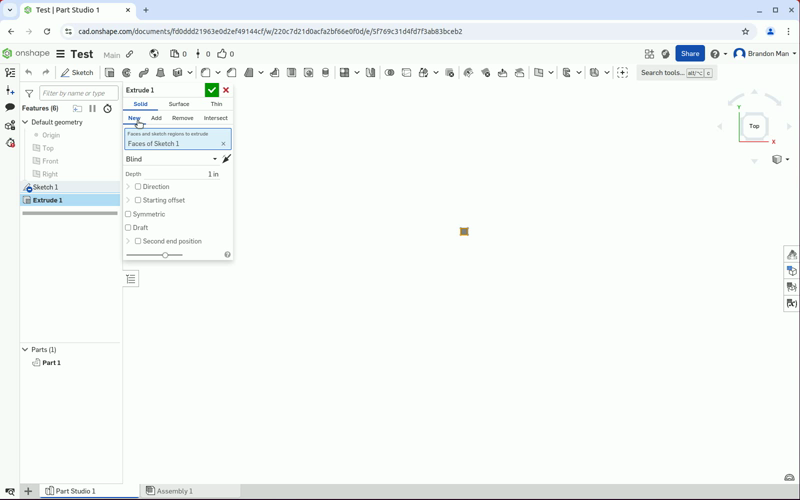
key(tab, 4)
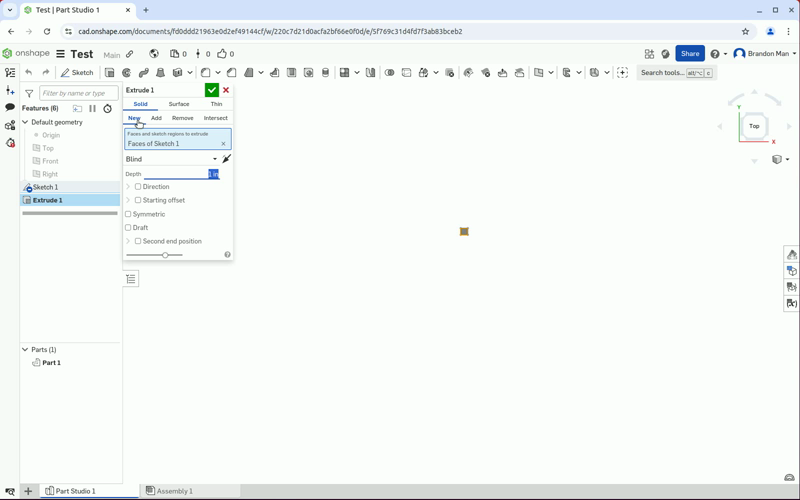
text(23.349)
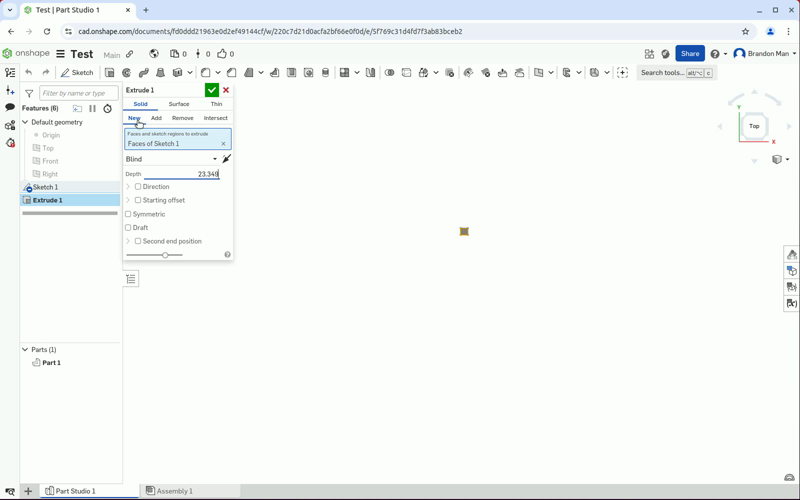
key(enter)
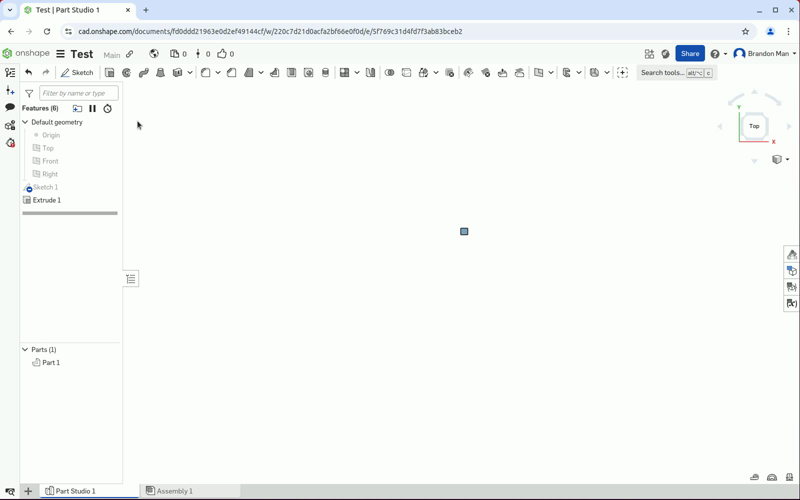
key(shift+h)
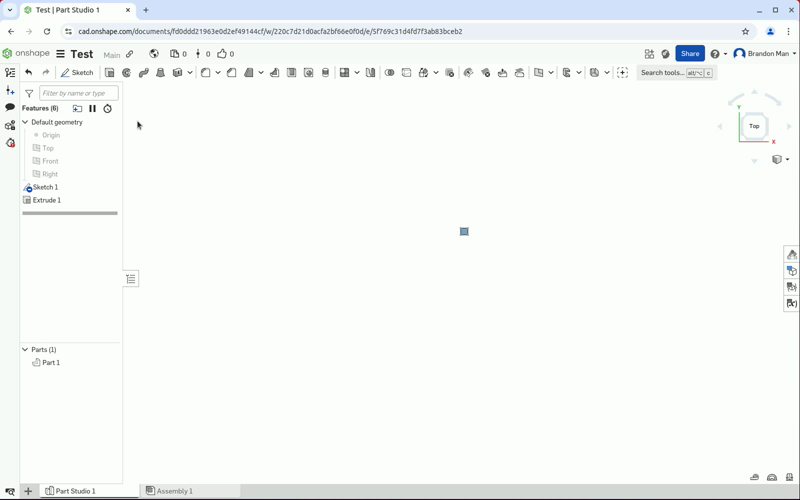
key(shift+h)
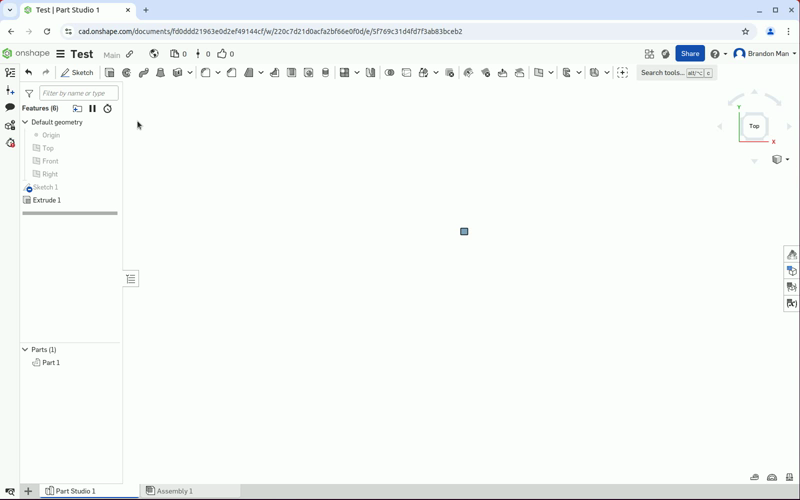
mouse_move(73, 189)
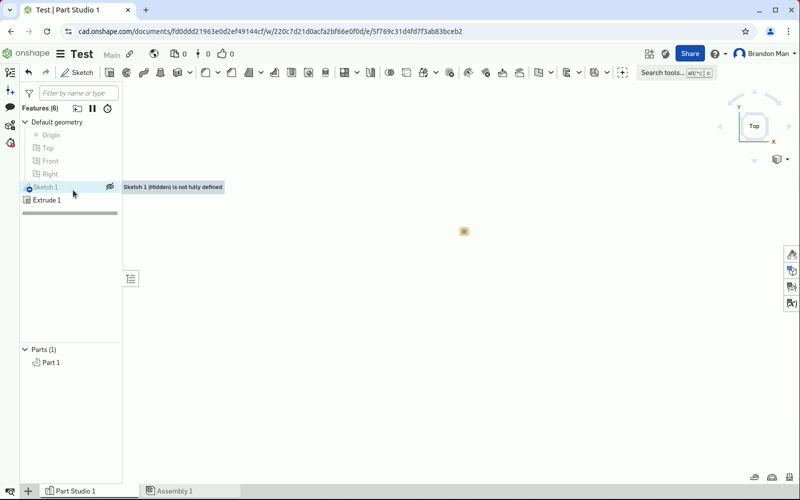
click(73, 189)
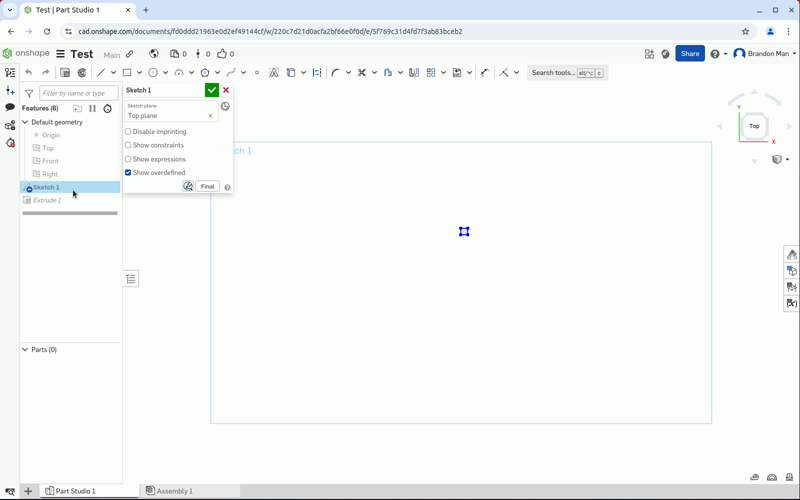
mouse_move(229, 92)
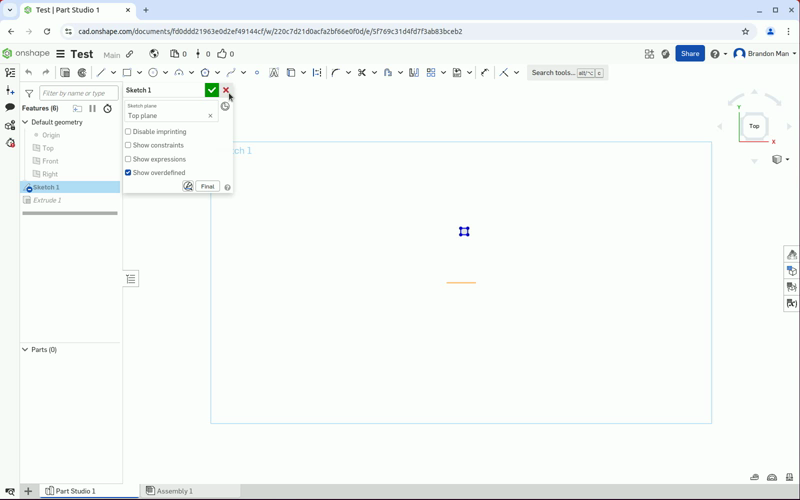
click(229, 92)
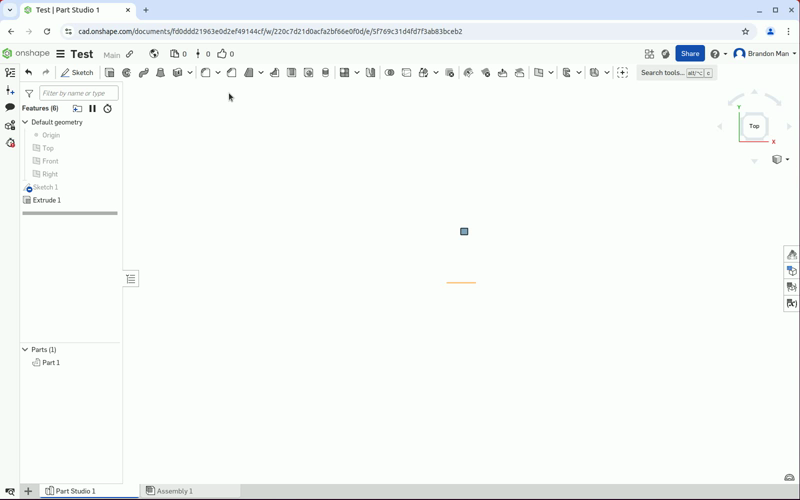
mouse_move(73, 352)
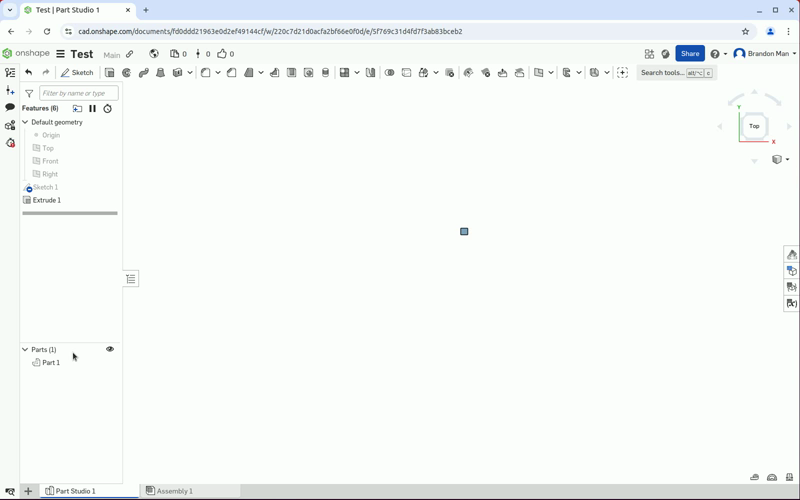
key(y)
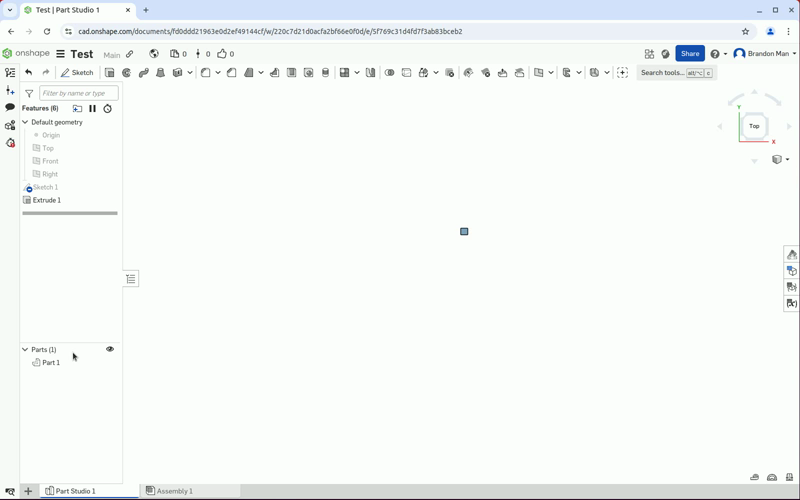
key(shift+p)
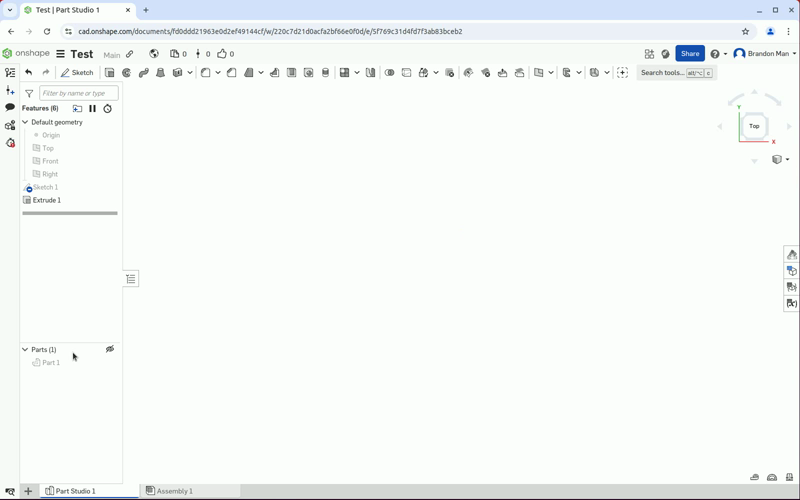
key(space)
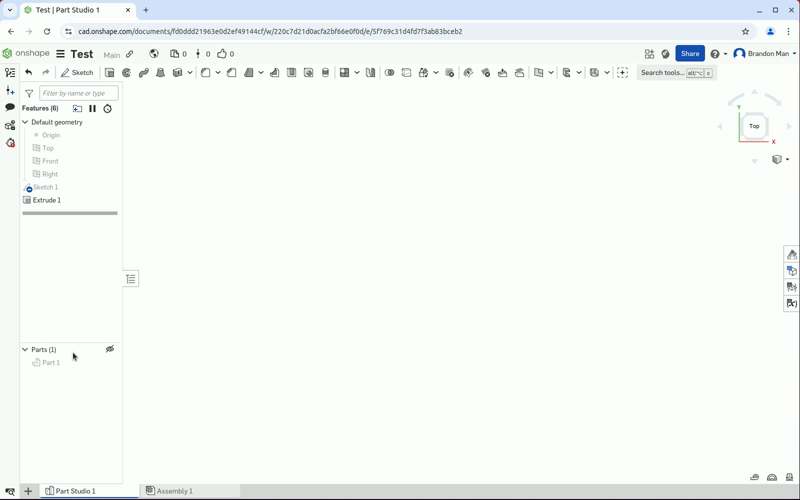
key_down(shift)
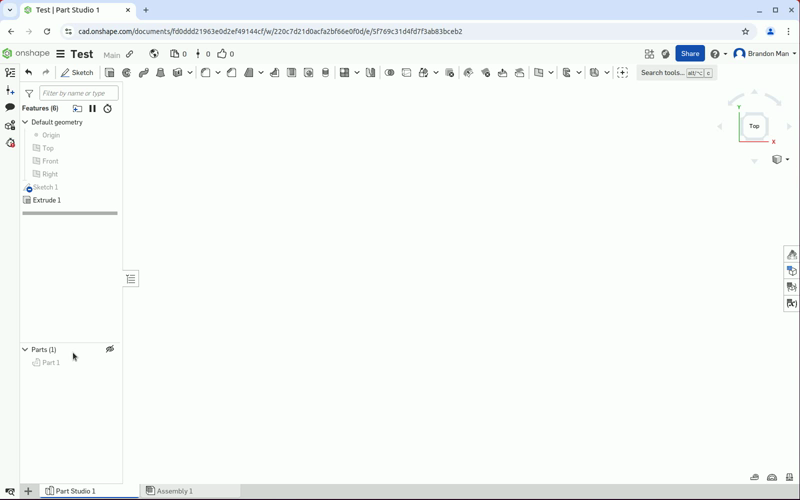
key(up)
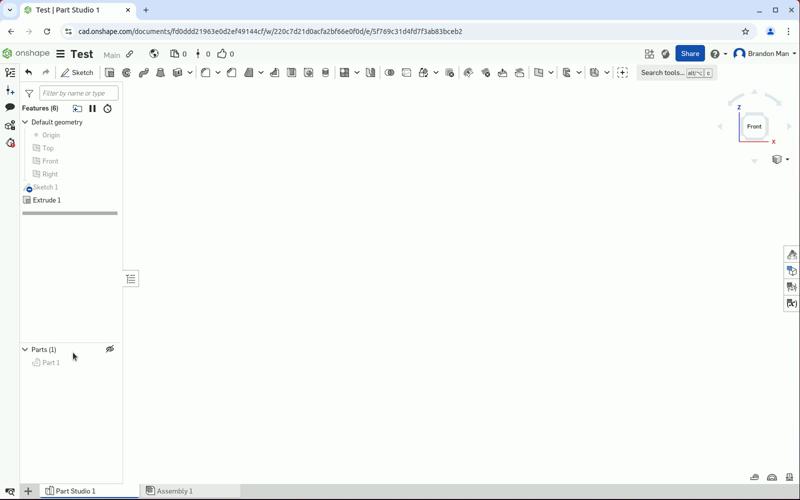
key_up(shift)
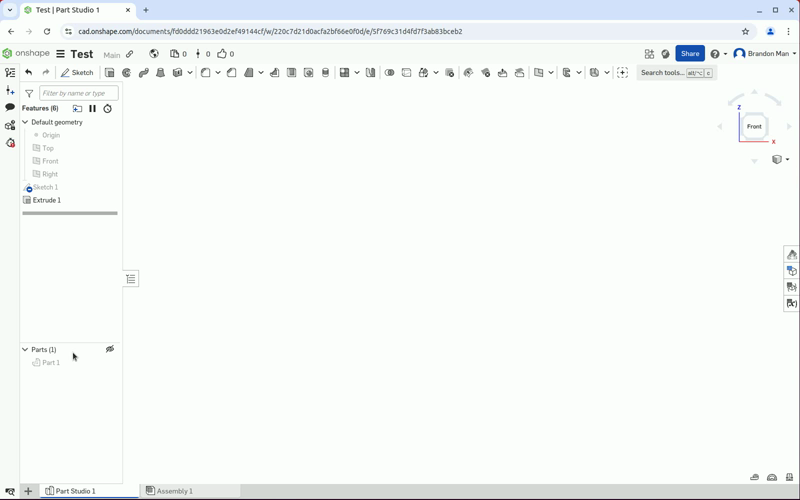
key(space)
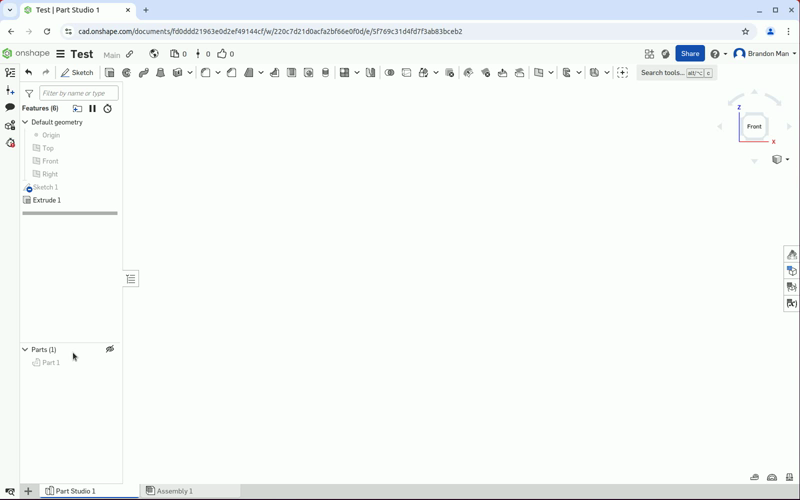
key_down(shift)
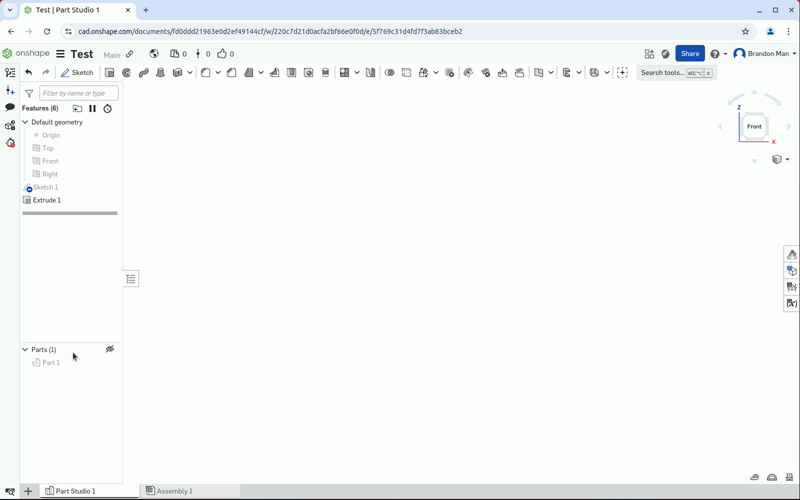
key(left)
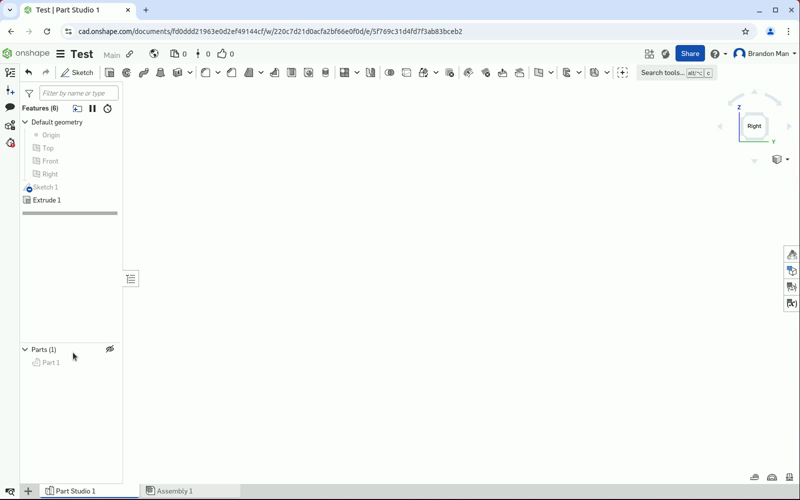
key_up(shift)
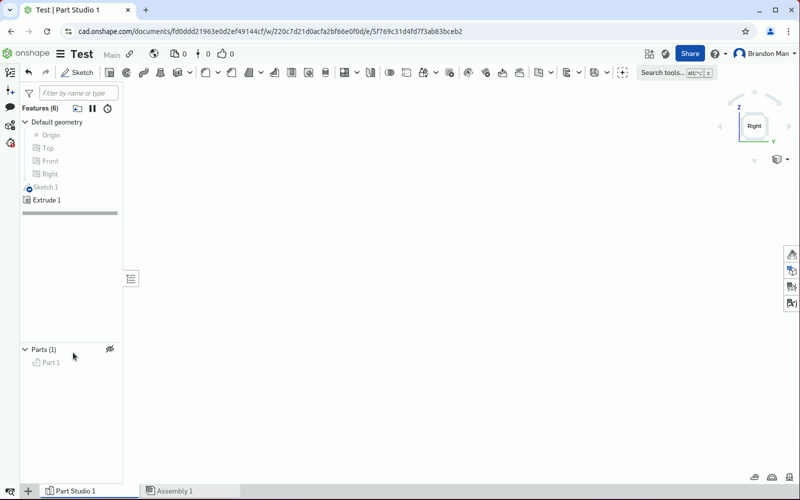
mouse_move(73, 352)
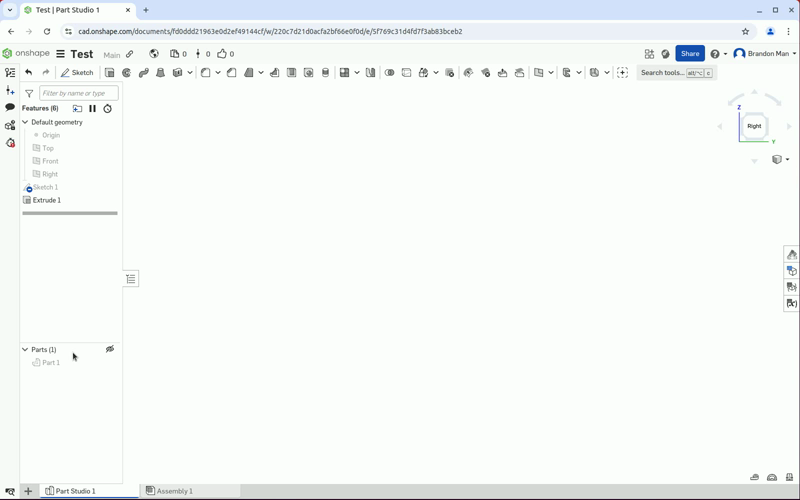
key(shift+y)
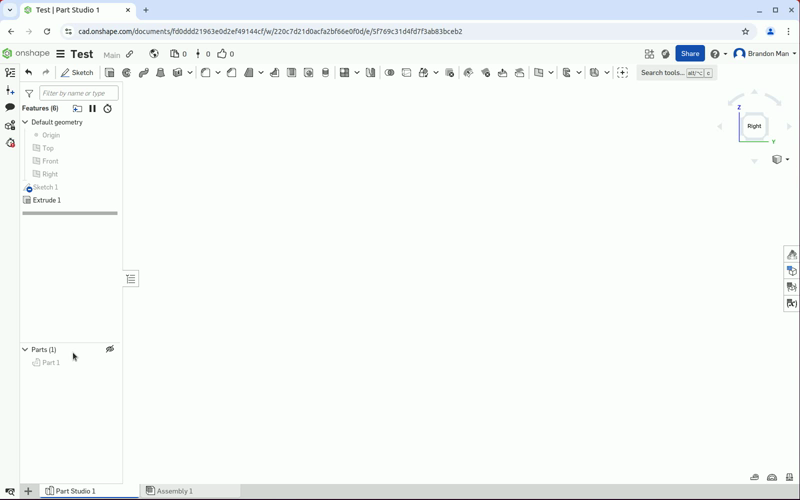
key(shift+s)
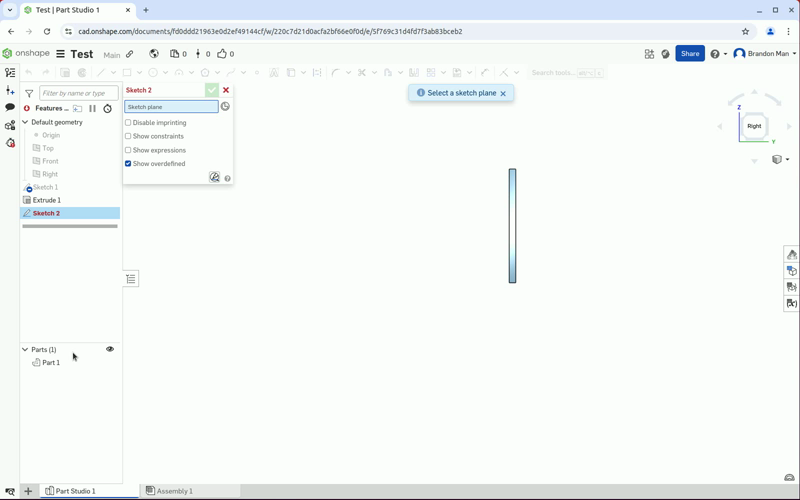
mouse_move(73, 176)
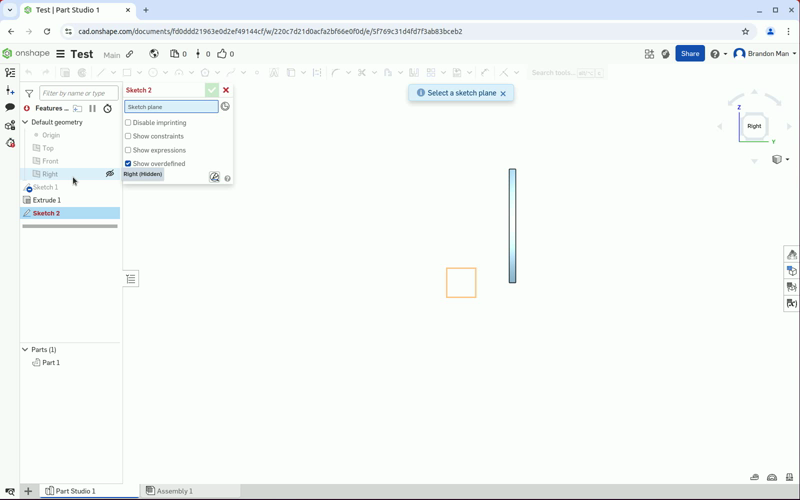
click(73, 176)
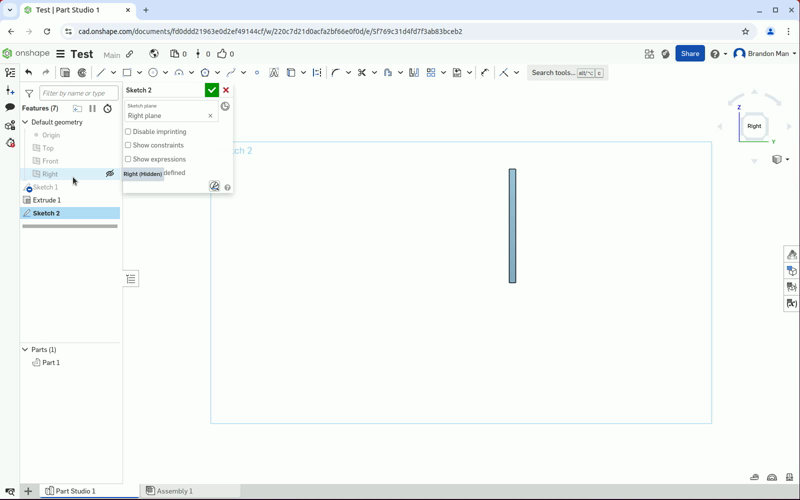
mouse_move(73, 352)
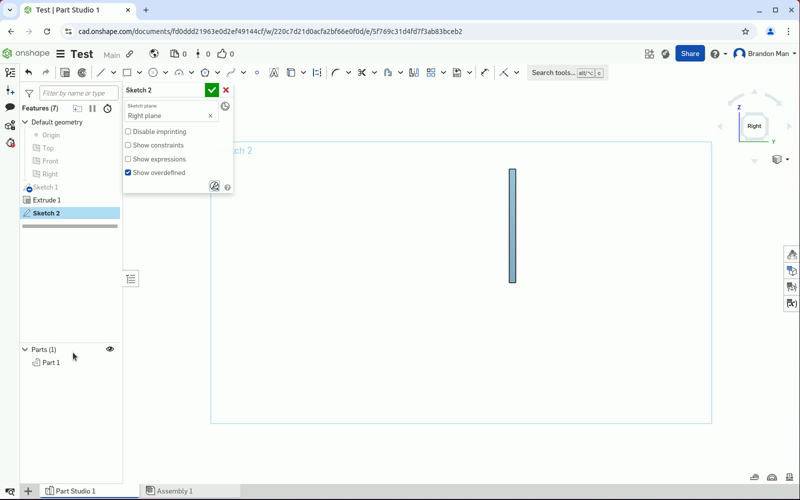
key(y)
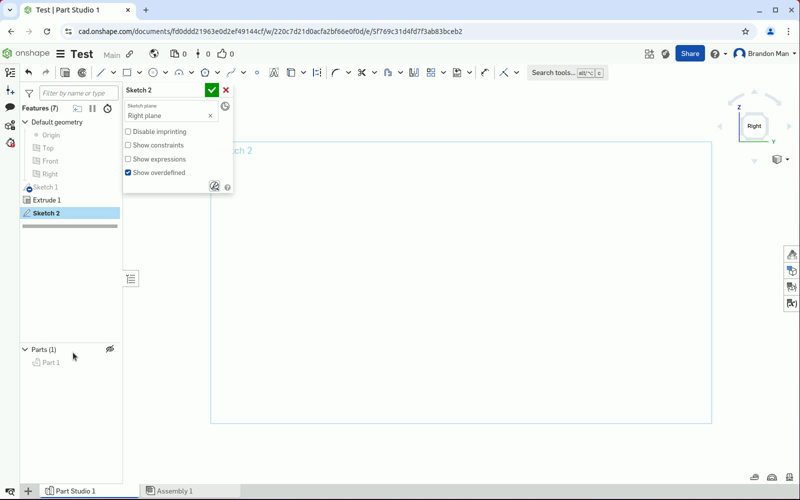
key(l)
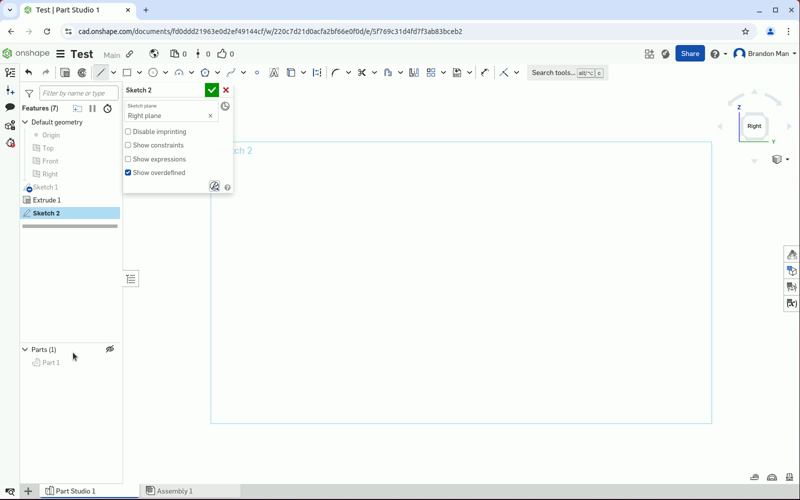
key_down(shift)
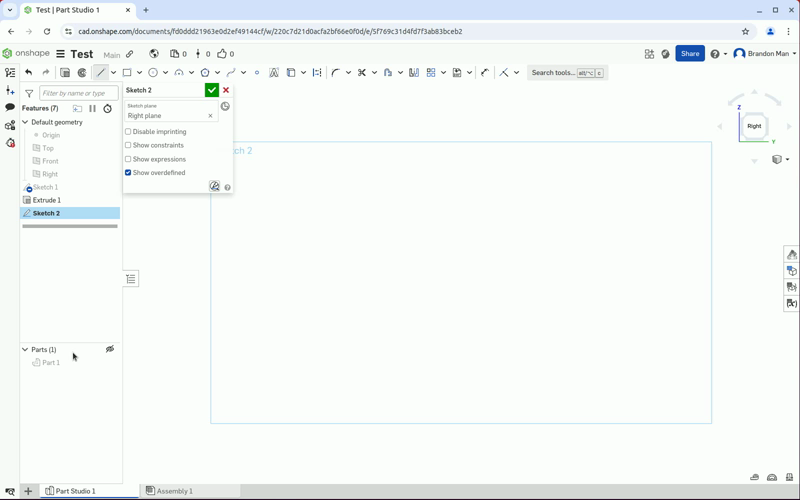
mouse_move(508, 171)
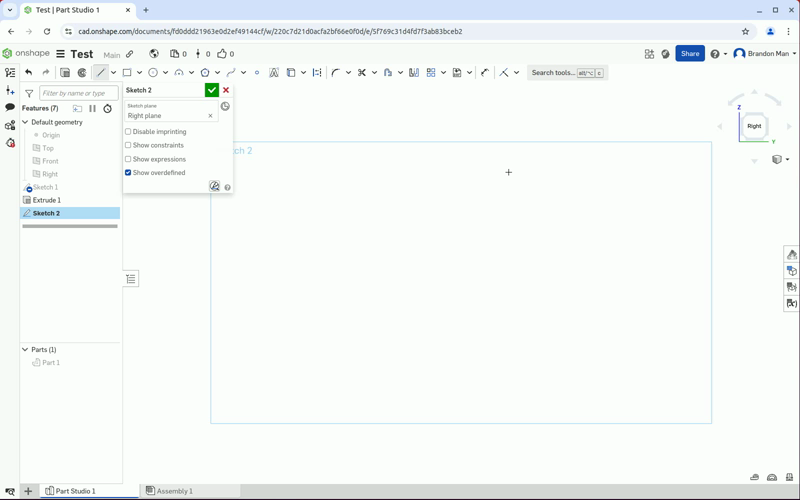
click(508, 171)
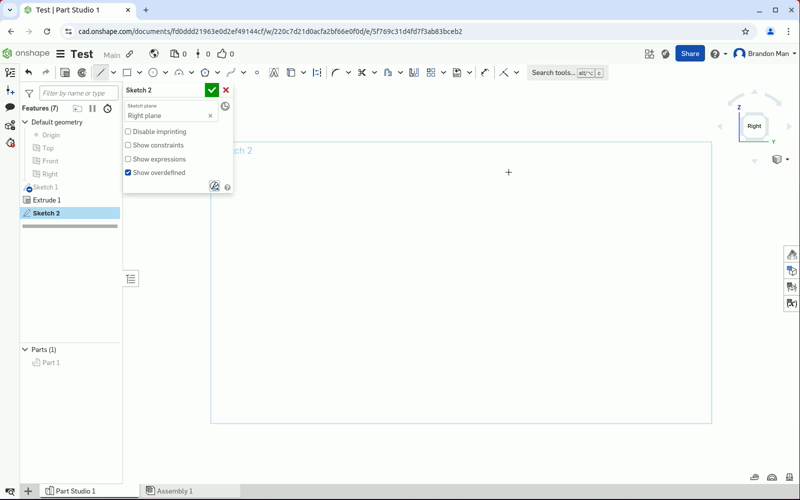
key_up(shift)
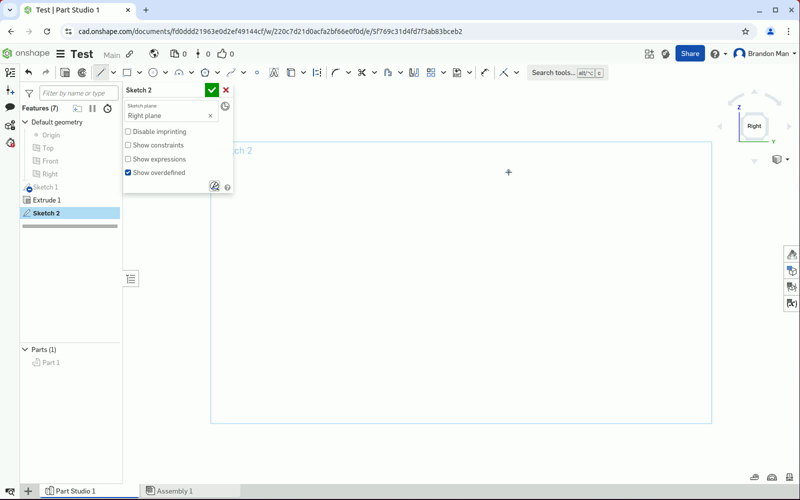
key_down(shift)
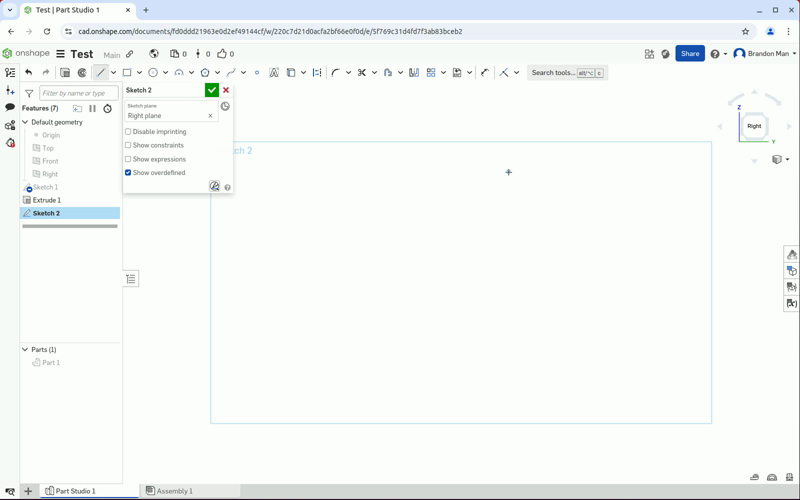
mouse_move(538, 171)
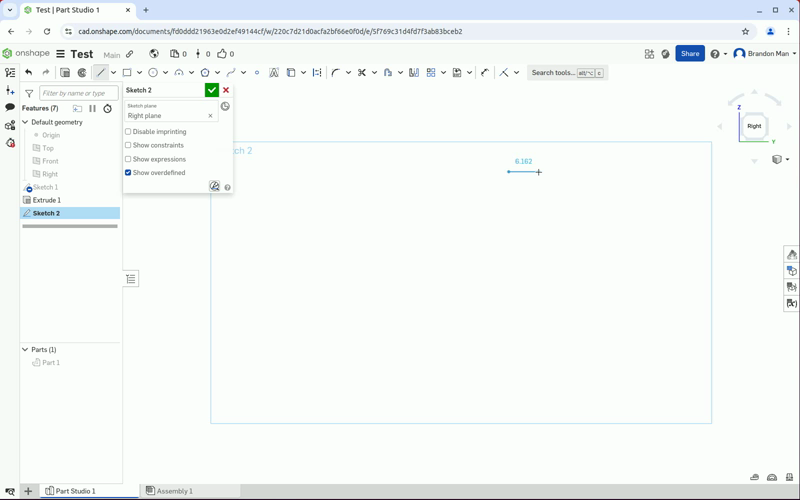
mouse_move(516, 169)
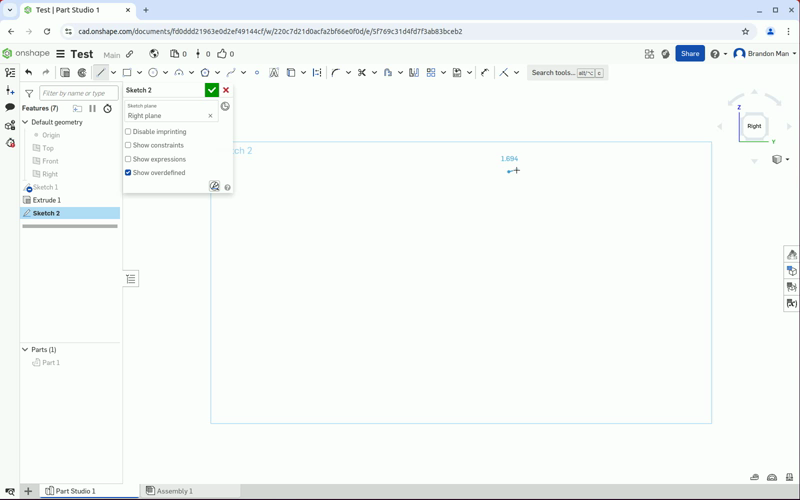
click(516, 169)
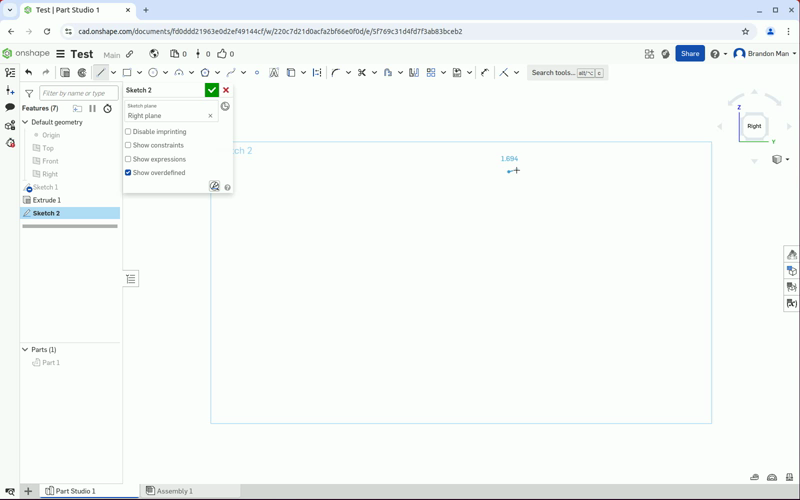
key_up(shift)
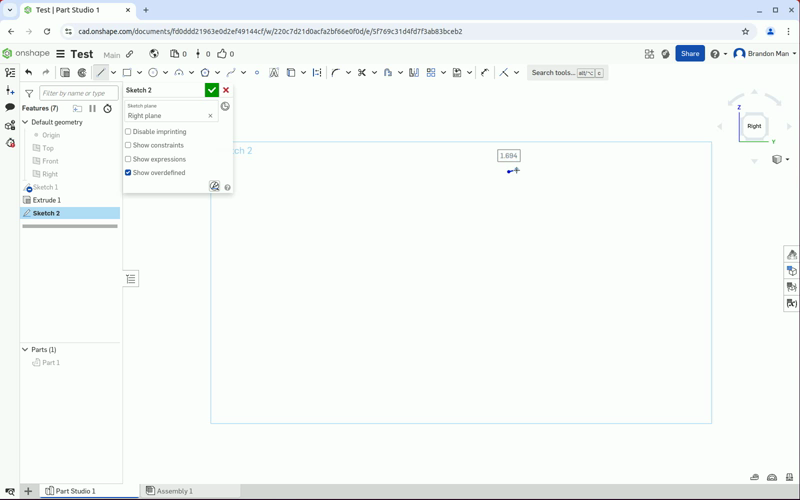
key_down(shift)
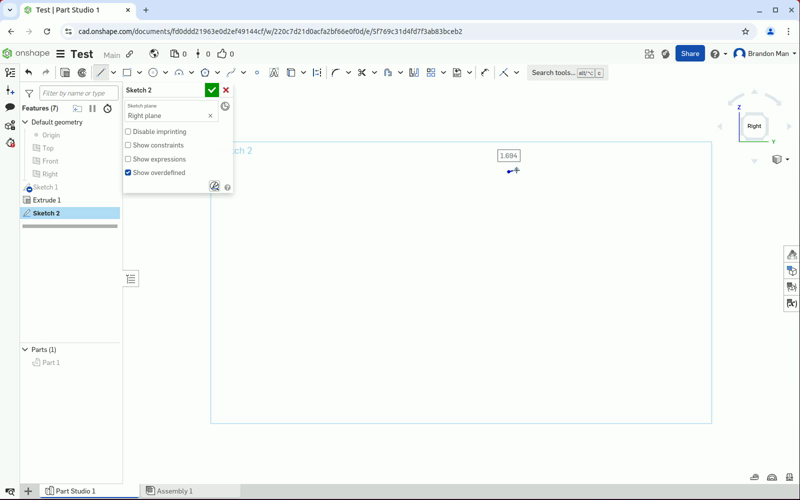
mouse_move(546, 169)
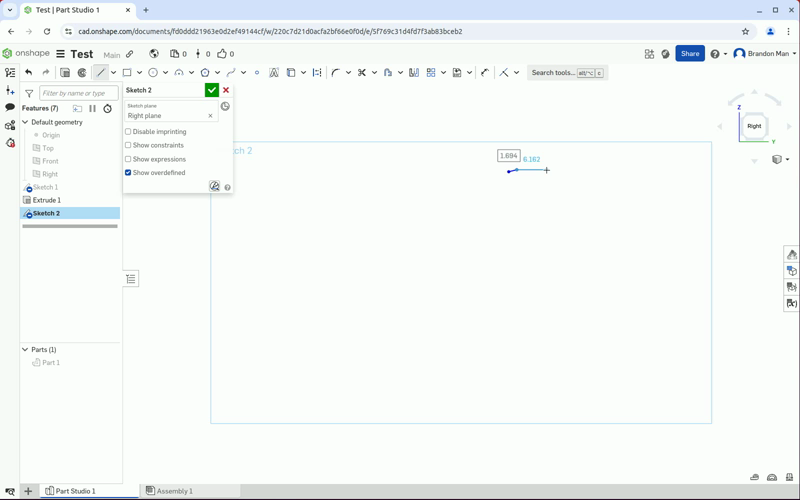
mouse_move(516, 164)
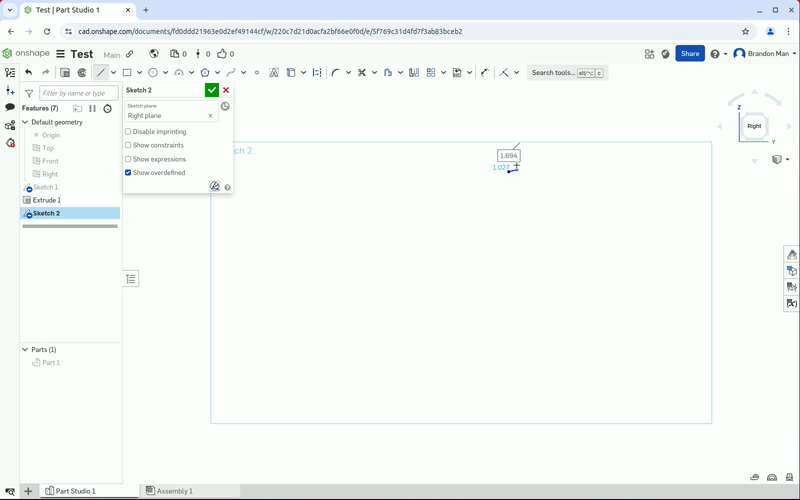
scroll(6)
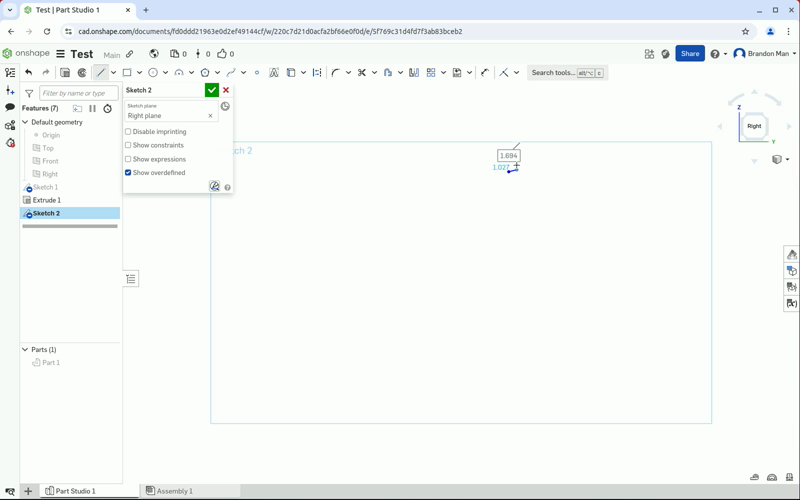
scroll(6)
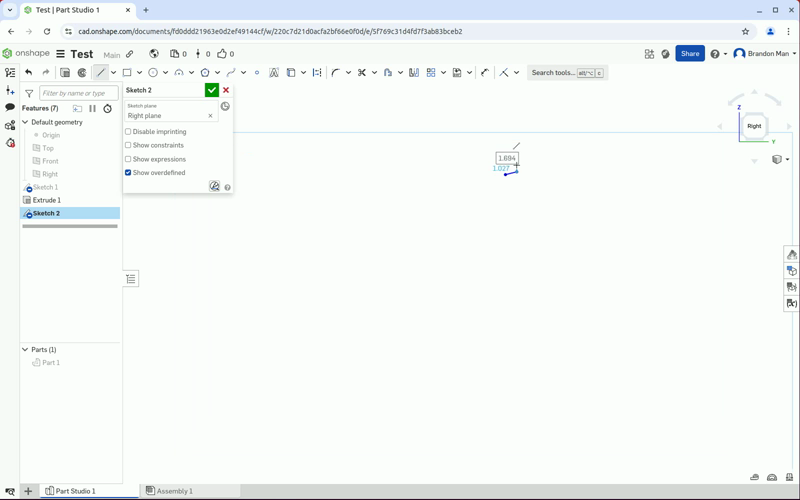
scroll(6)
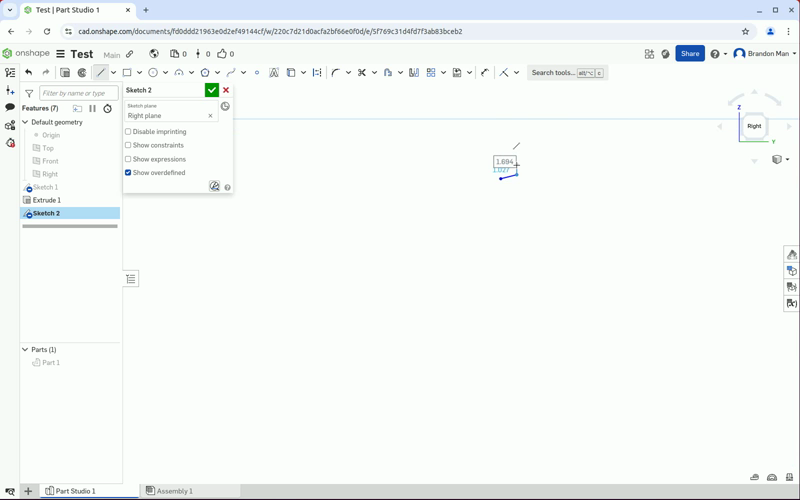
scroll(6)
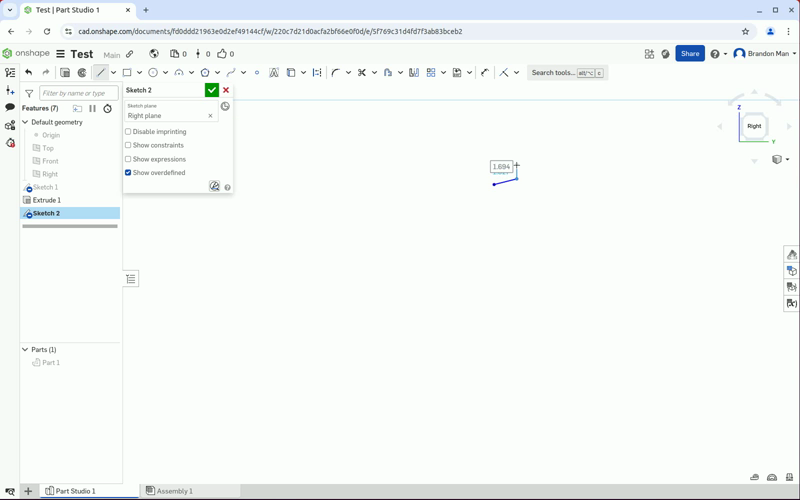
scroll(6)
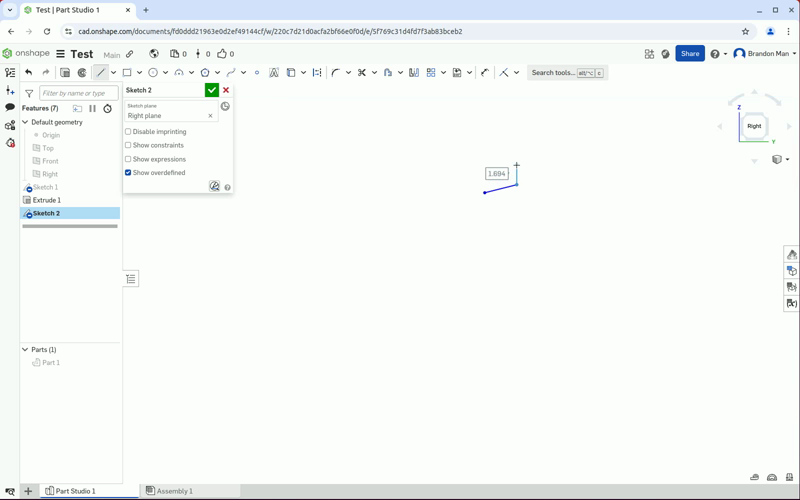
scroll(6)
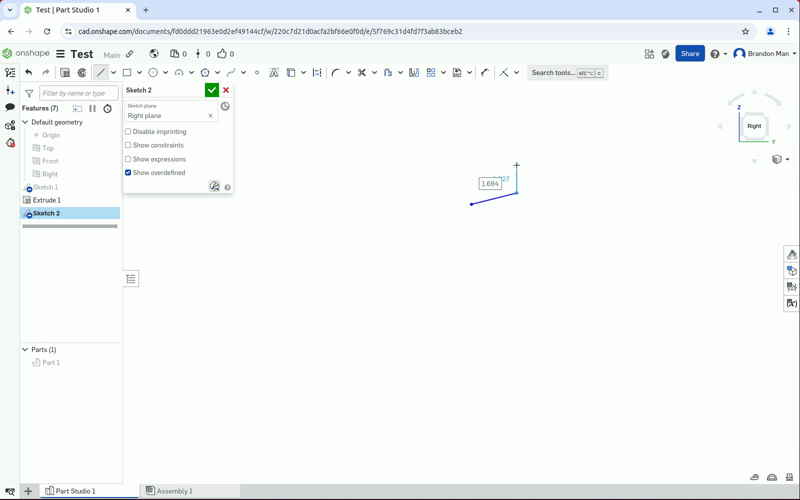
scroll(6)
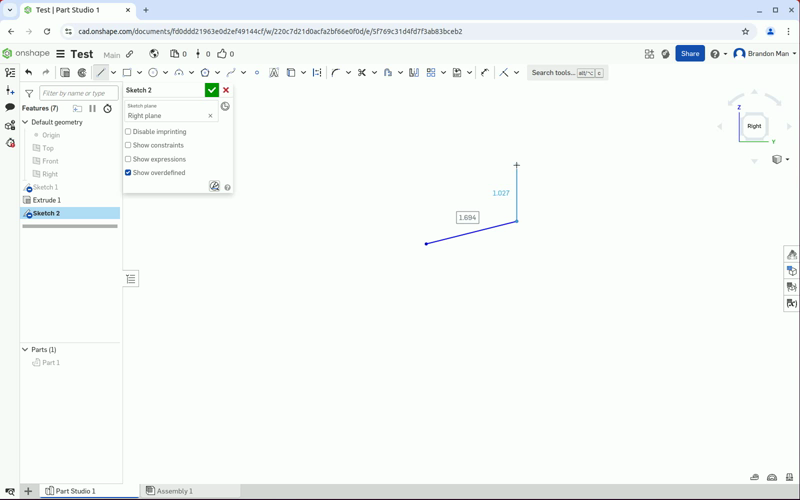
click(516, 164)
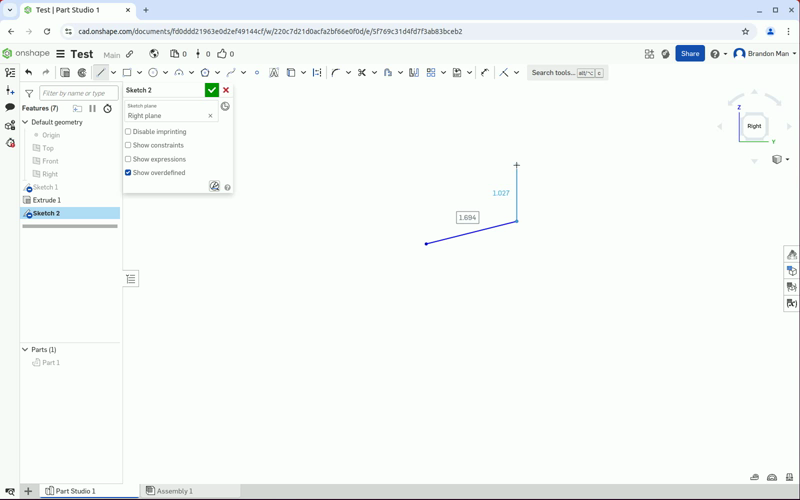
scroll(-6)
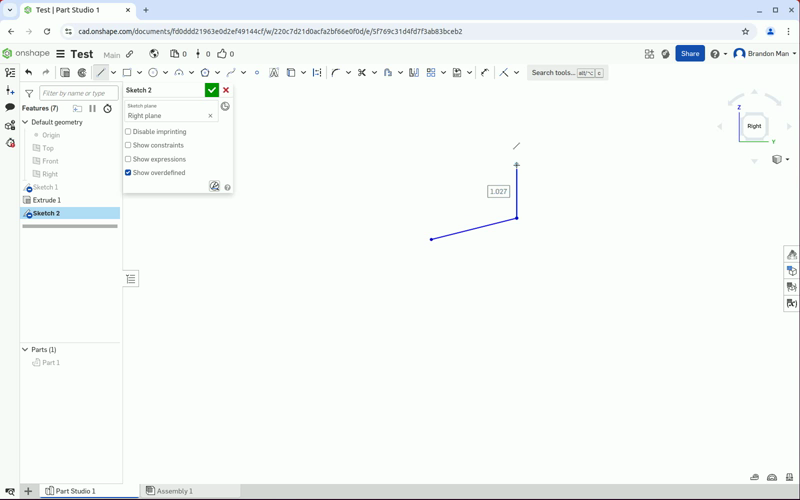
scroll(-6)
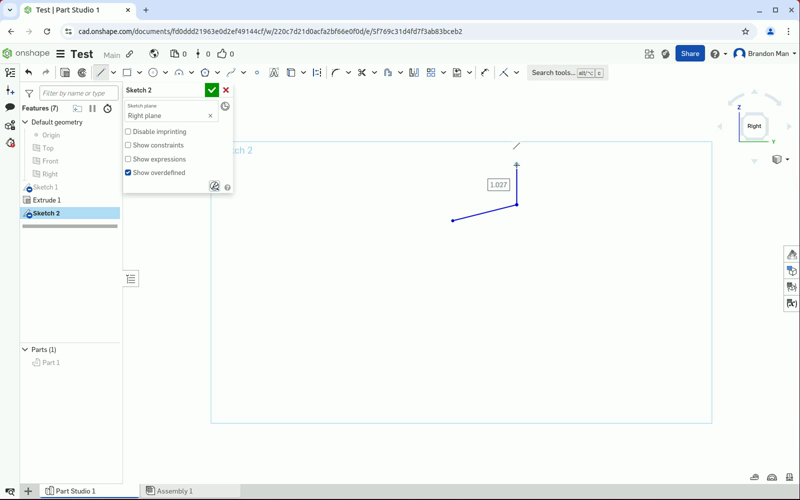
scroll(-6)
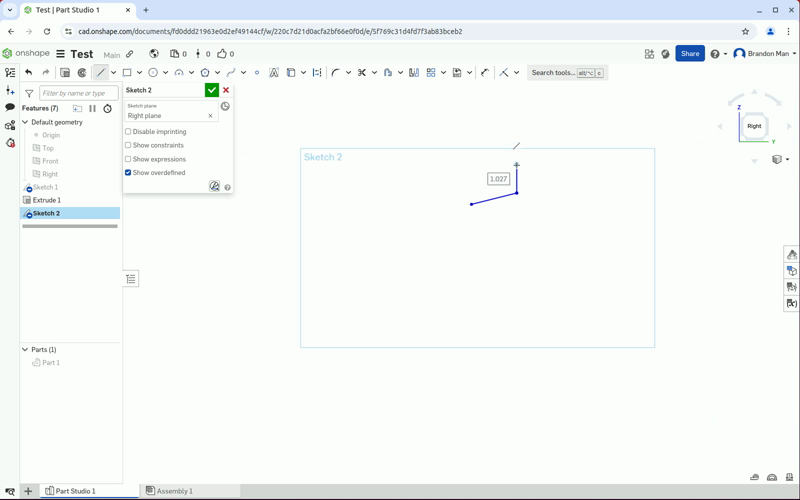
scroll(-6)
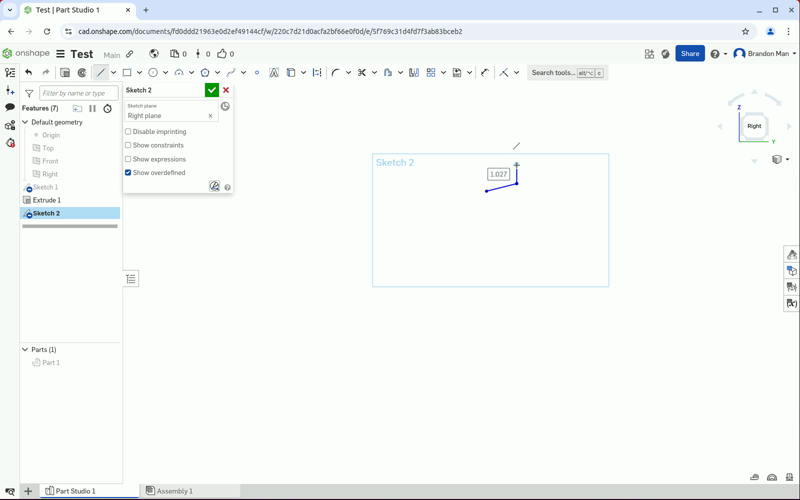
scroll(-6)
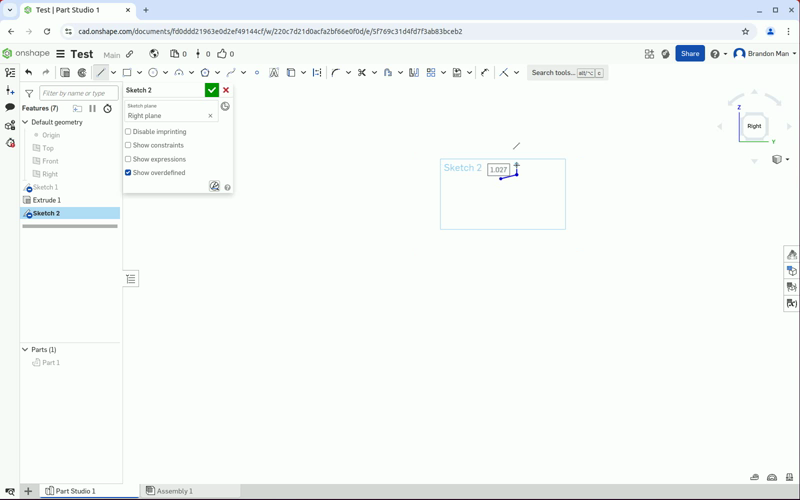
scroll(-6)
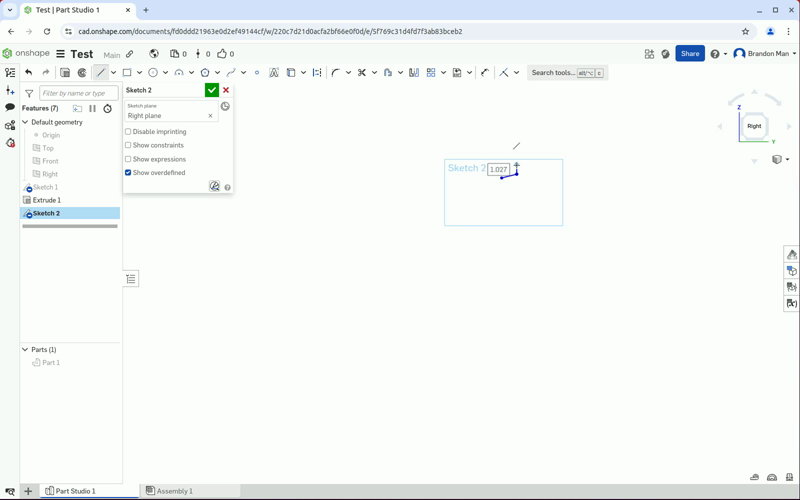
scroll(-6)
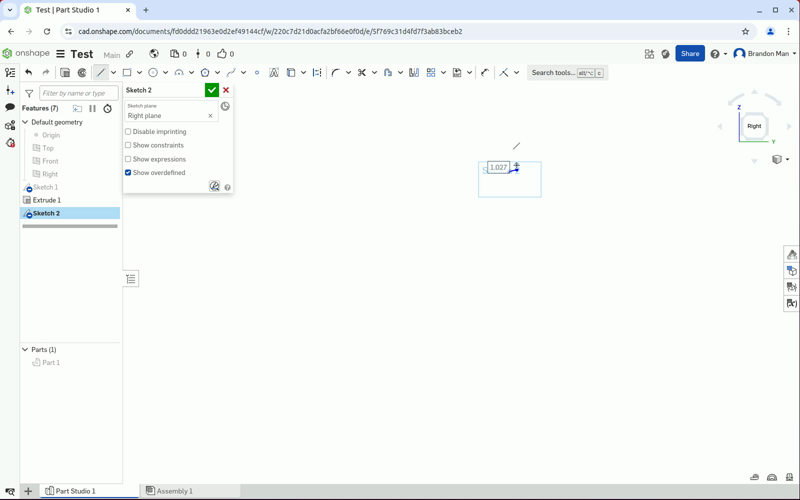
key_up(shift)
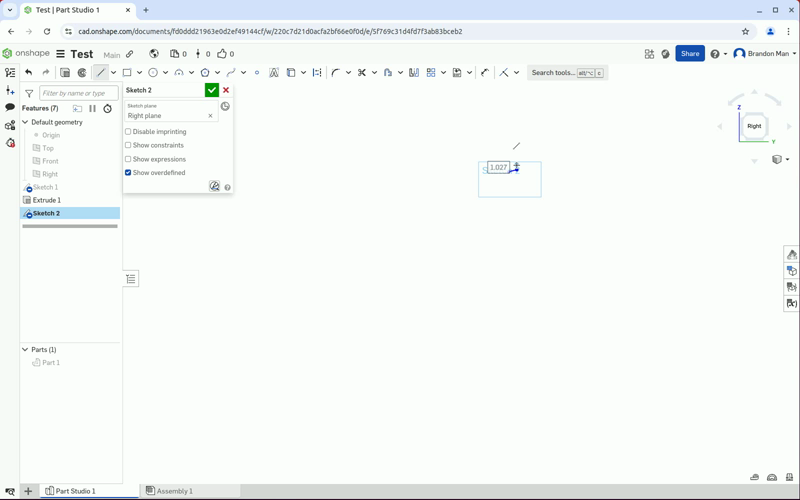
key_down(shift)
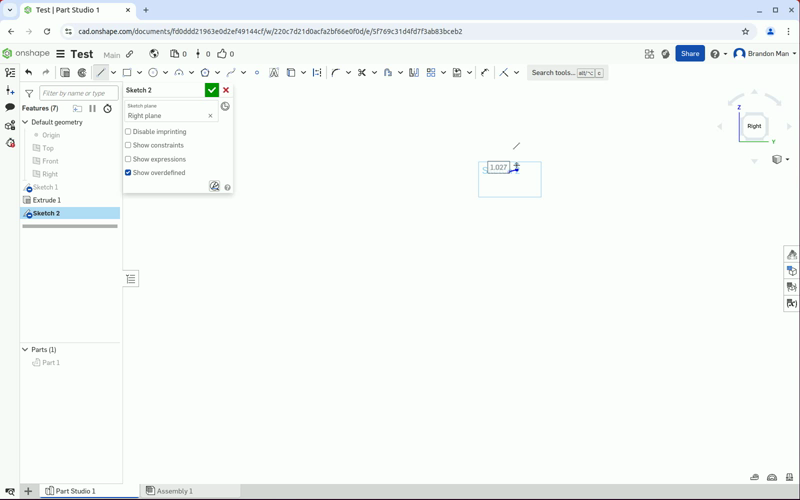
mouse_move(546, 164)
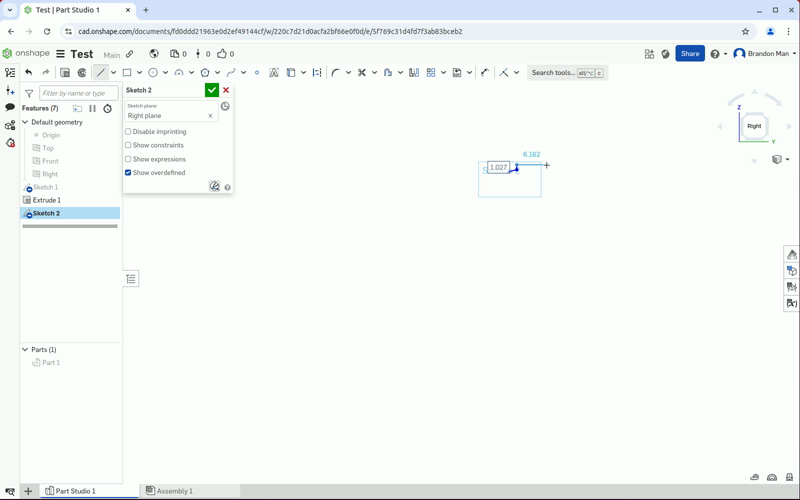
mouse_move(508, 164)
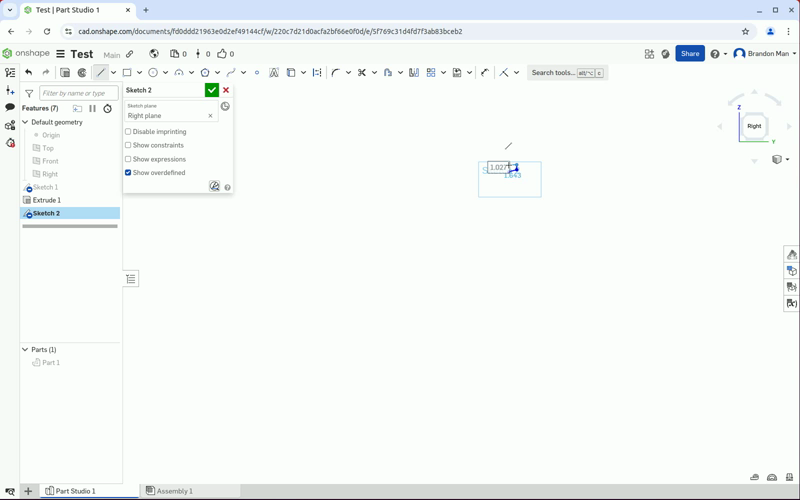
click(508, 164)
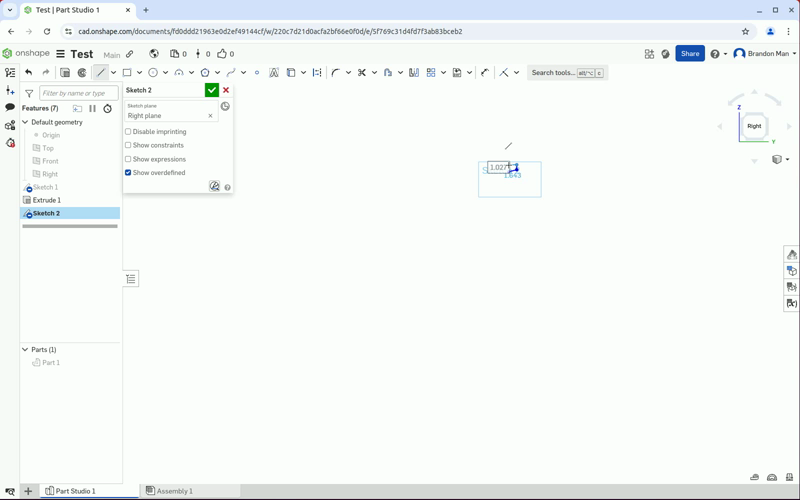
key_up(shift)
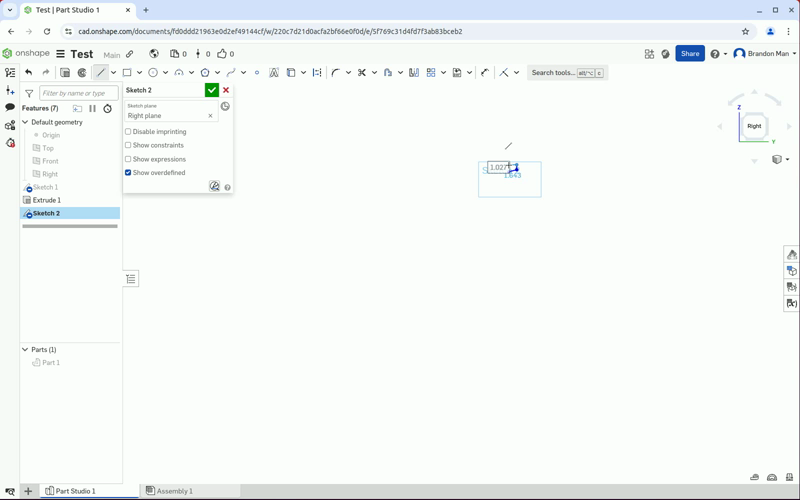
mouse_move(538, 164)
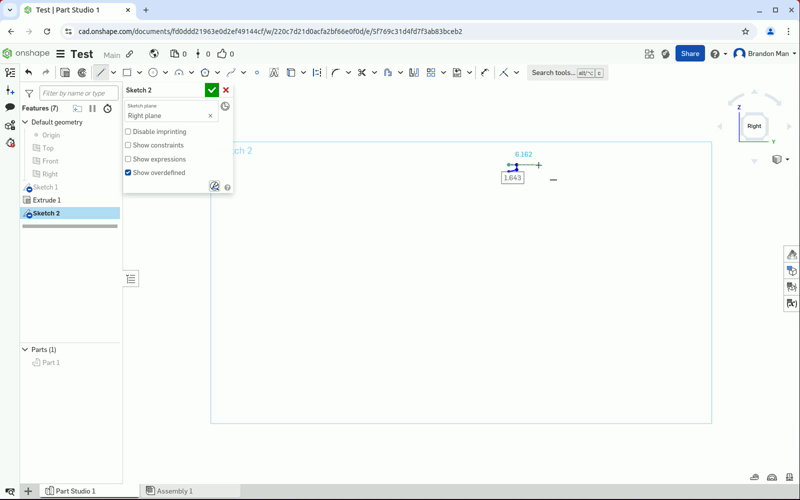
key_down(shift)
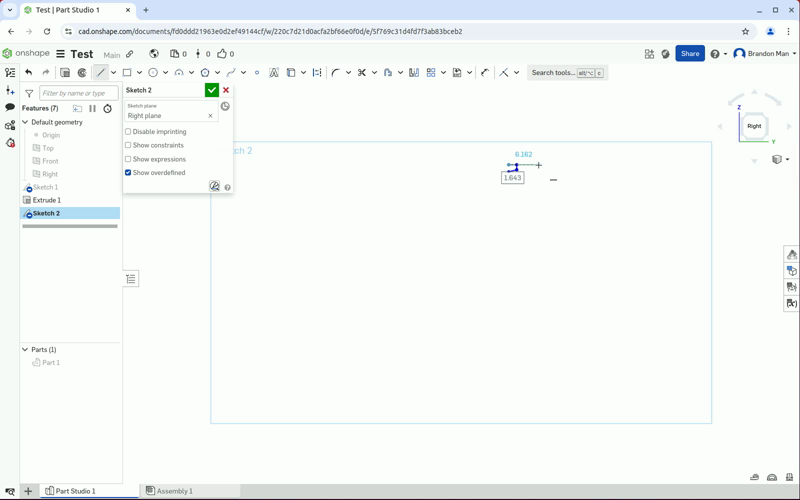
mouse_move(508, 171)
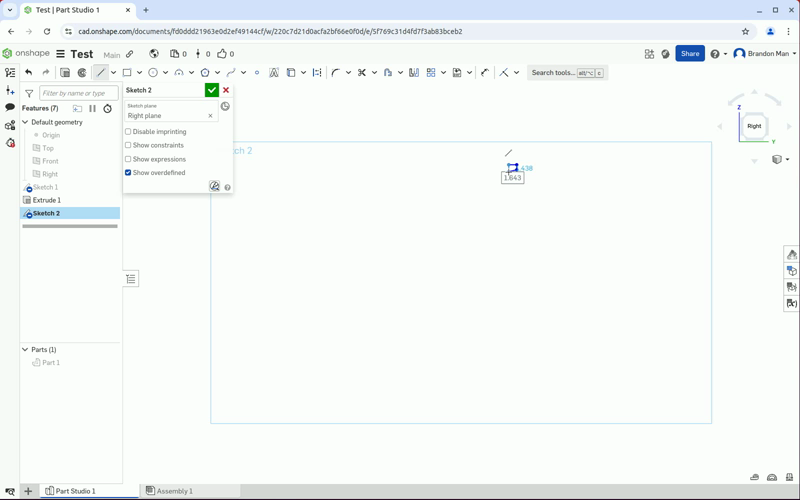
scroll(6)
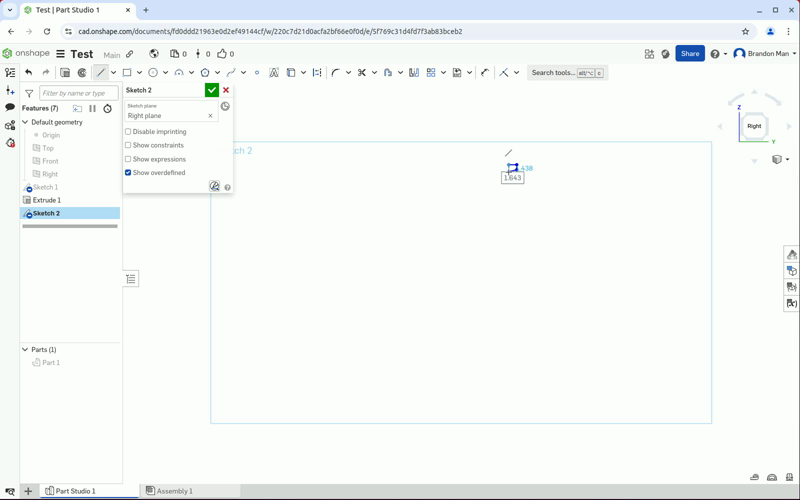
scroll(6)
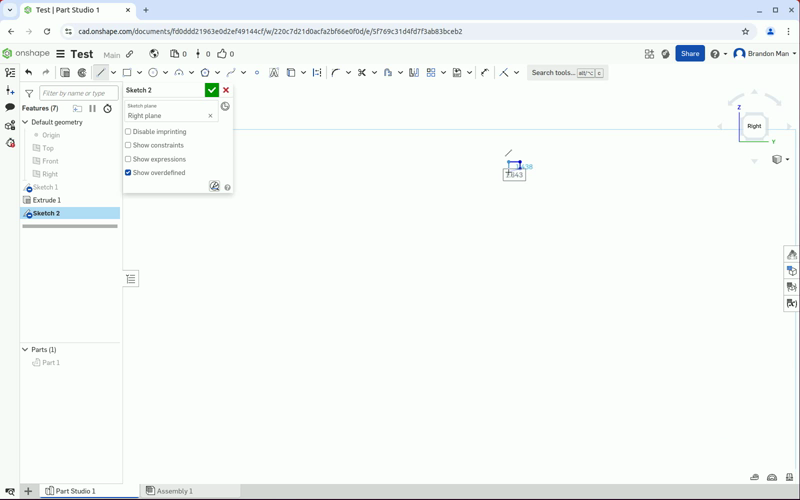
scroll(6)
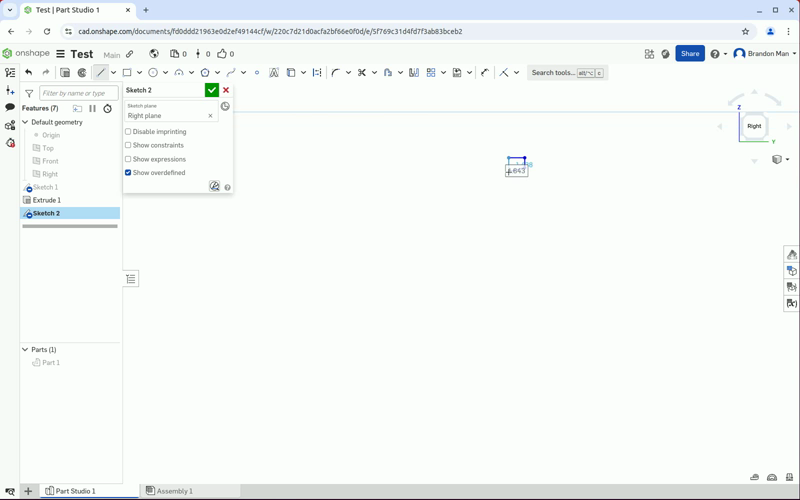
scroll(6)
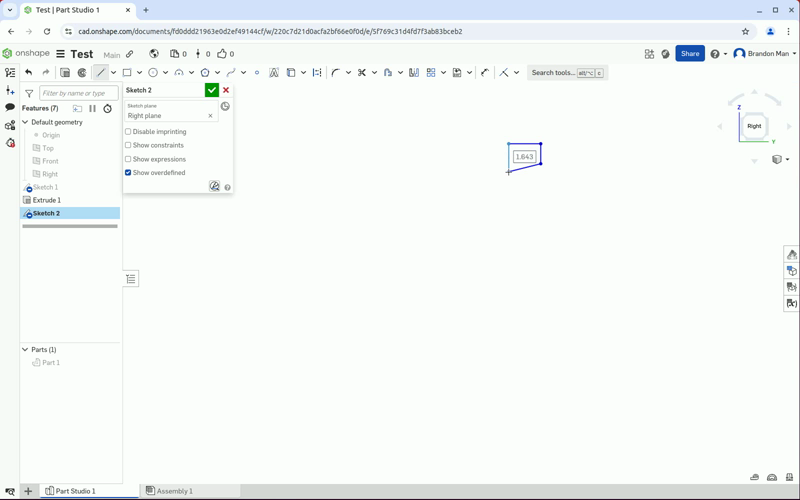
scroll(6)
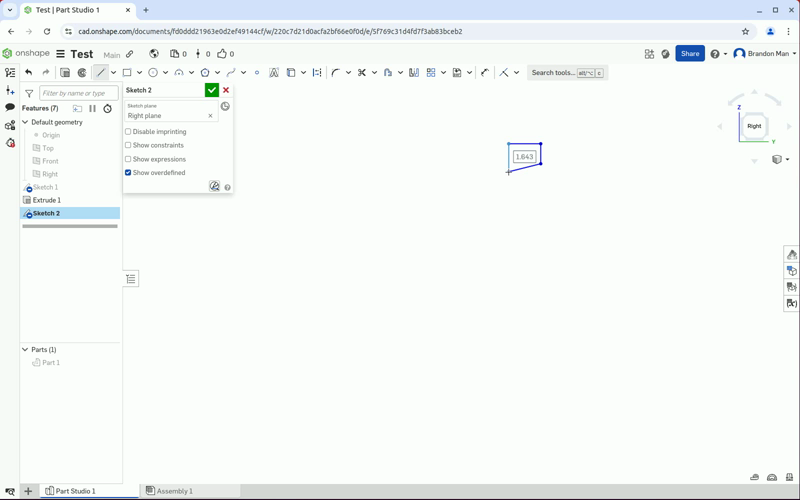
scroll(6)
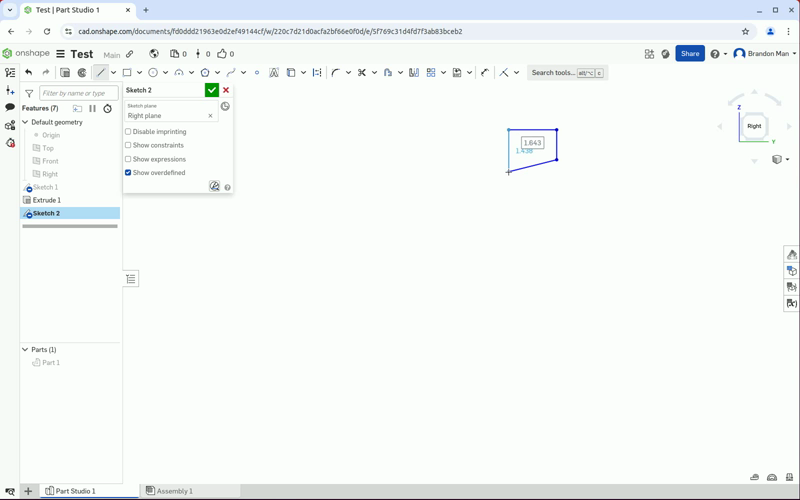
scroll(6)
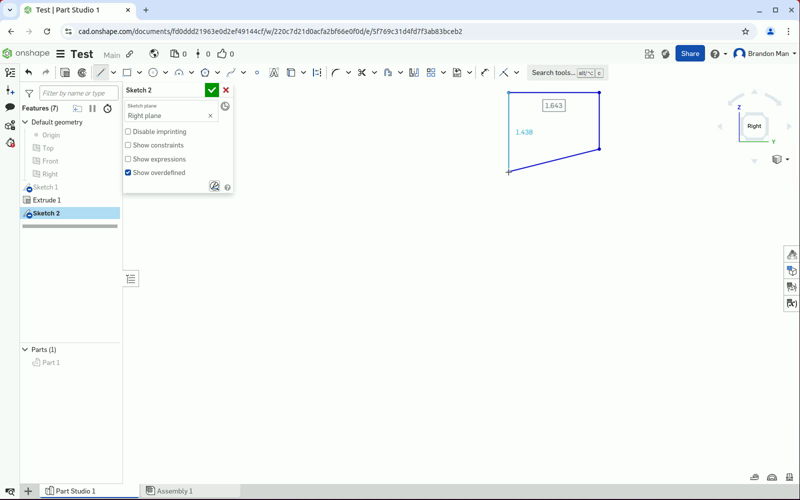
key_up(shift)
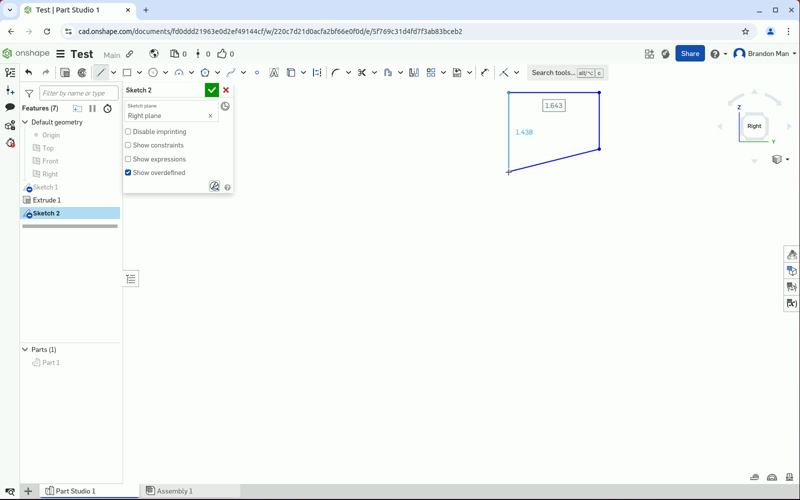
click(508, 171)
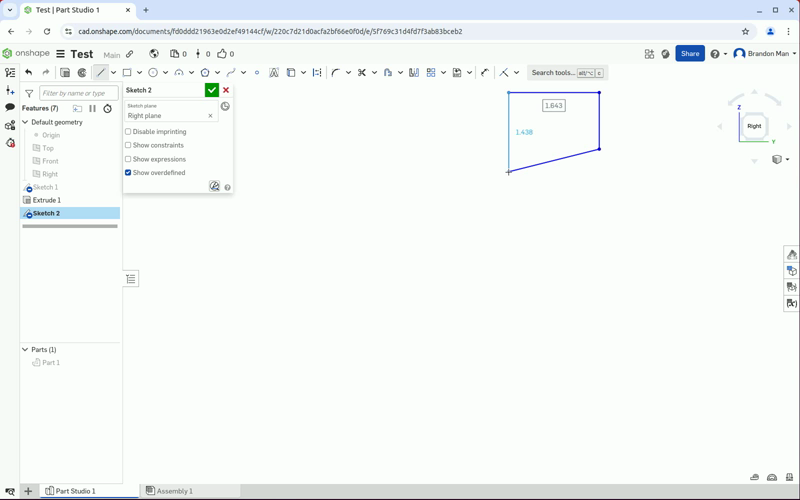
scroll(-6)
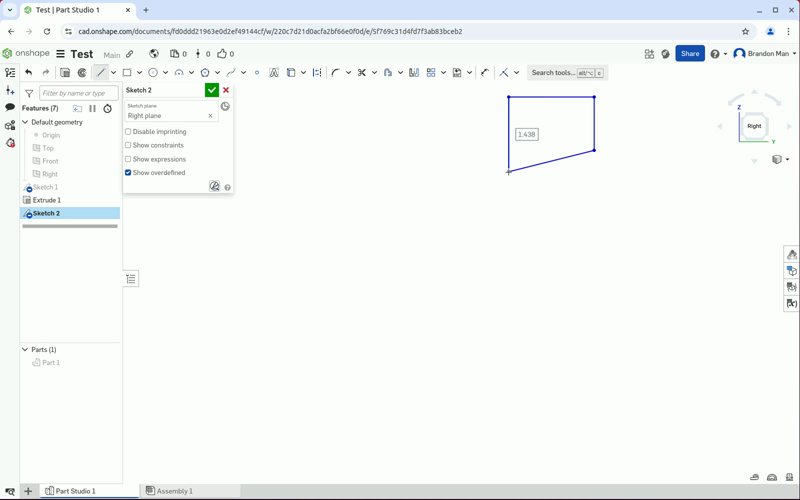
scroll(-6)
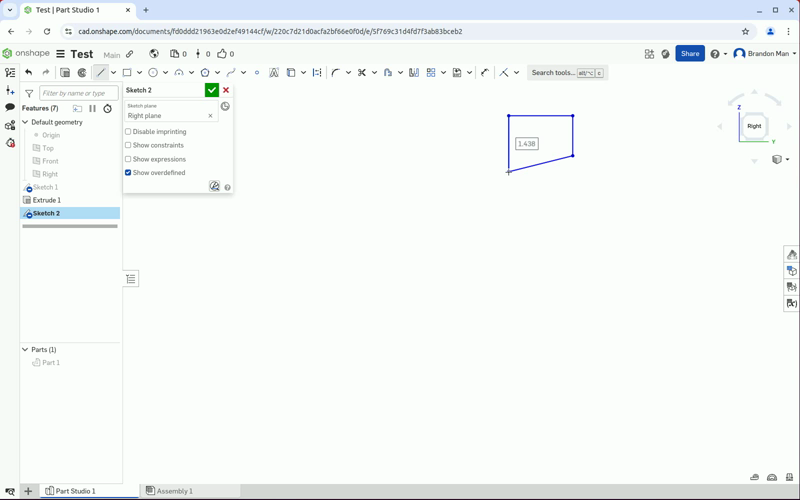
scroll(-6)
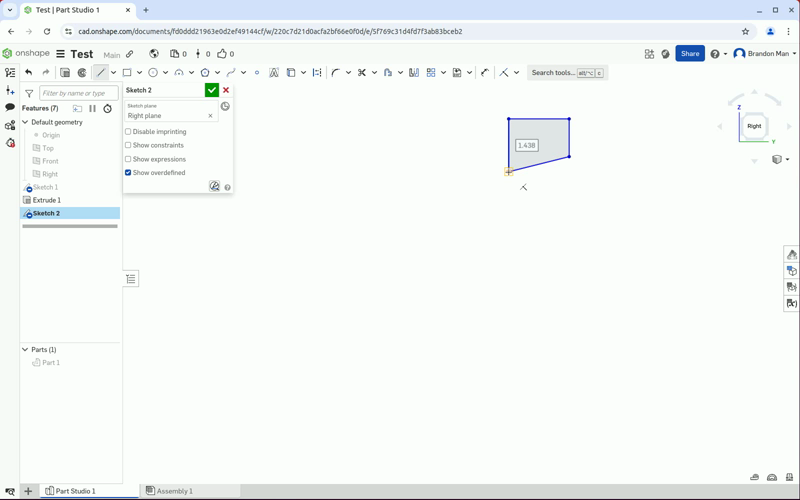
scroll(-6)
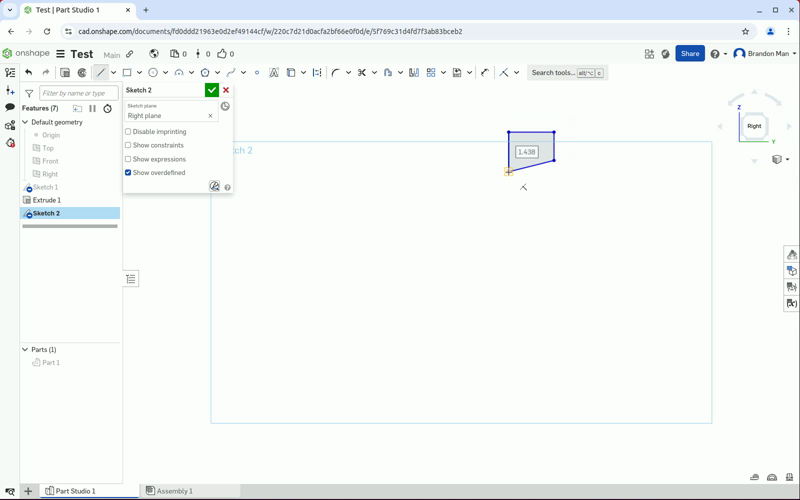
scroll(-6)
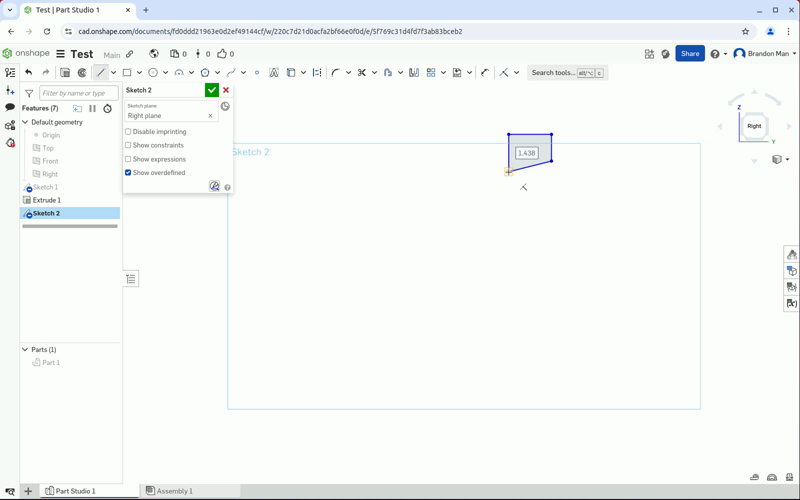
scroll(-6)
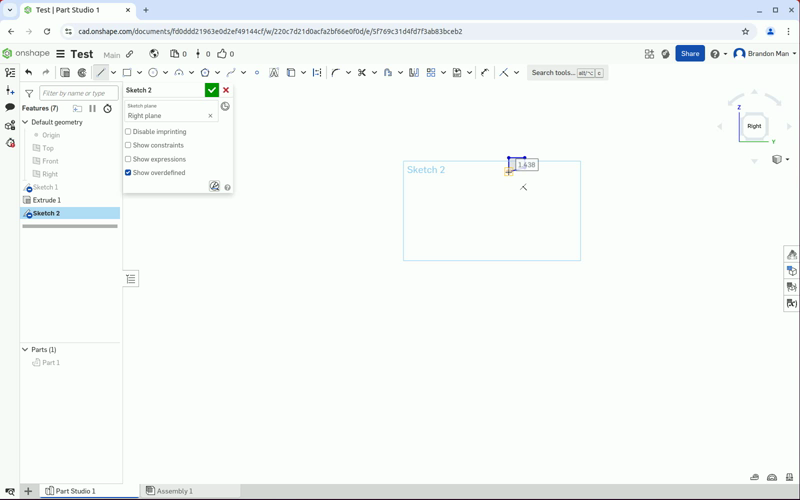
scroll(-6)
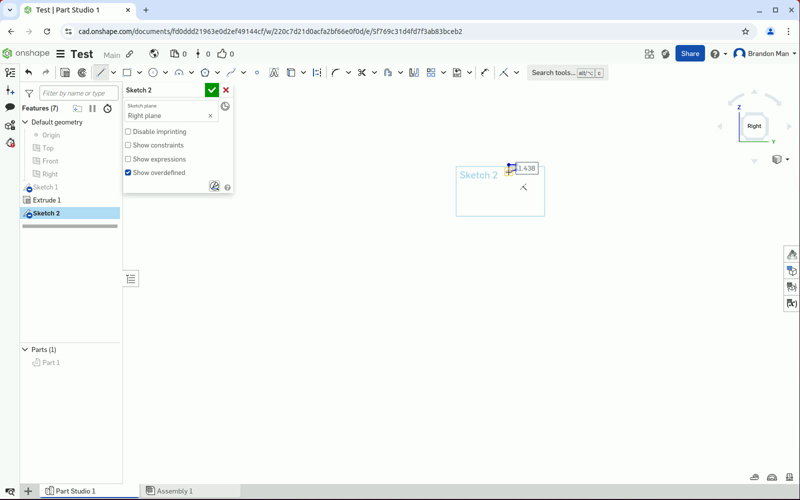
key(esc)
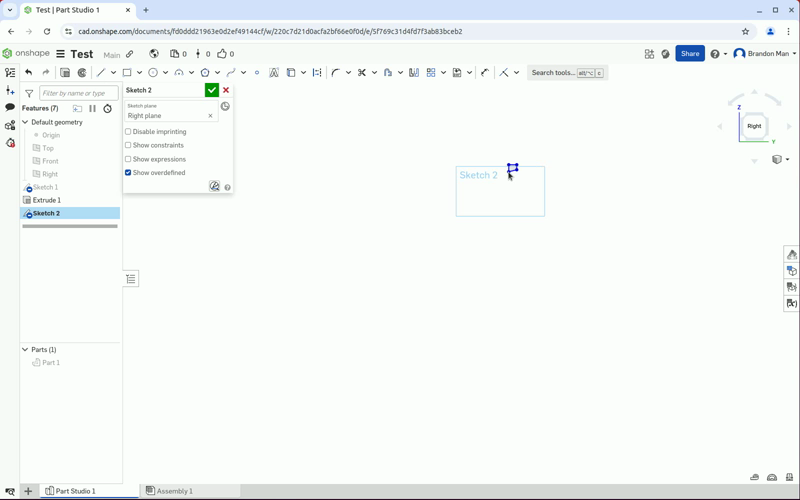
mouse_move(511, 168)
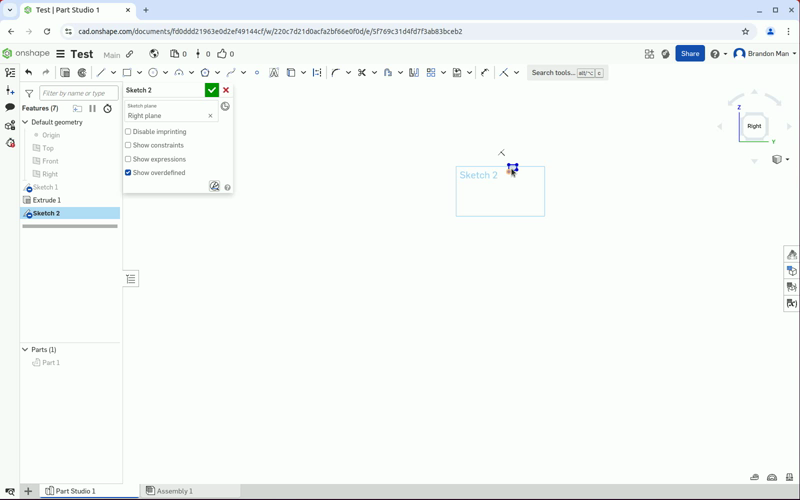
scroll(6)
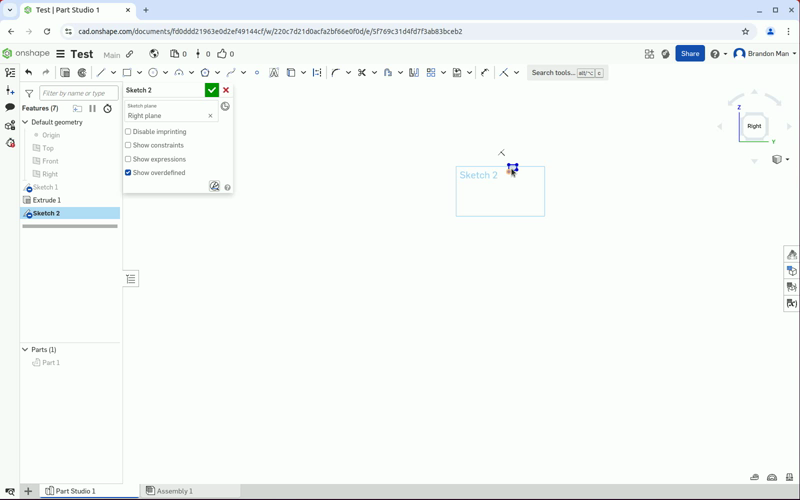
scroll(6)
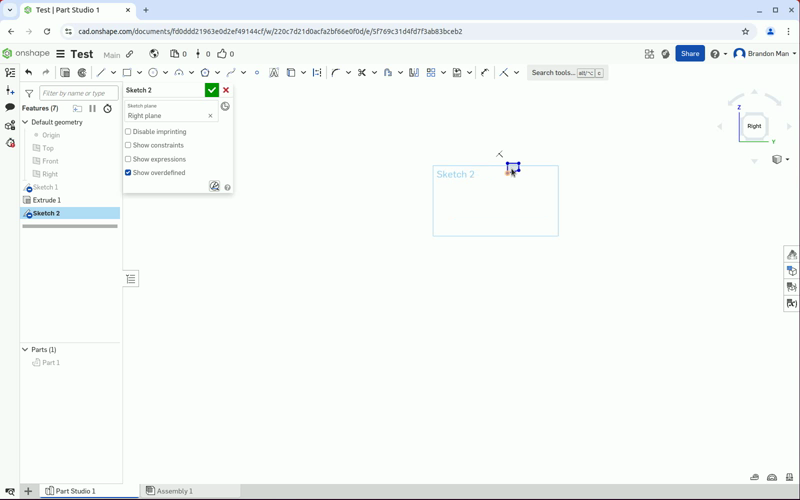
scroll(6)
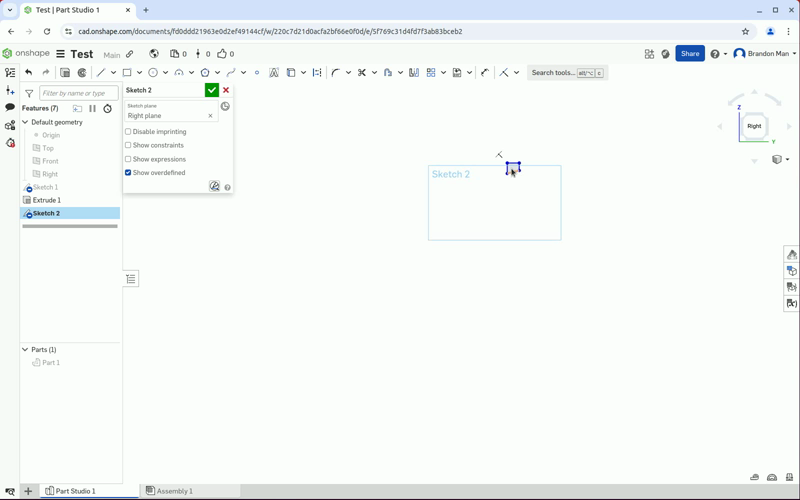
scroll(6)
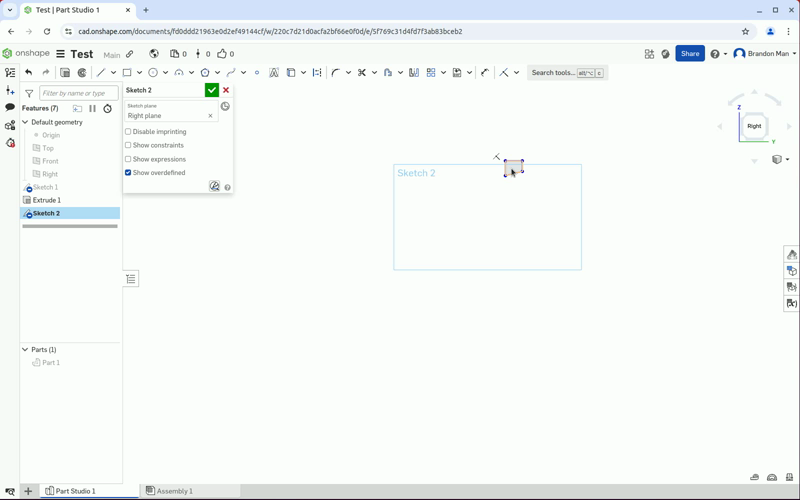
scroll(6)
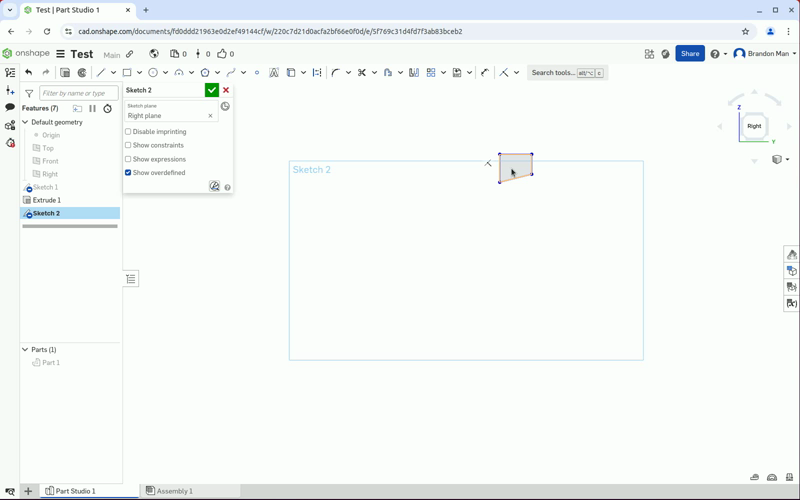
scroll(6)
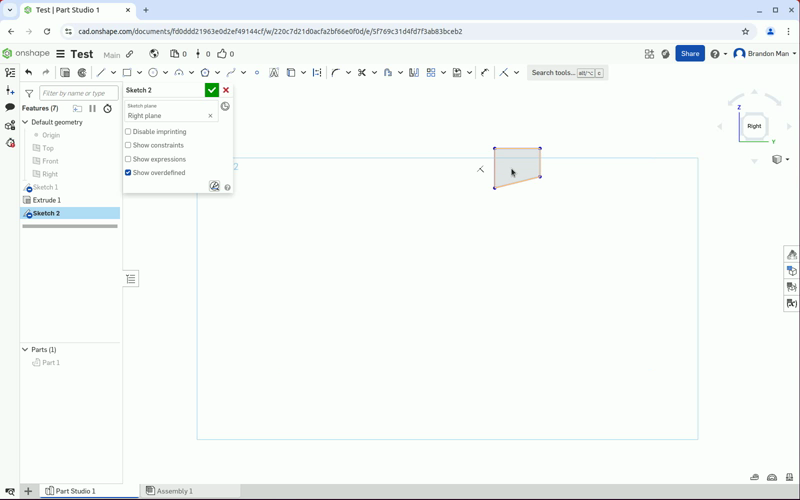
scroll(6)
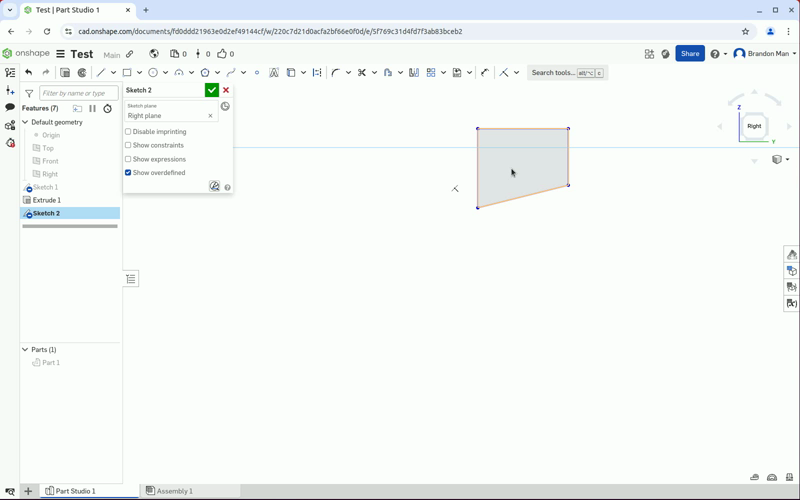
click(511, 168)
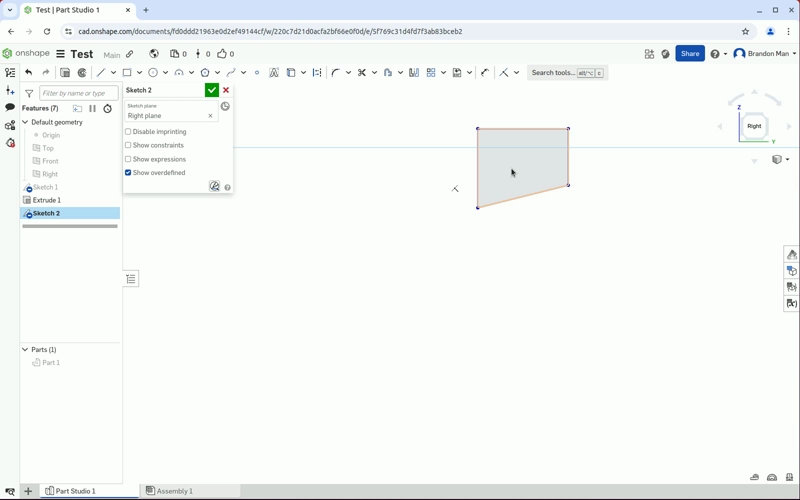
scroll(-6)
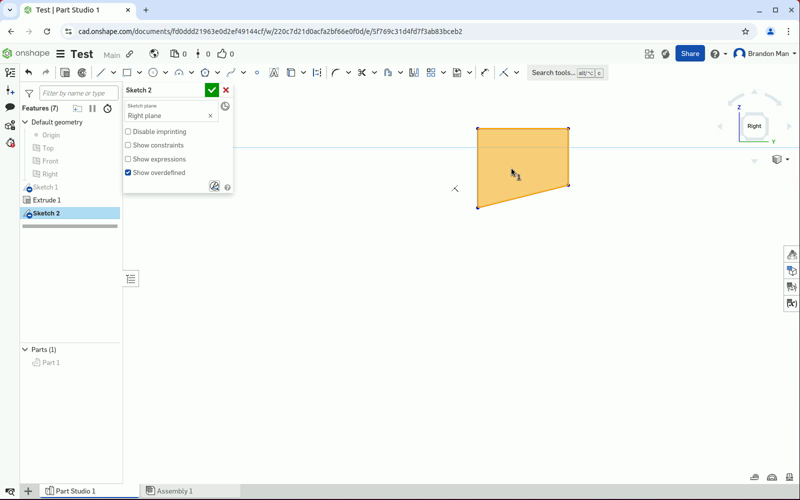
scroll(-6)
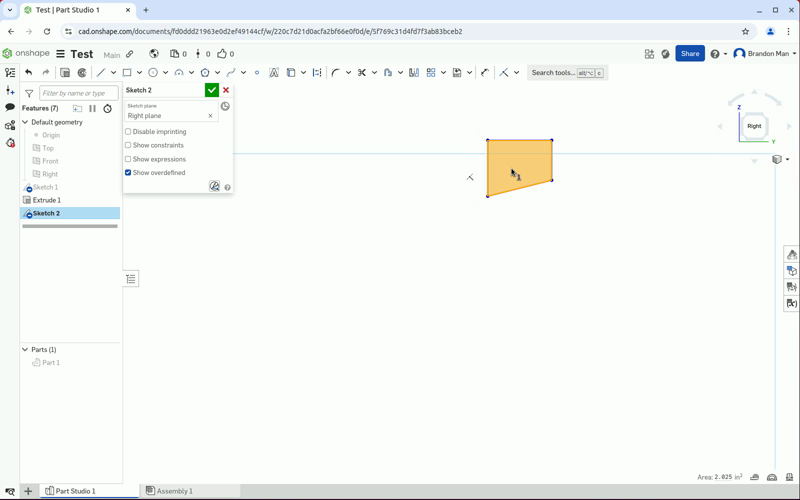
scroll(-6)
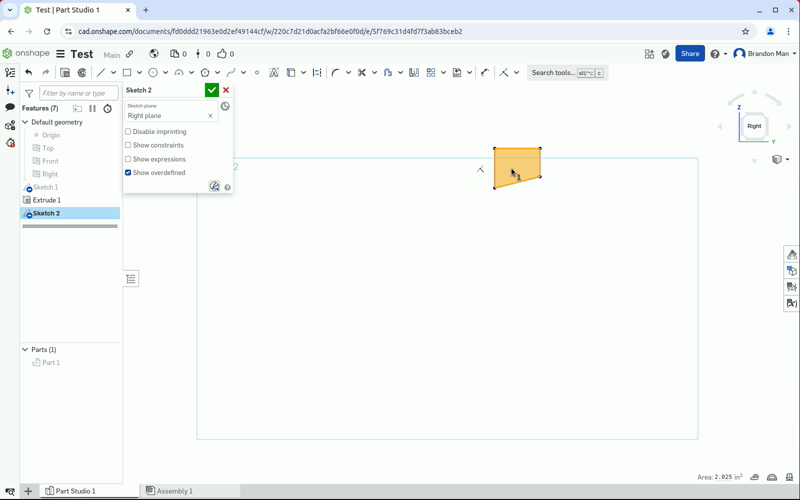
scroll(-6)
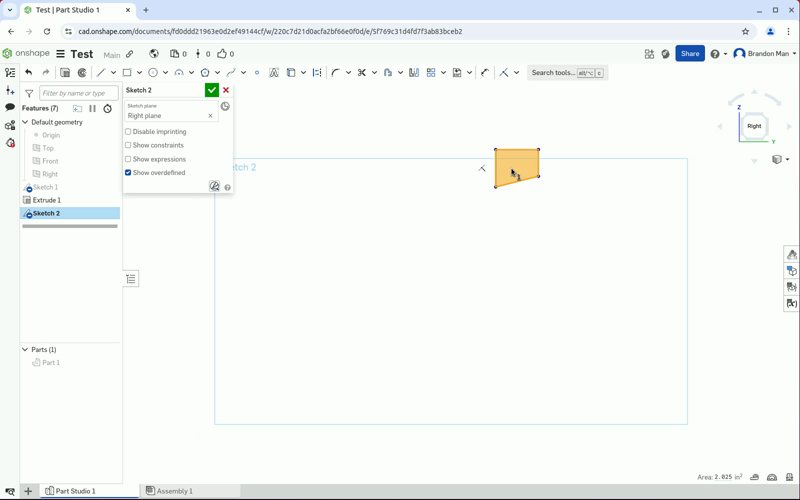
scroll(-6)
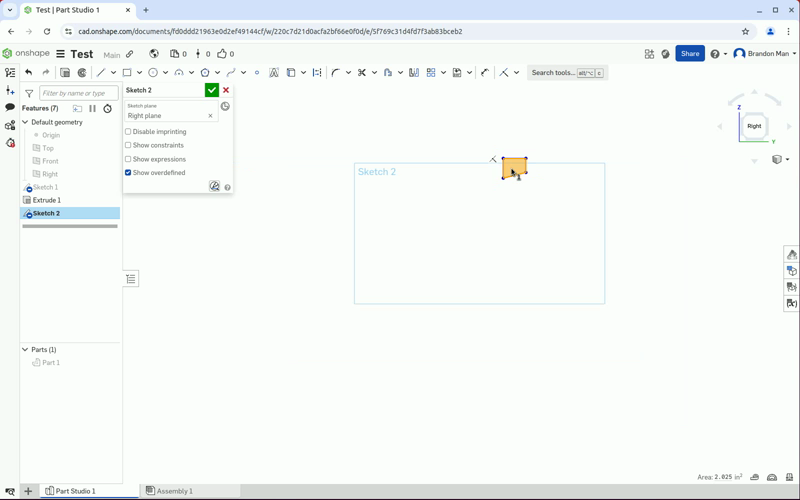
scroll(-6)
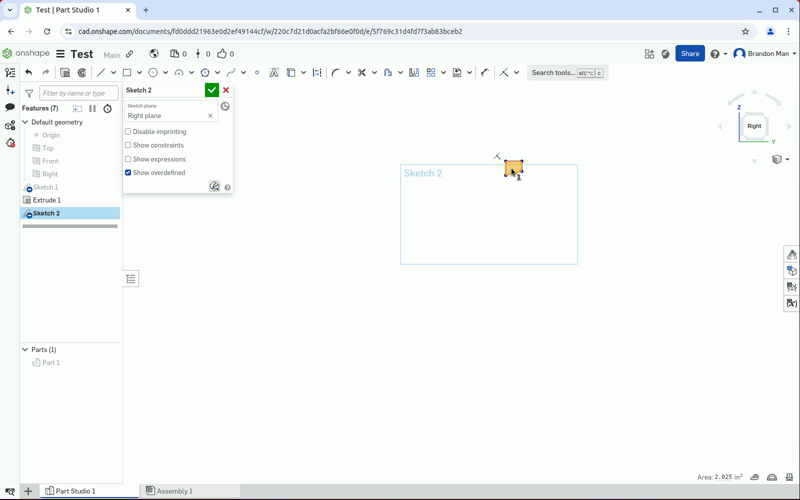
scroll(-6)
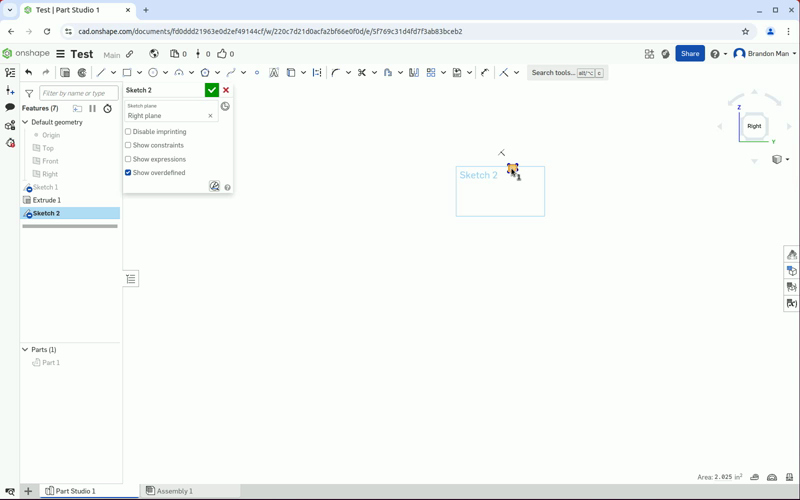
mouse_move(73, 352)
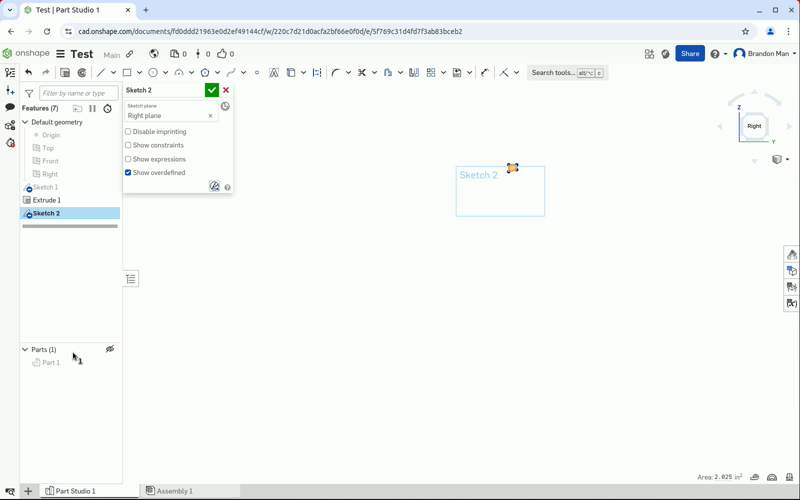
key(shift+y)
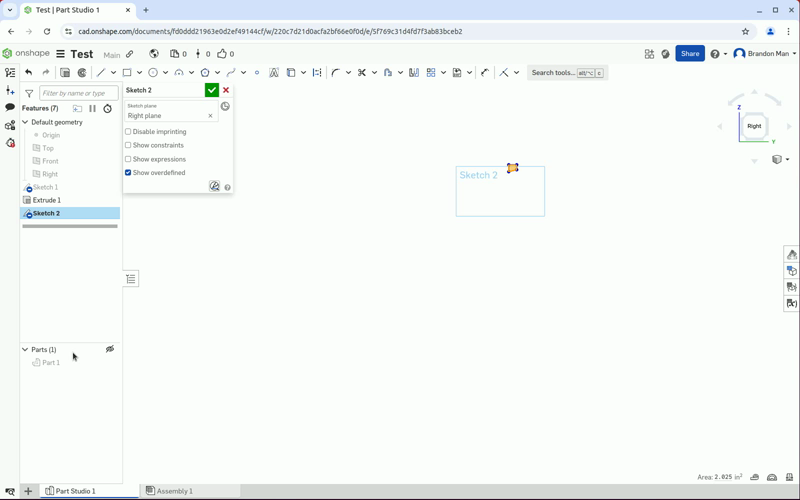
key(shift+e)
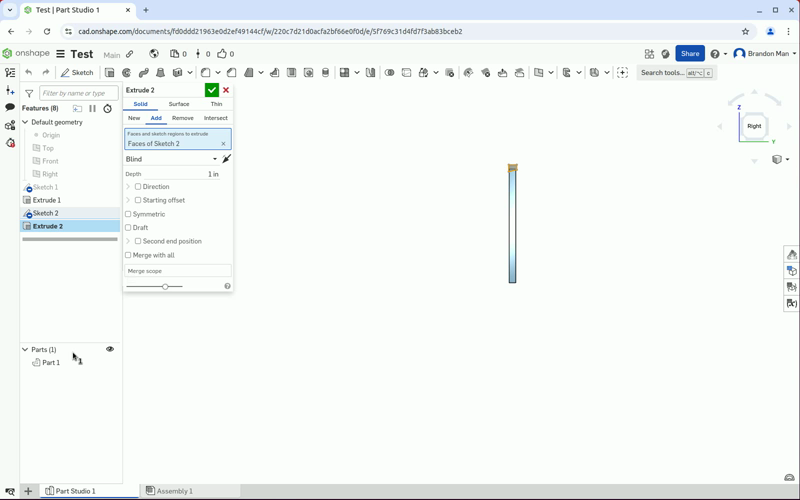
mouse_move(143, 106)
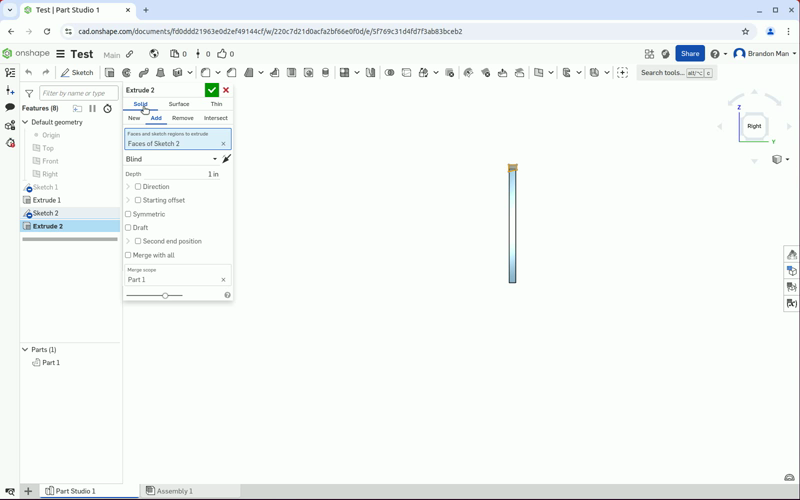
click(143, 106)
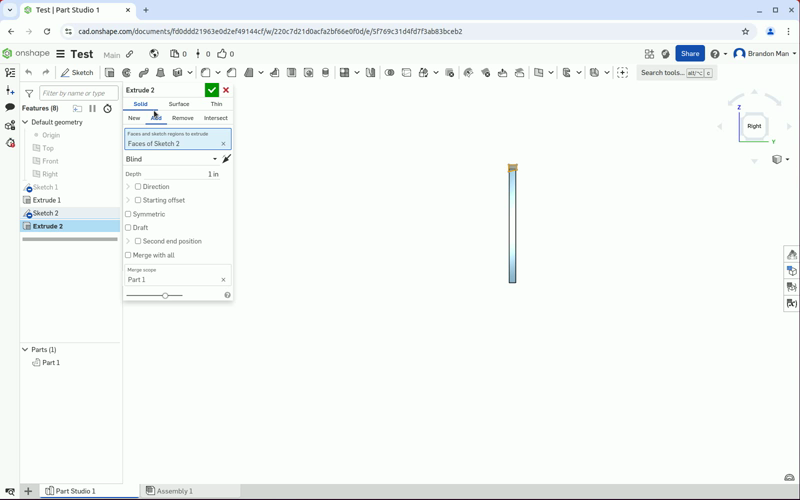
mouse_move(186, 120)
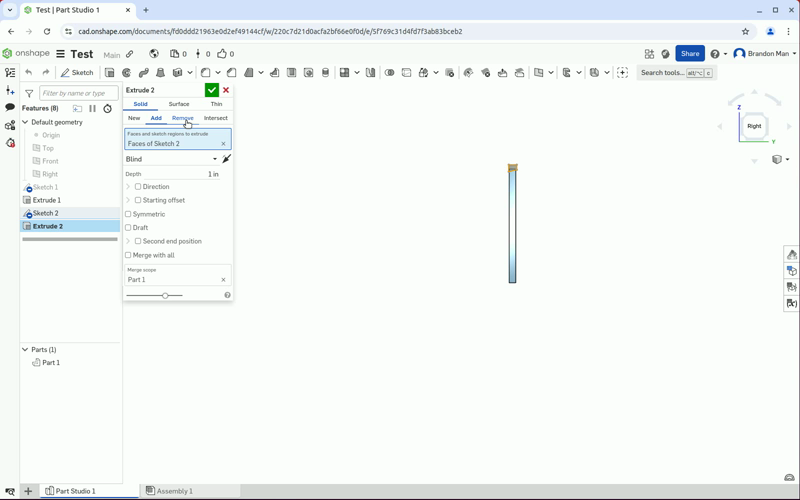
click(186, 120)
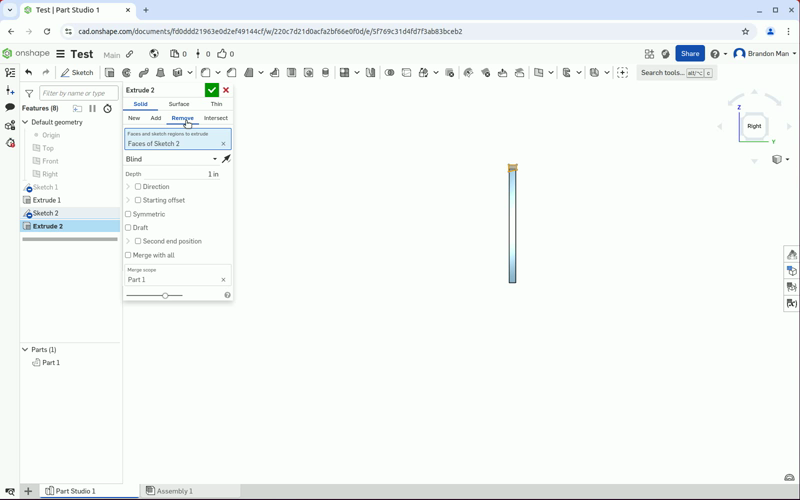
key(tab, 4)
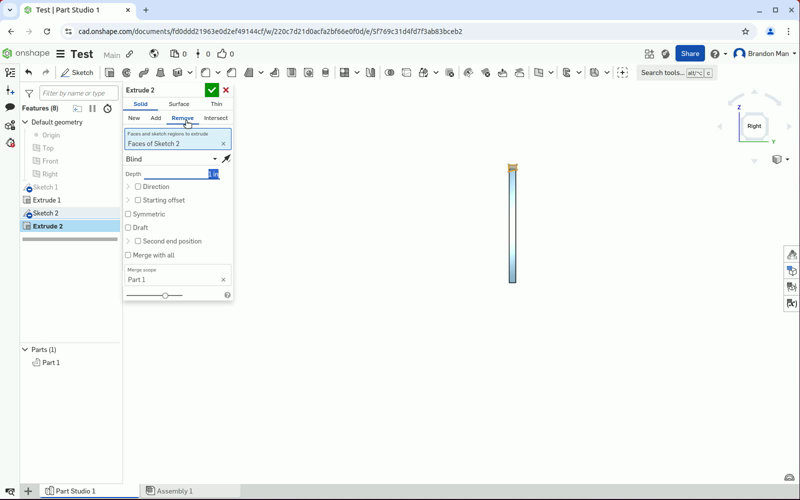
text(-1.926)
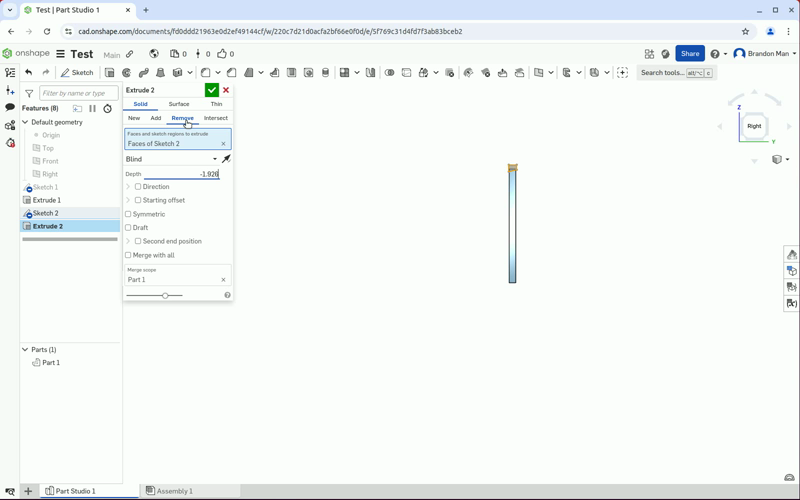
key(tab, 6)
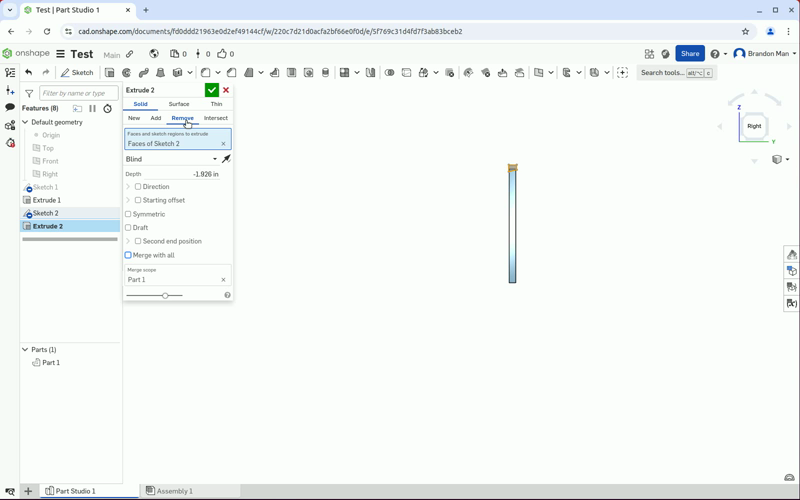
key(space)
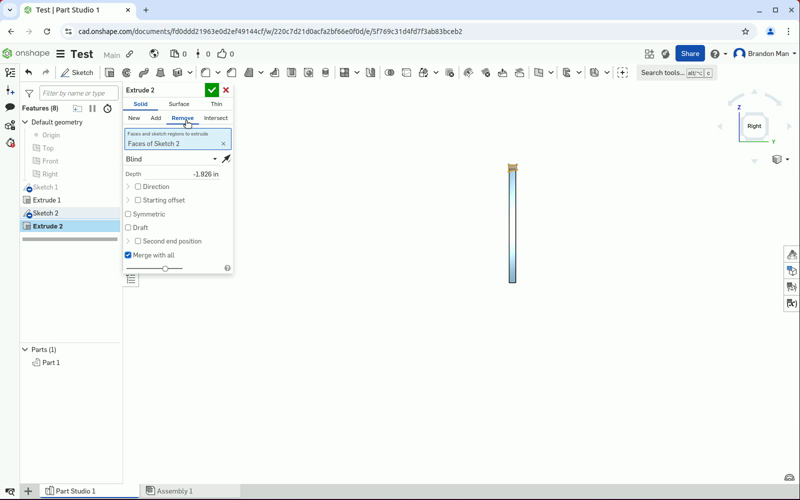
key(enter)
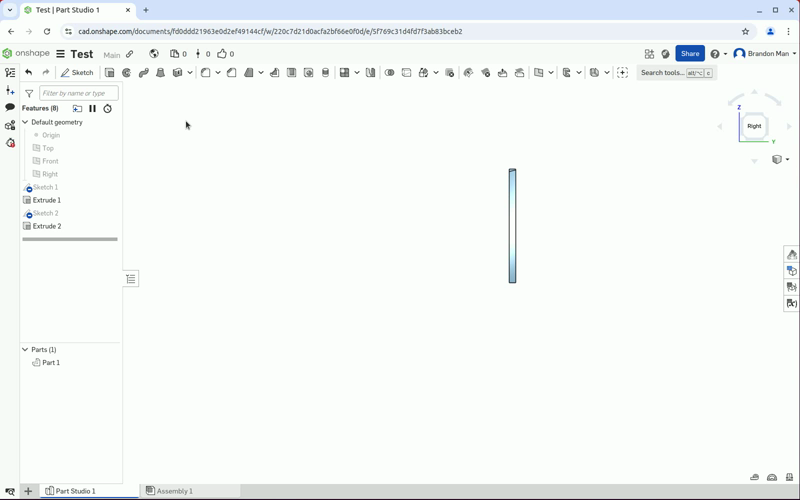
key(shift+h)
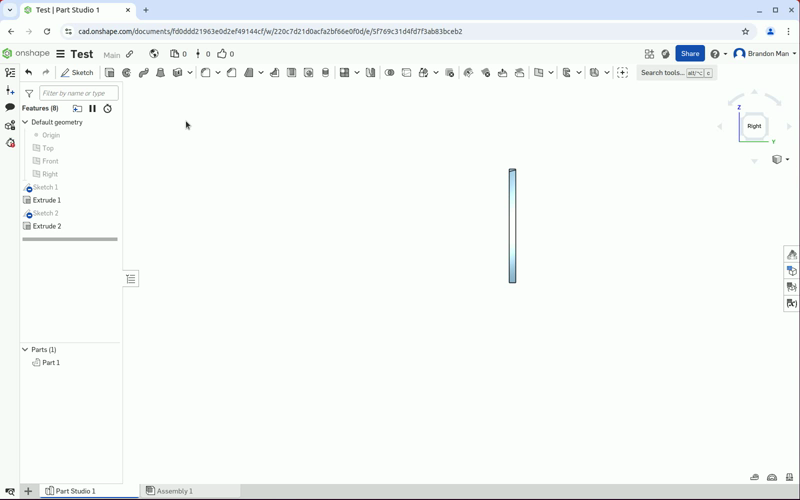
key(shift+h)
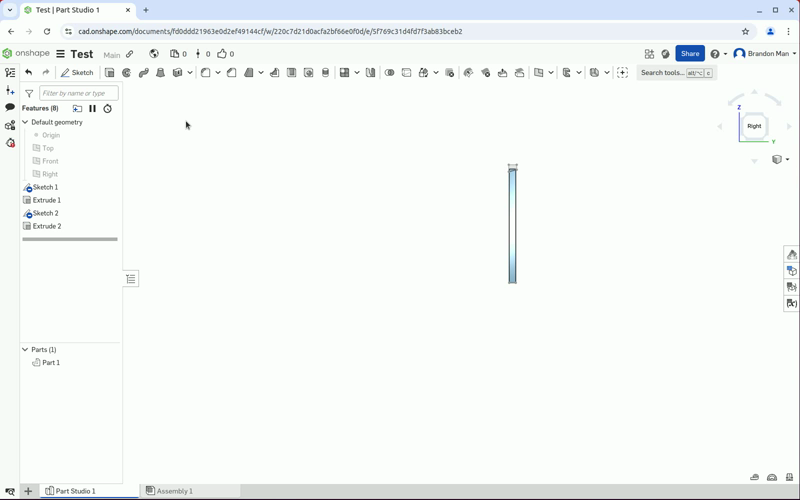
key(shift+7)
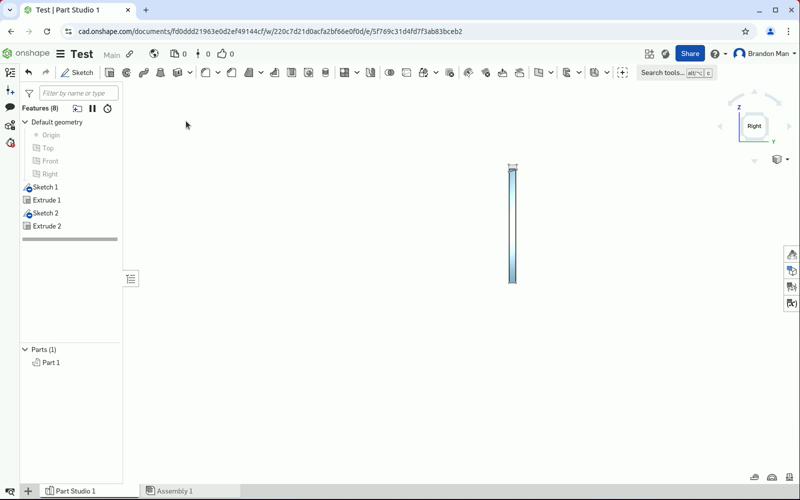
key(right, 2)
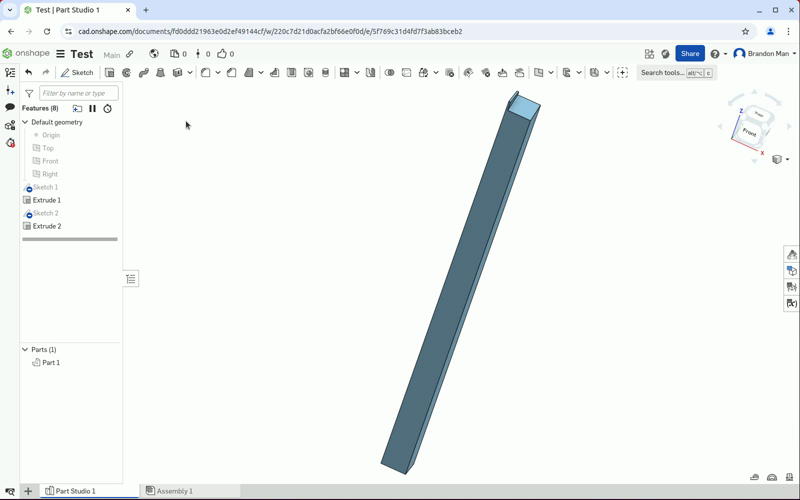
key(down, 2)
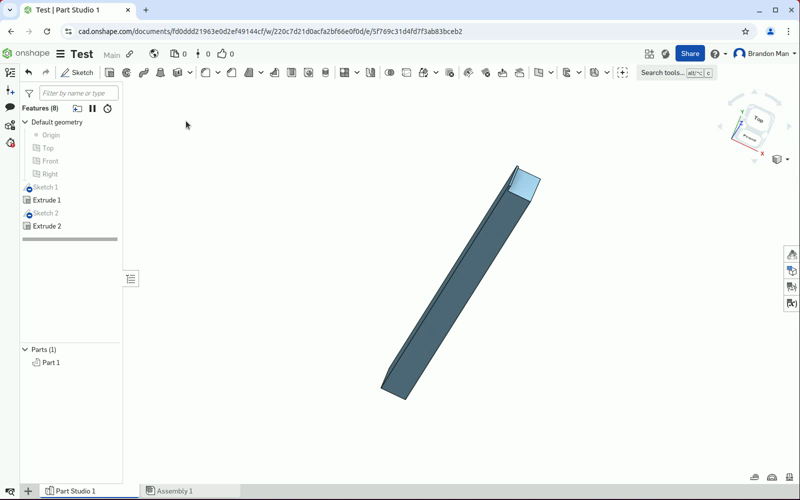
key(up, 2)
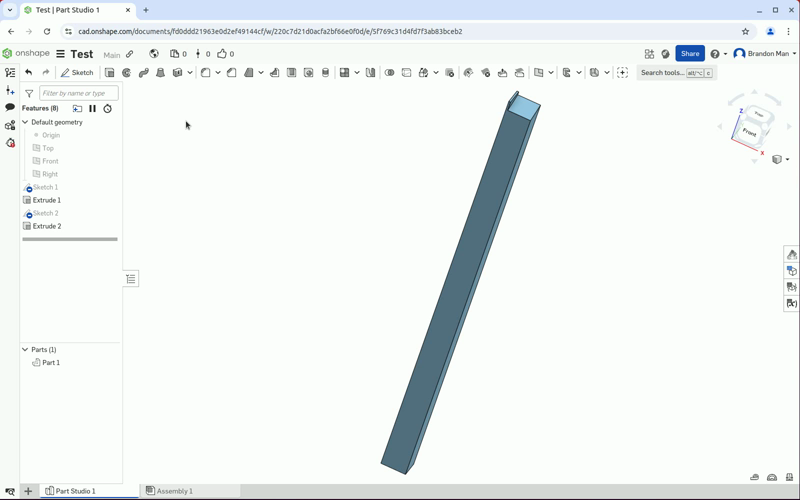
key(left, 2)
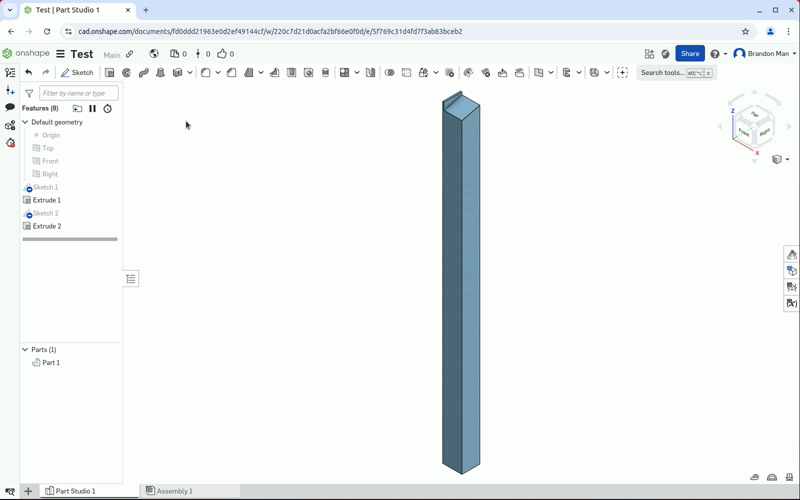
mouse_move(73, 189)
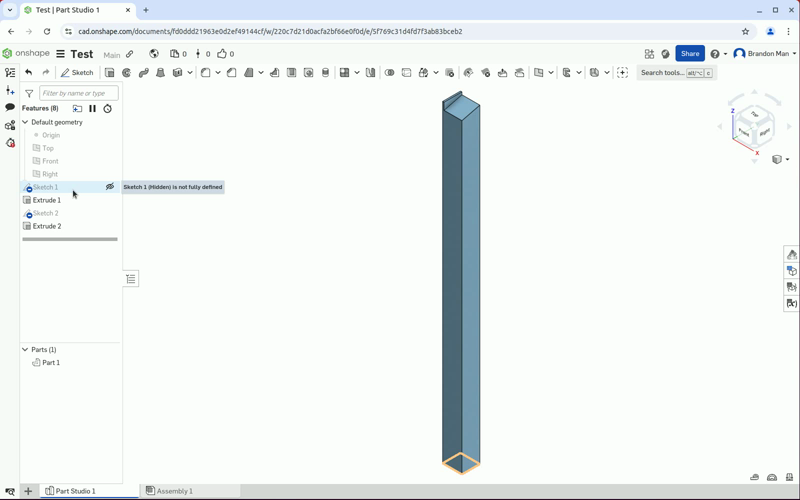
click(73, 189)